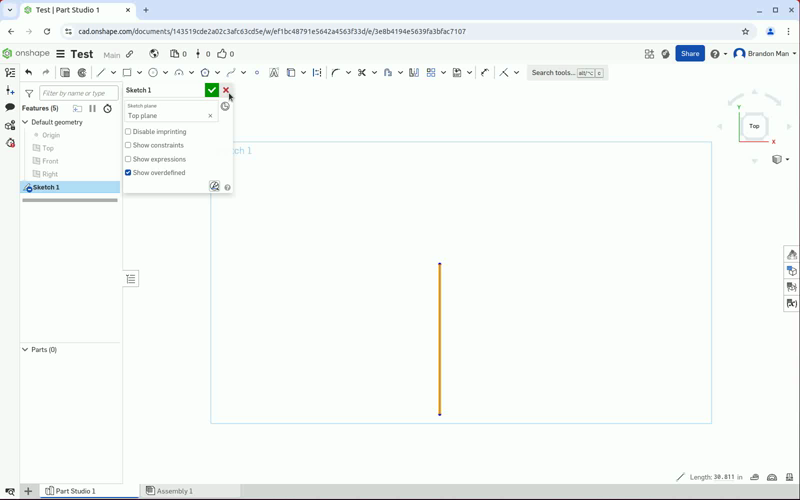
key(shift+h)
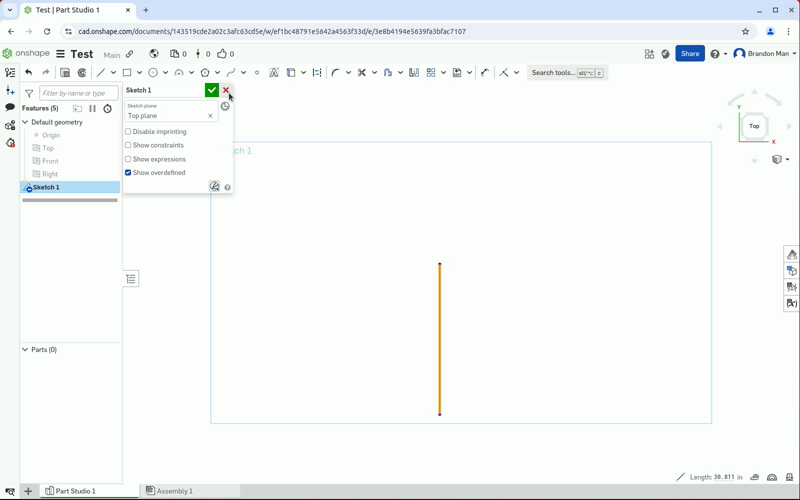
key(shift+s)
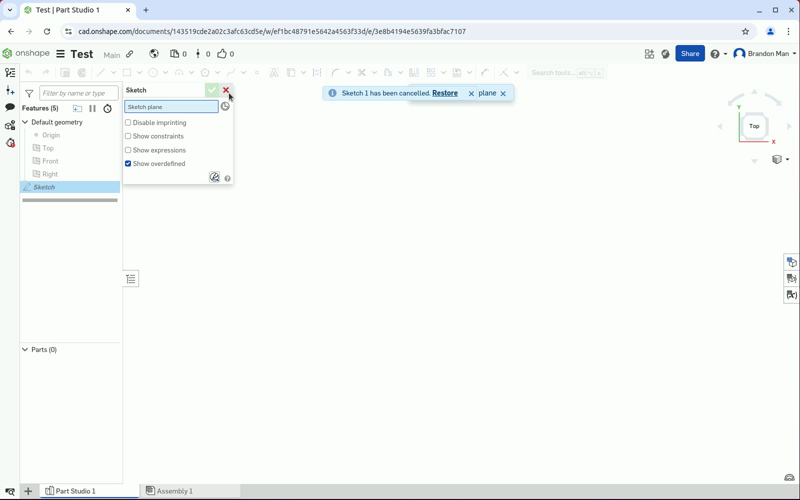
mouse_move(73, 150)
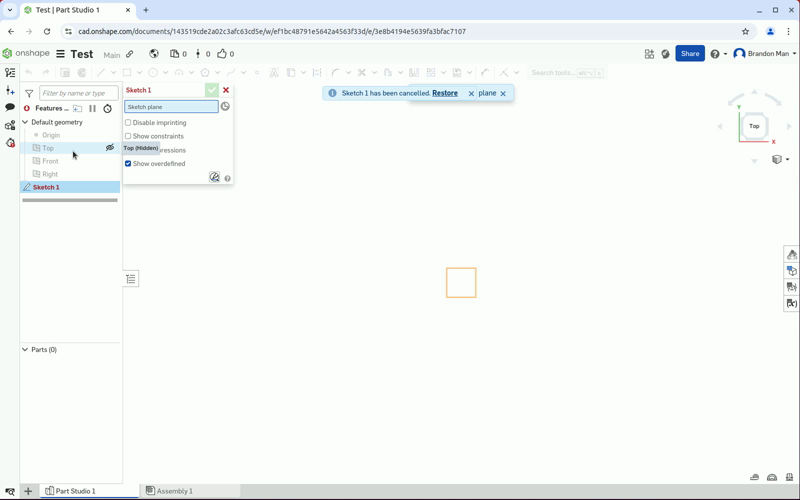
click(73, 150)
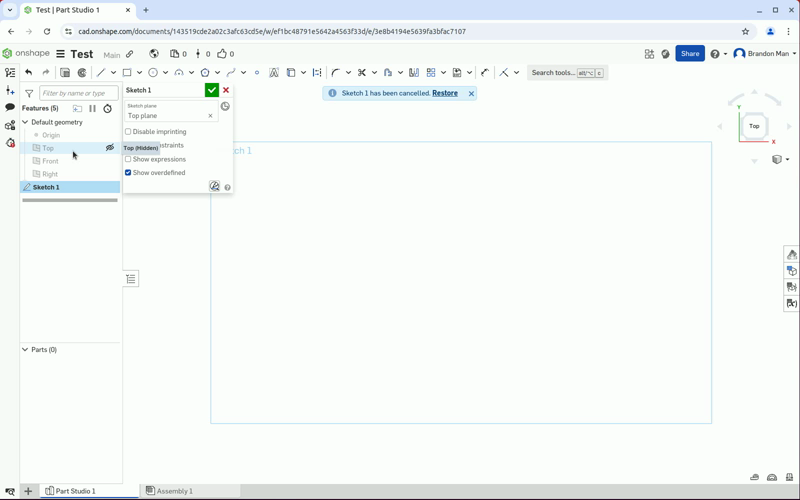
mouse_move(73, 352)
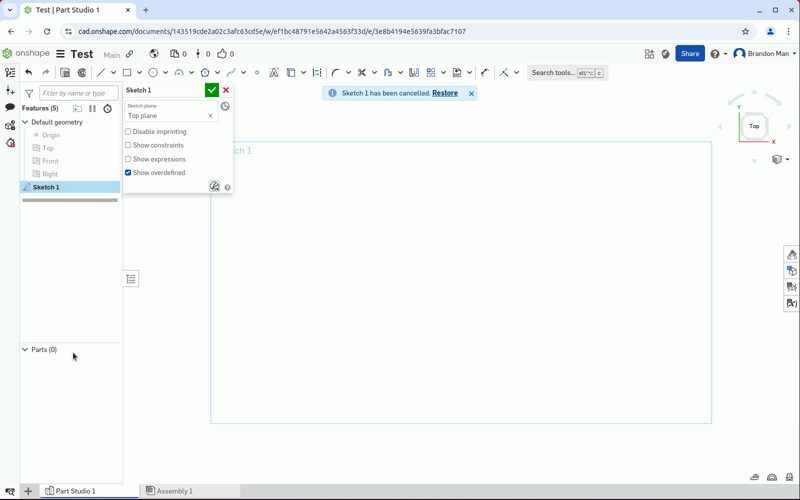
key(y)
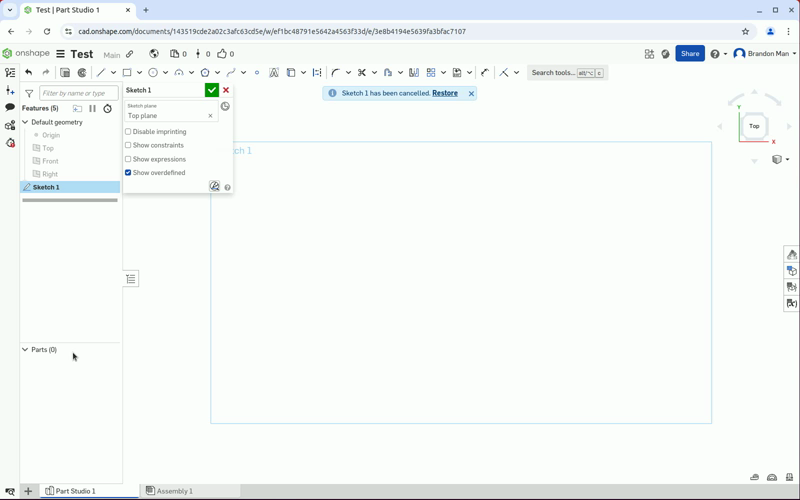
key(l)
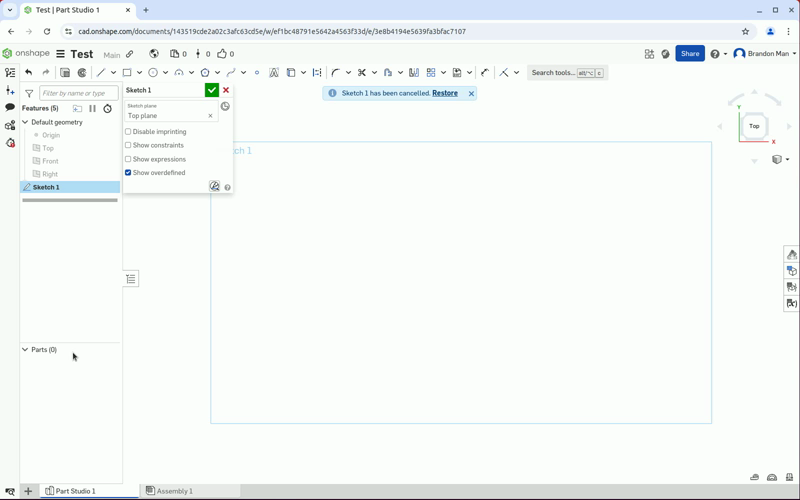
key_down(shift)
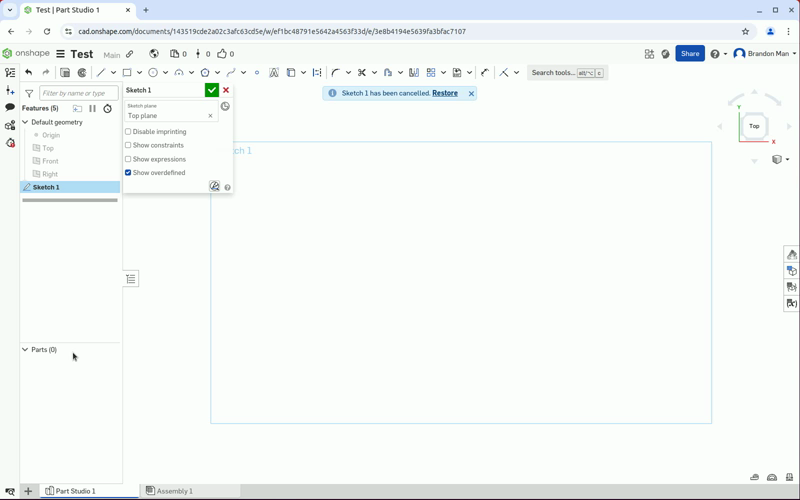
mouse_move(407, 326)
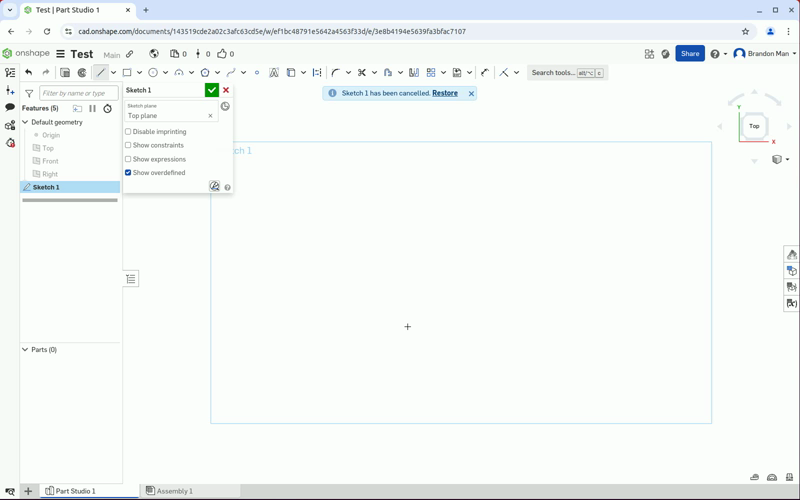
click(407, 326)
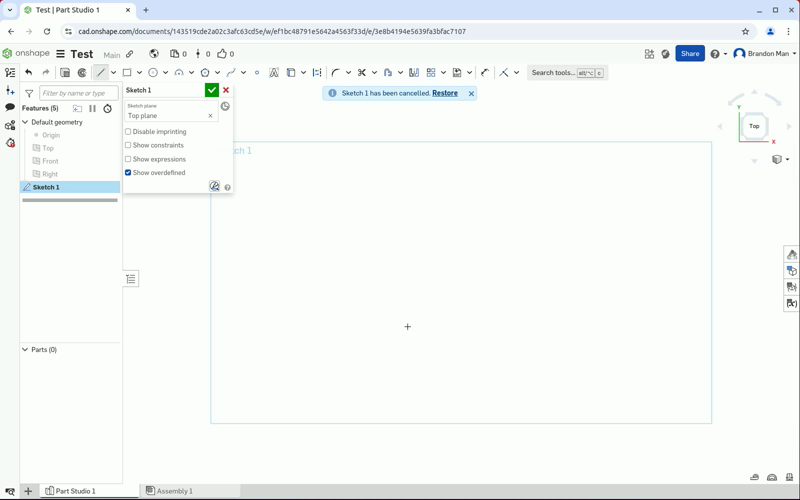
key_up(shift)
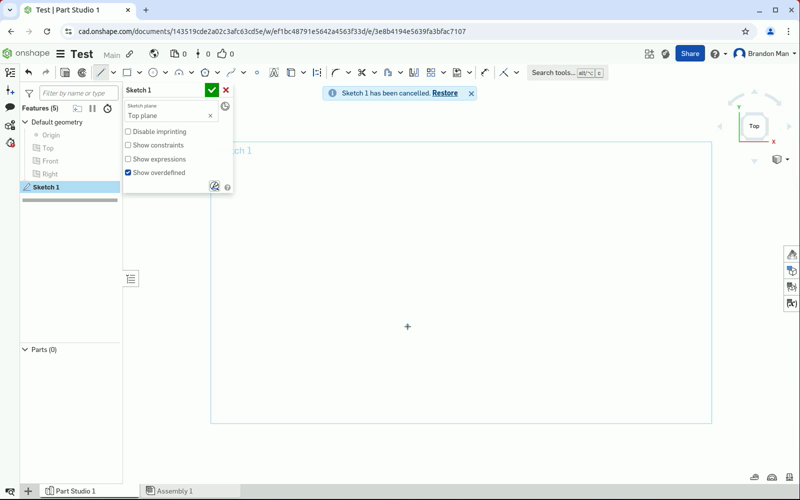
key_down(shift)
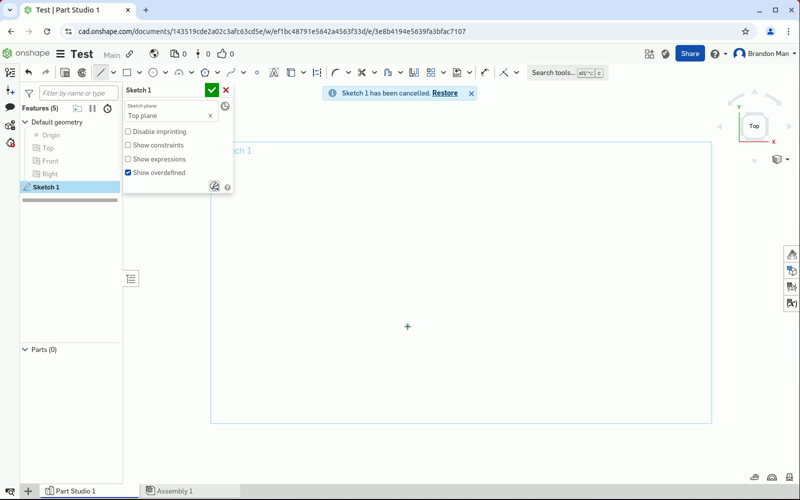
mouse_move(513, 326)
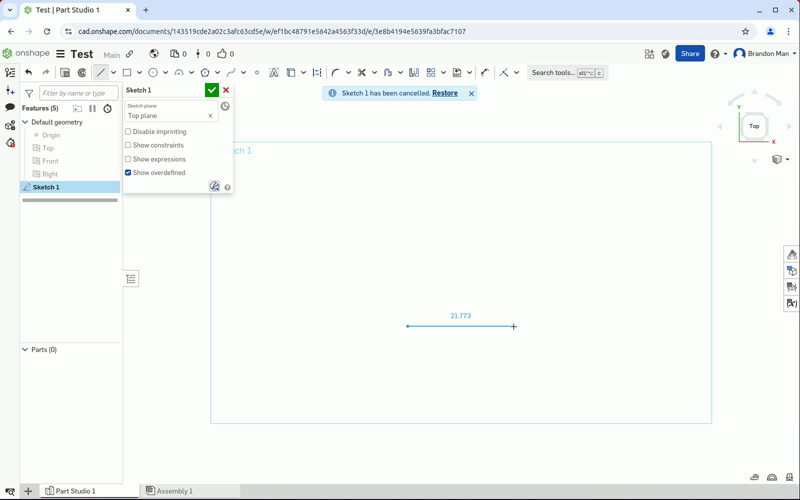
click(513, 326)
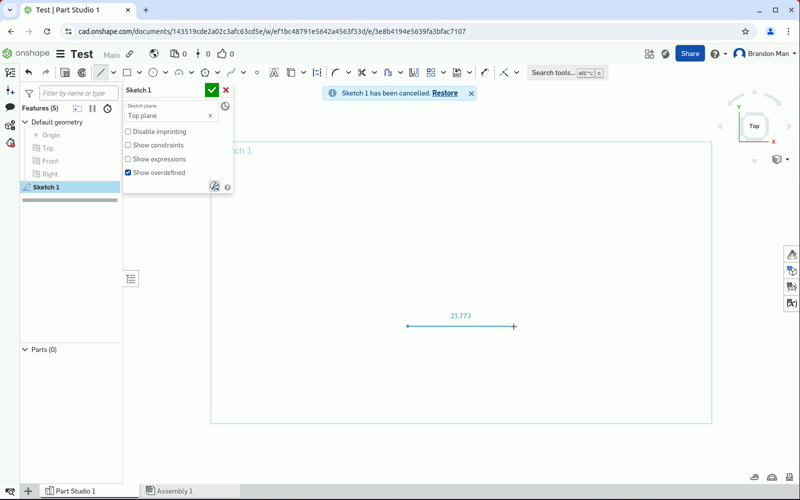
key_up(shift)
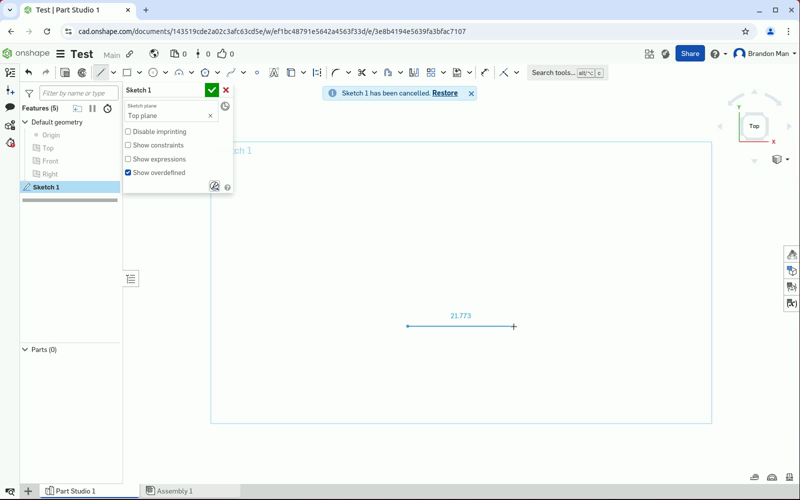
key_down(shift)
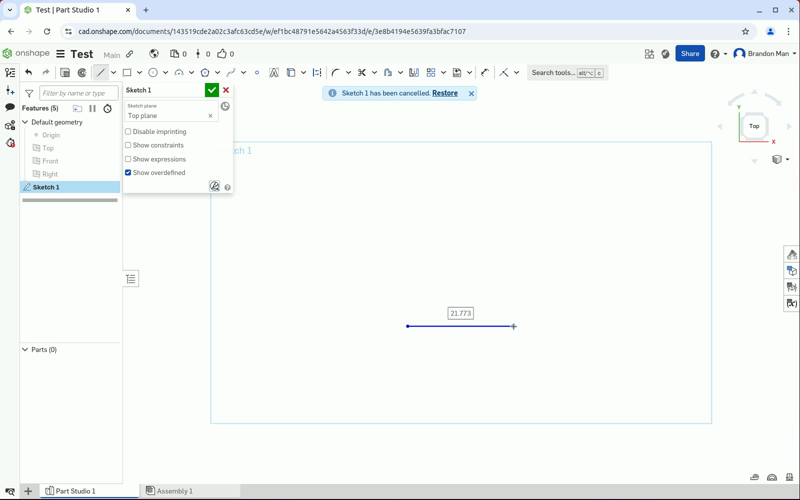
mouse_move(543, 326)
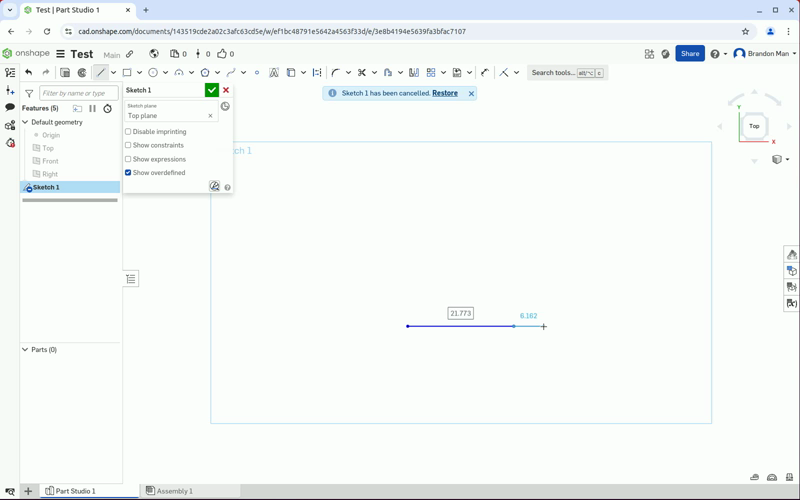
mouse_move(513, 291)
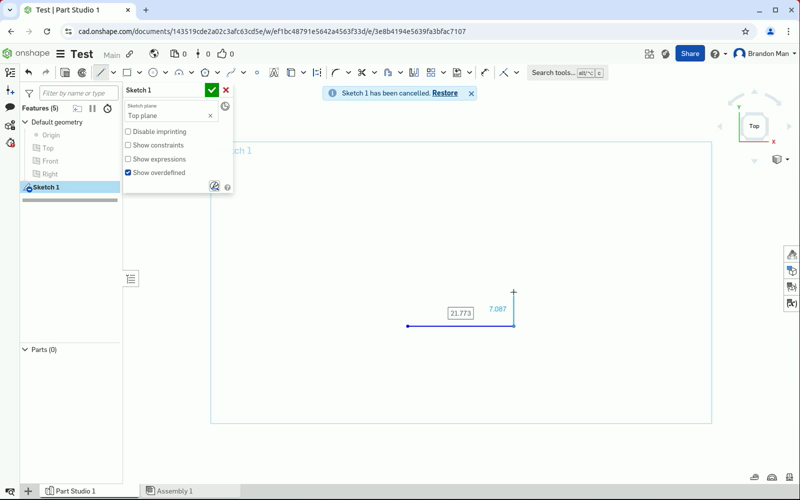
click(513, 291)
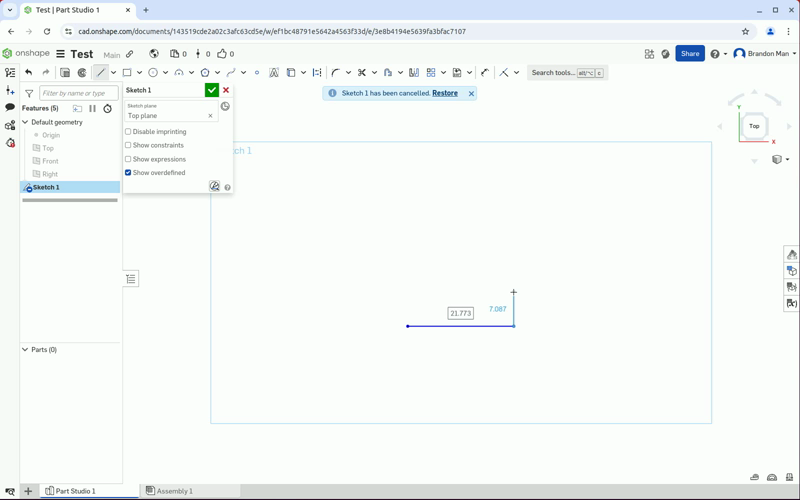
key_up(shift)
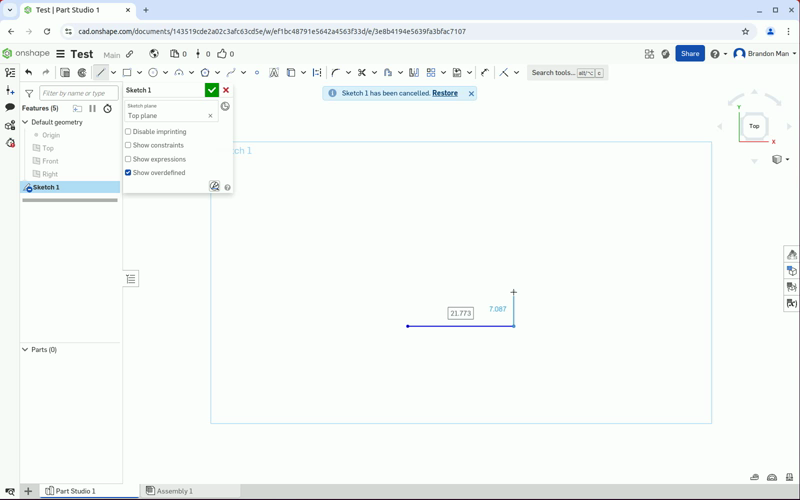
key_down(shift)
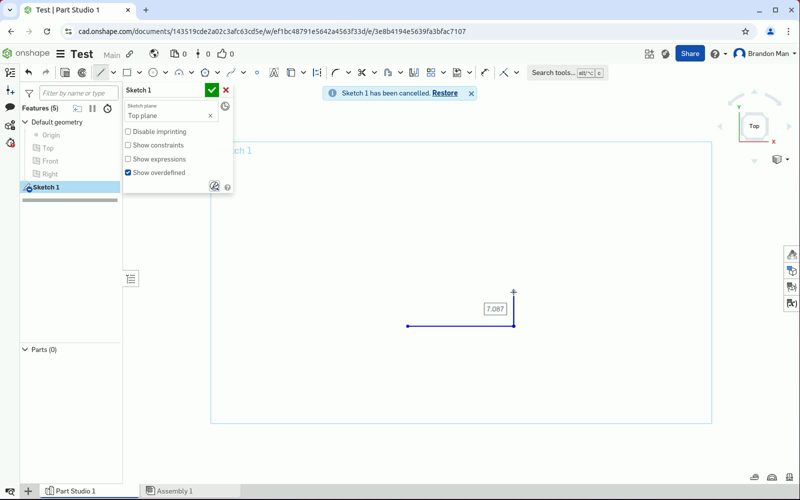
mouse_move(407, 291)
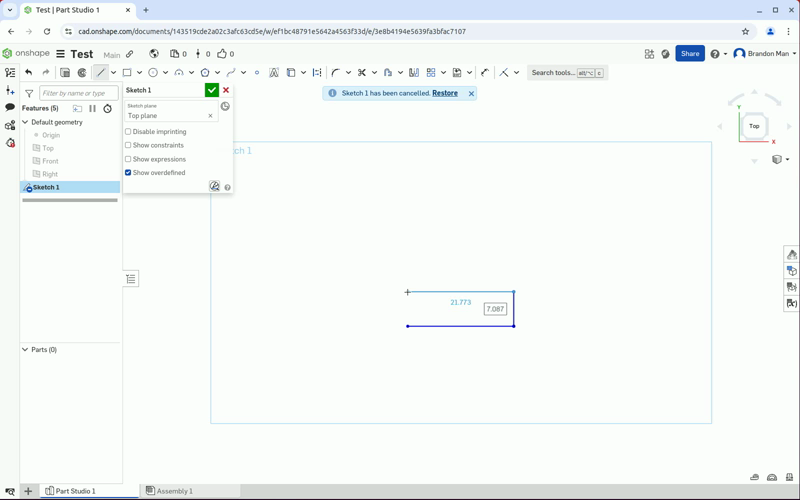
click(407, 291)
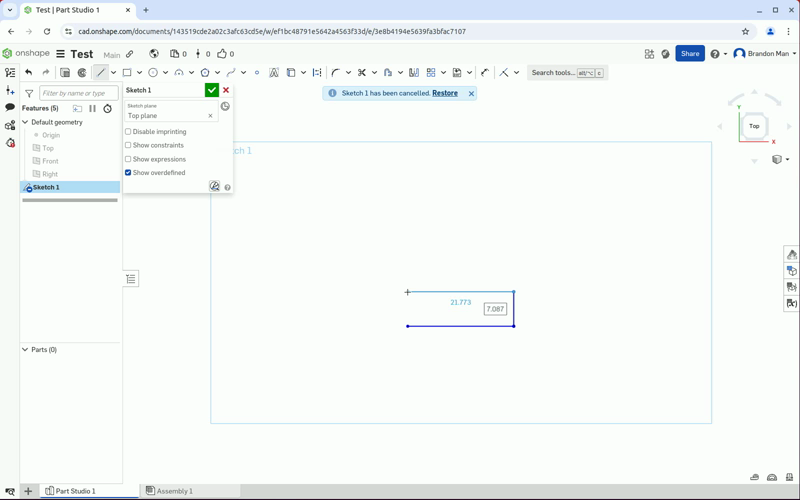
key_up(shift)
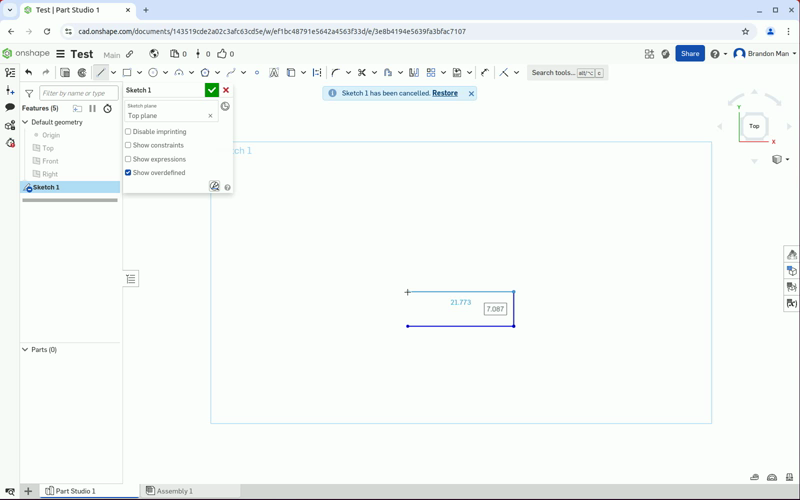
mouse_move(437, 291)
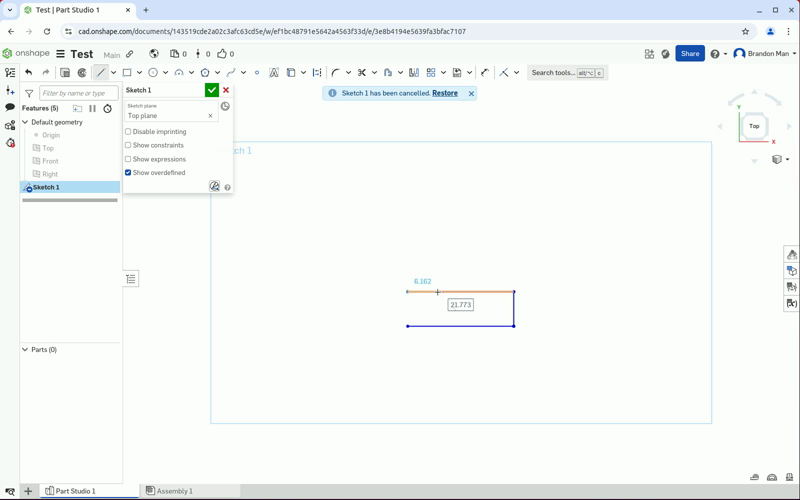
key_down(shift)
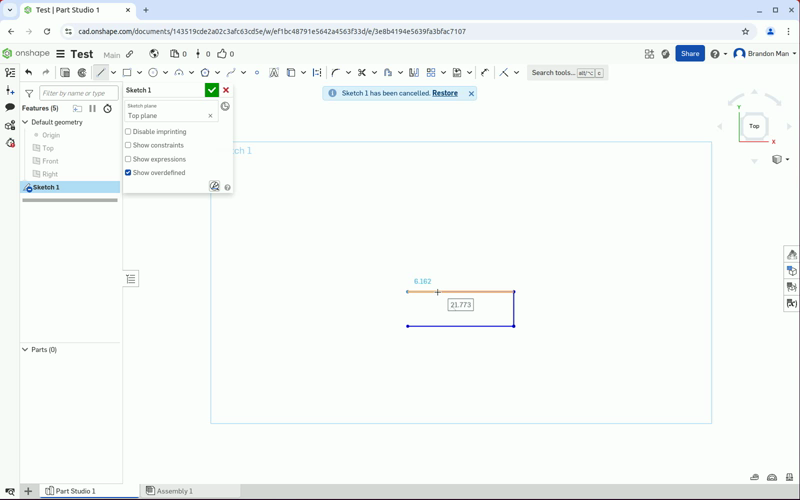
mouse_move(407, 326)
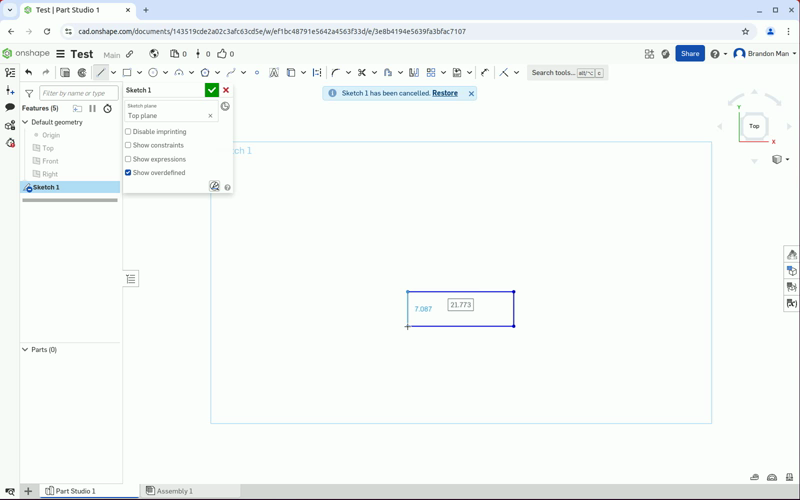
key_up(shift)
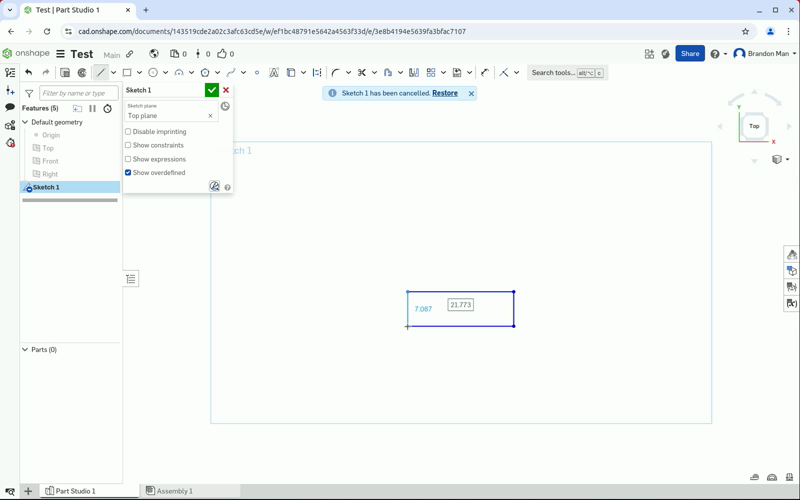
click(407, 326)
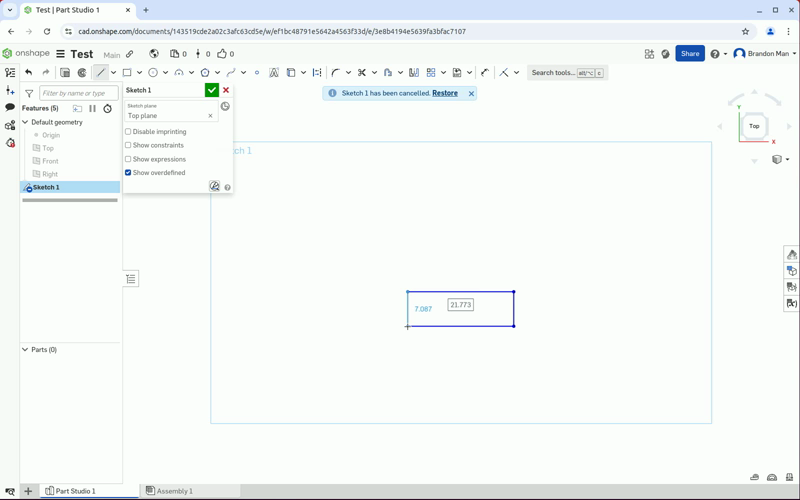
key(esc)
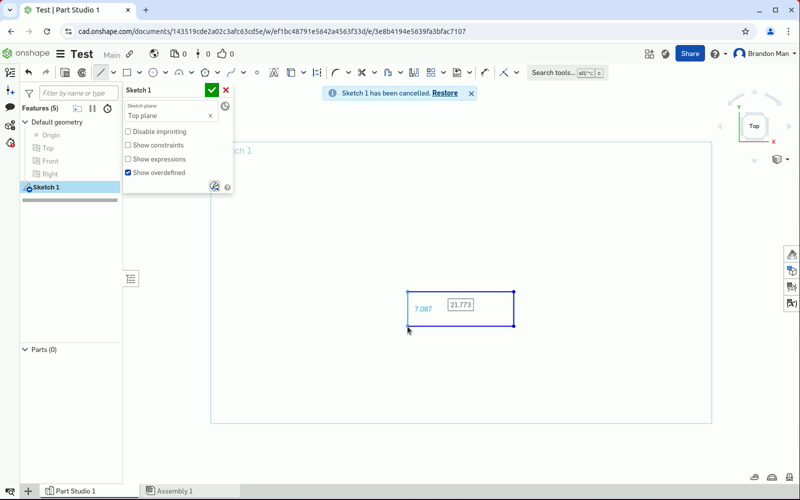
key(l)
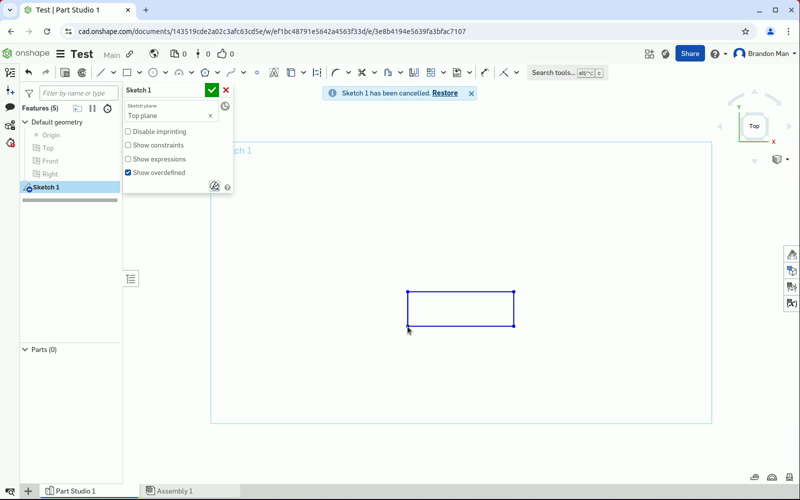
key_down(shift)
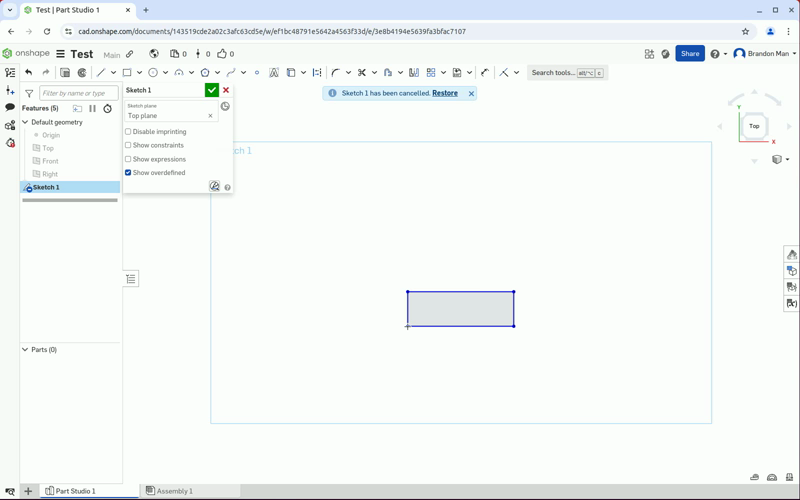
mouse_move(433, 314)
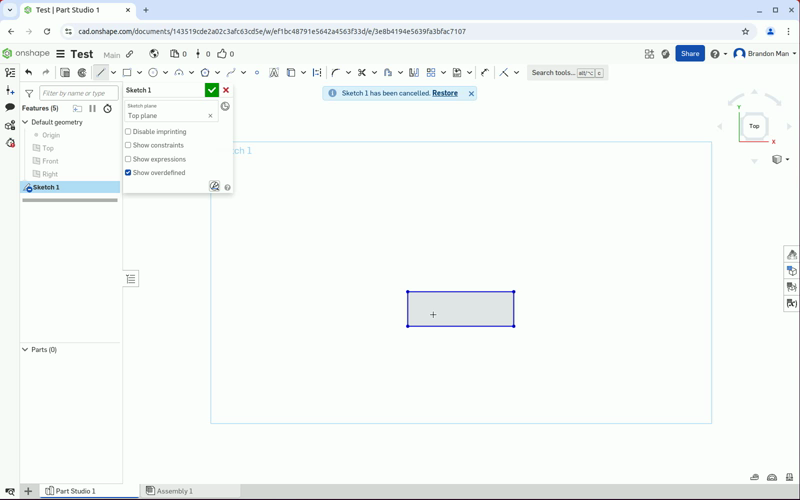
click(433, 314)
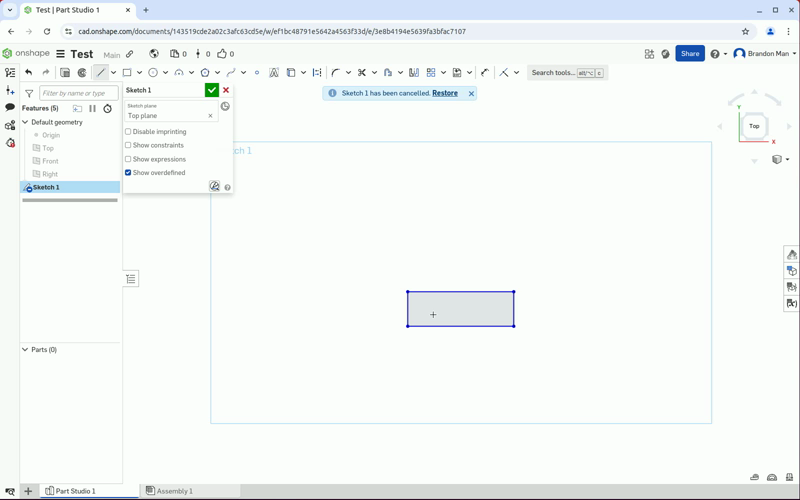
key_up(shift)
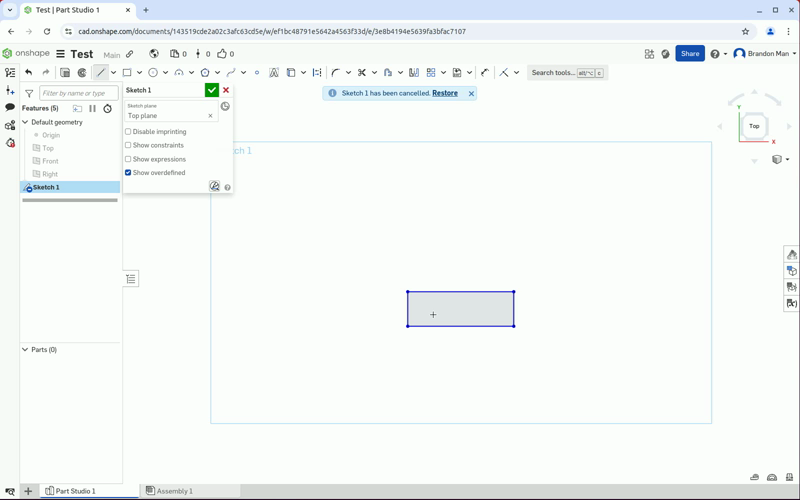
key_down(shift)
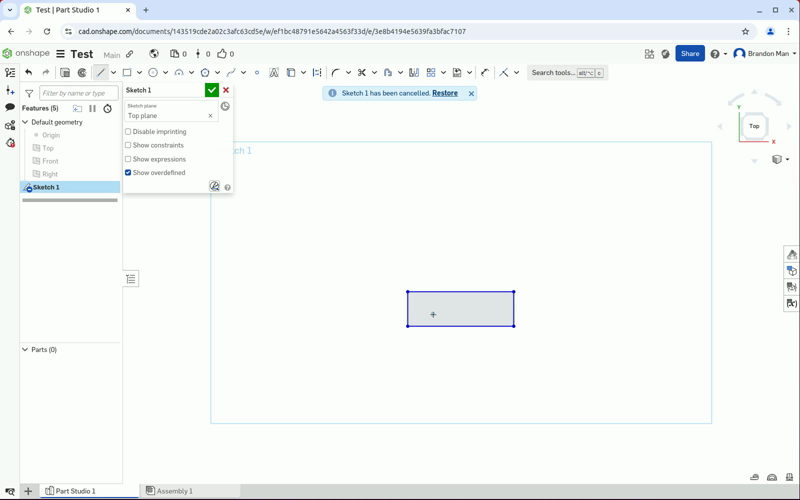
mouse_move(463, 314)
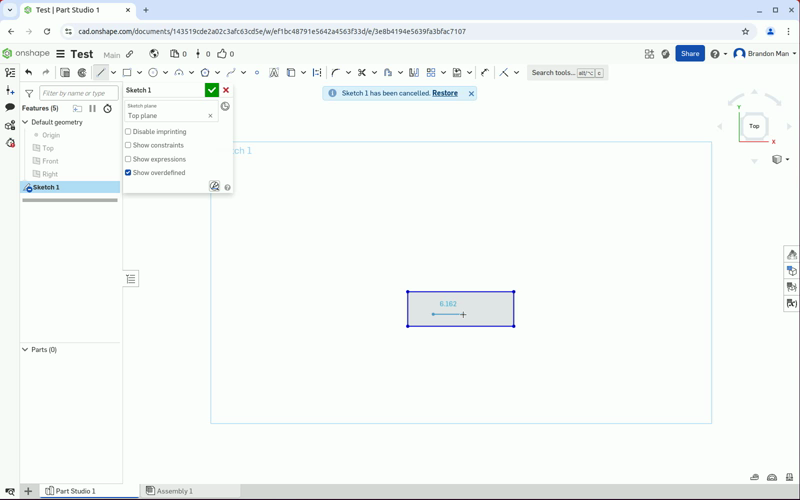
mouse_move(488, 314)
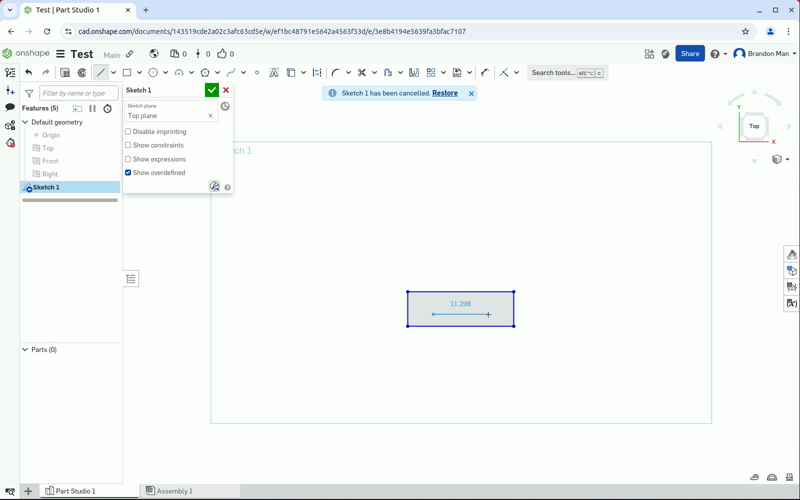
click(488, 314)
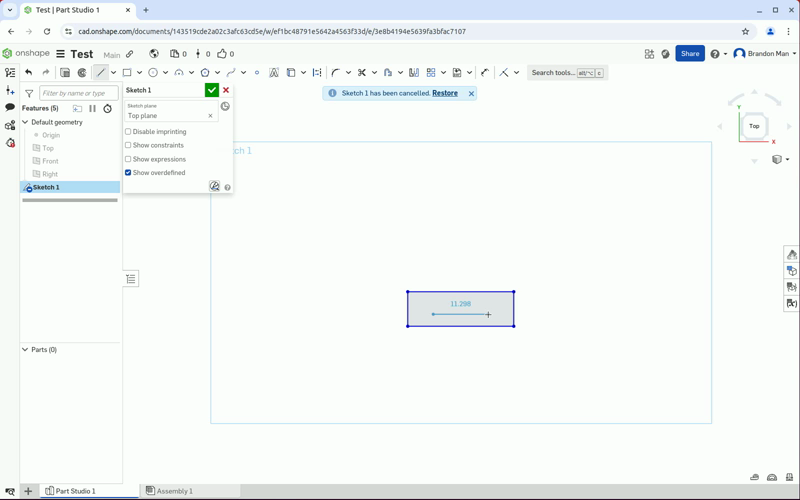
key_up(shift)
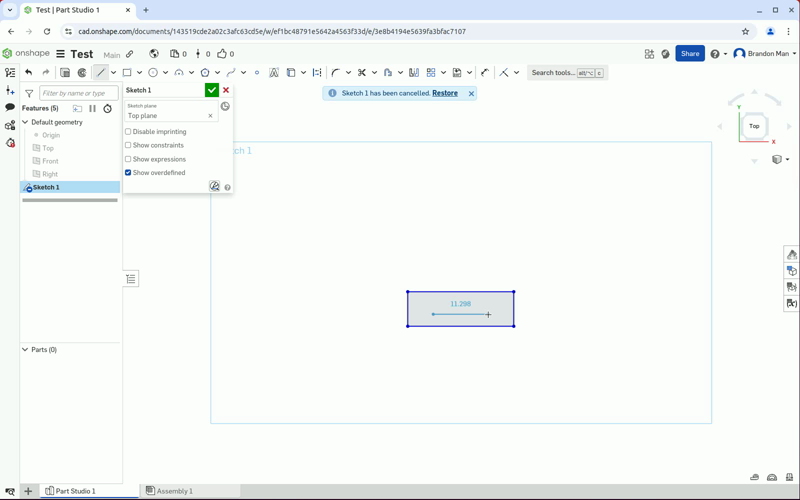
key(esc)
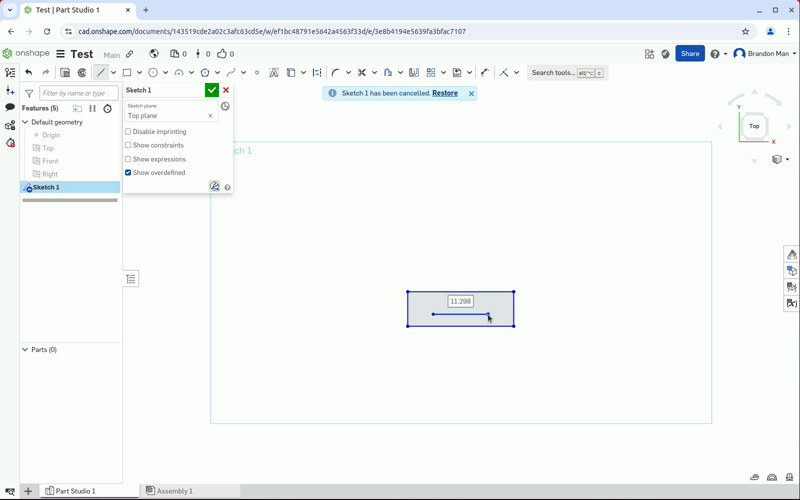
key(a)
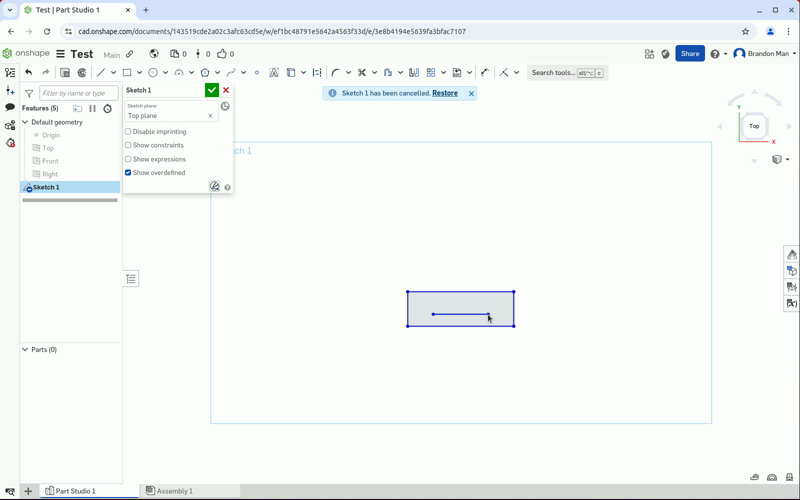
mouse_move(488, 314)
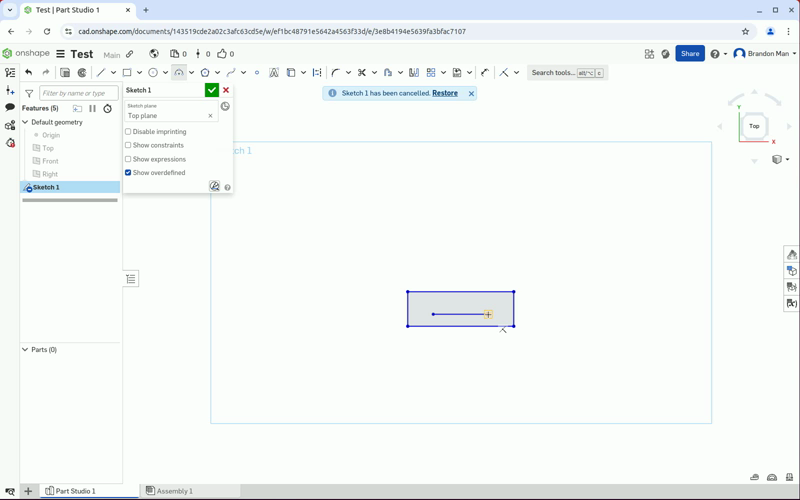
click(488, 314)
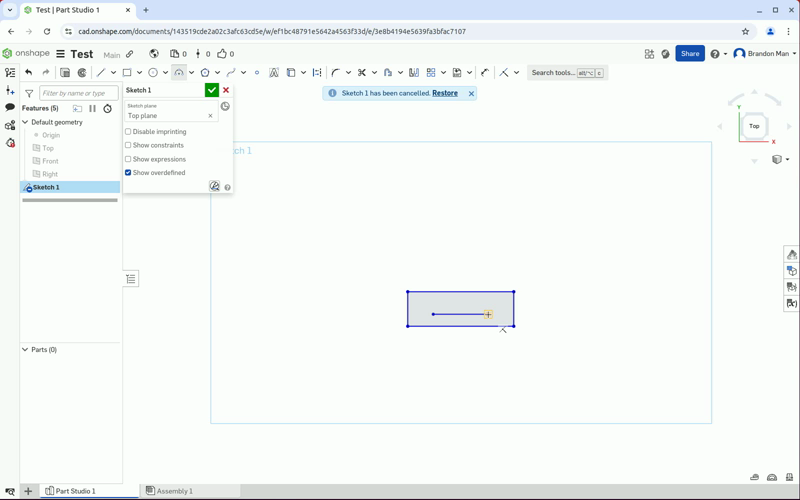
key_down(shift)
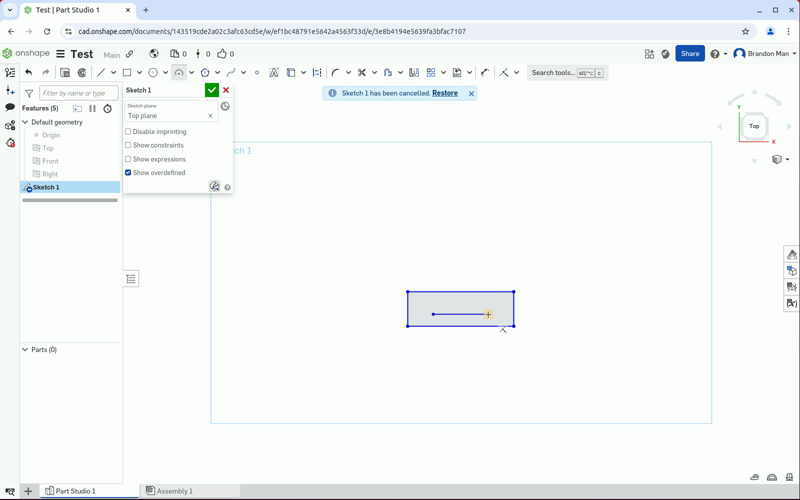
mouse_move(488, 303)
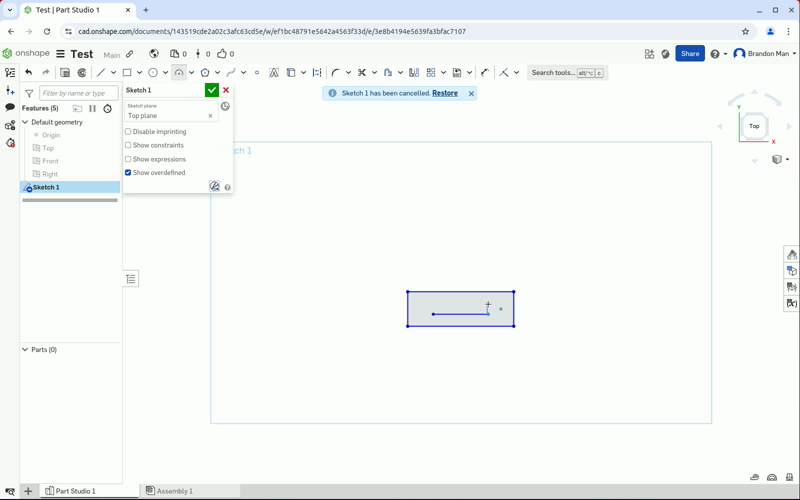
click(488, 303)
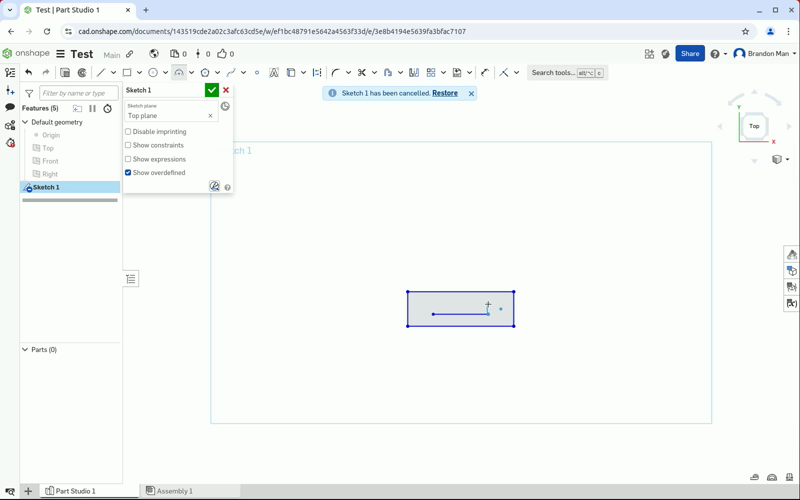
mouse_move(492, 309)
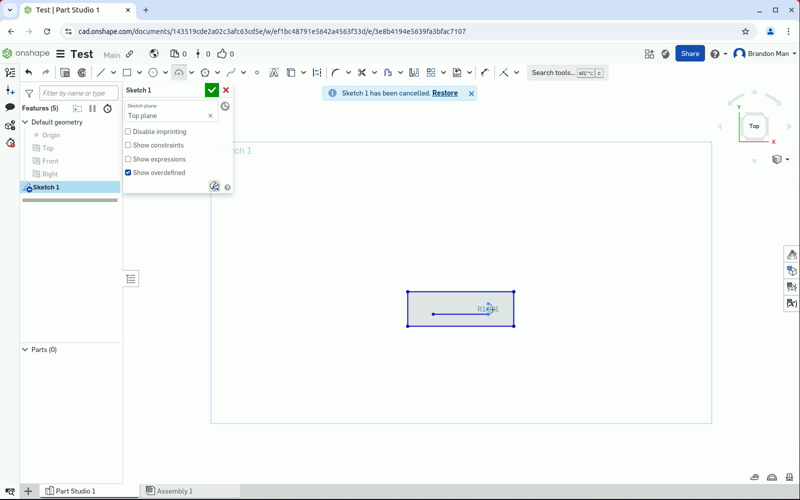
click(492, 309)
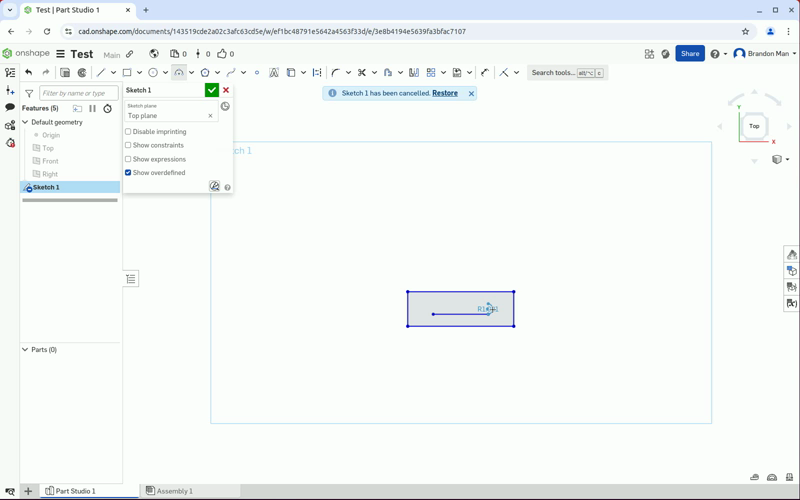
key_up(shift)
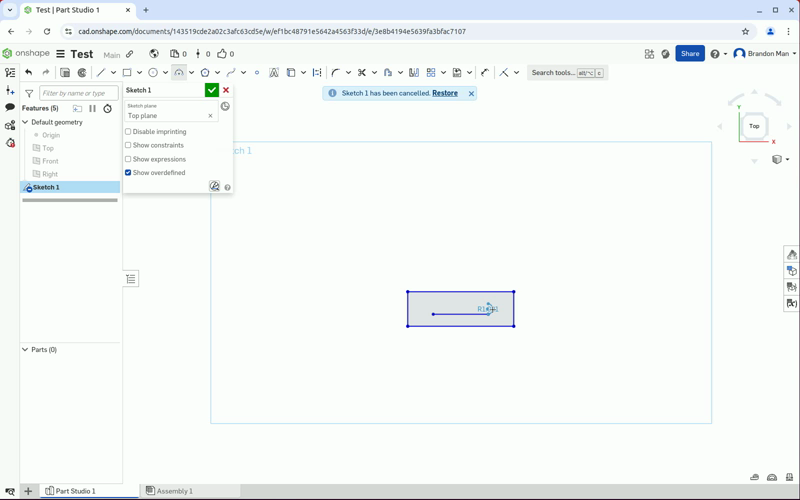
key(esc)
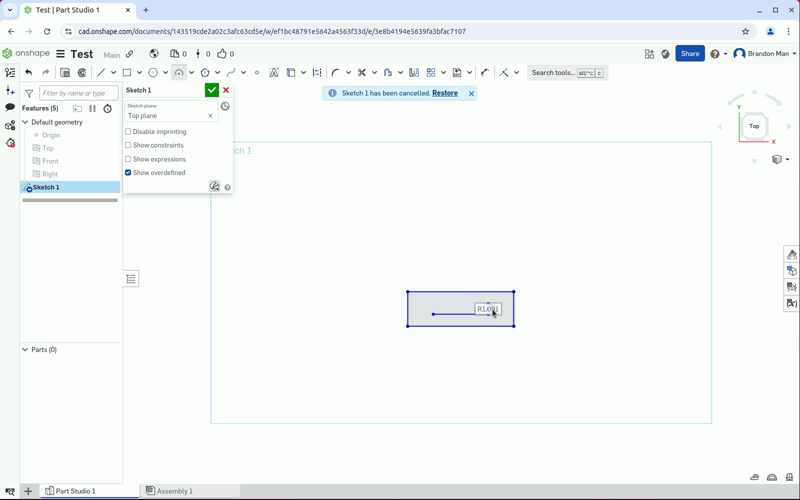
key(l)
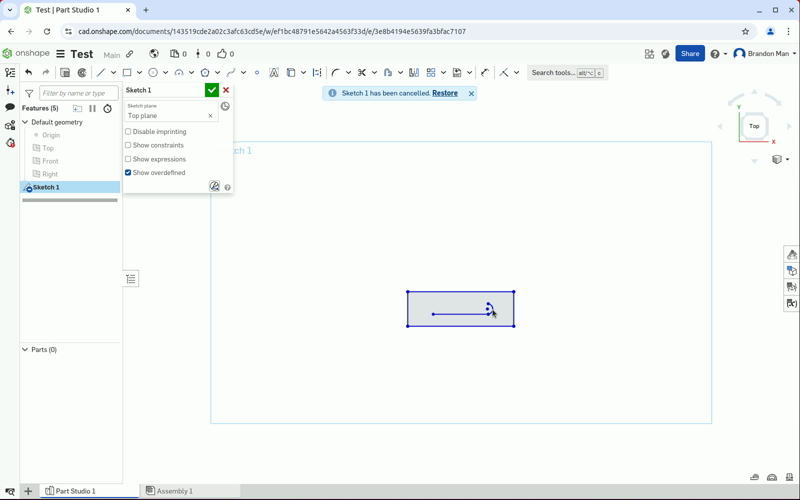
mouse_move(488, 303)
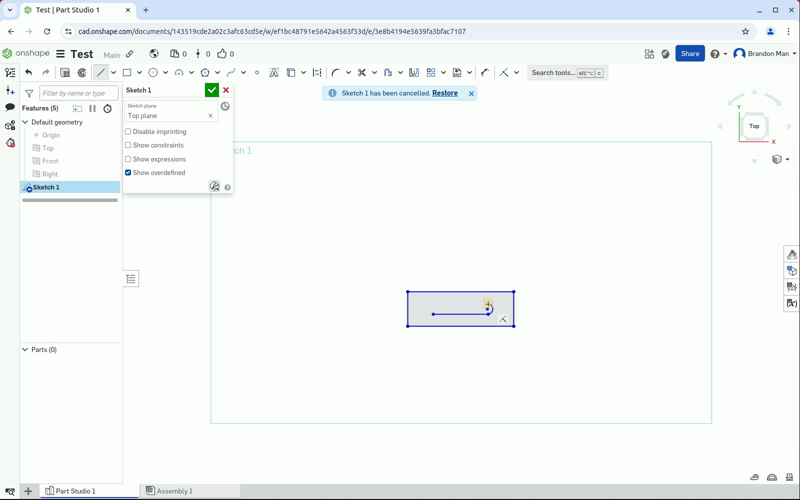
click(488, 303)
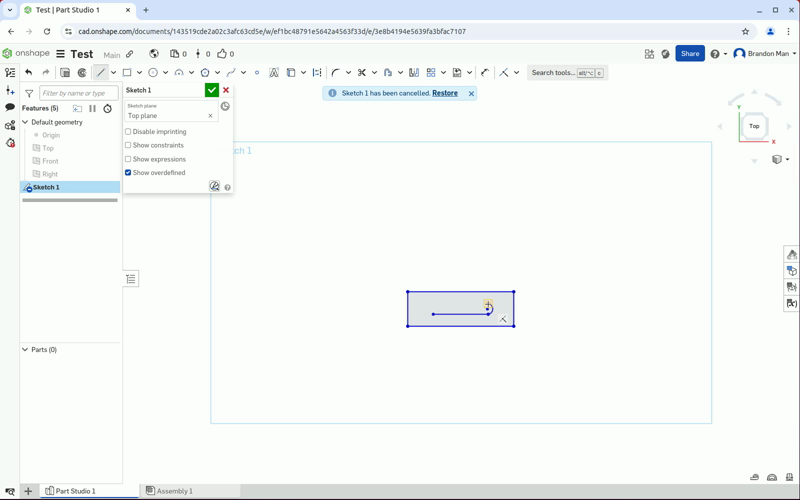
key_down(shift)
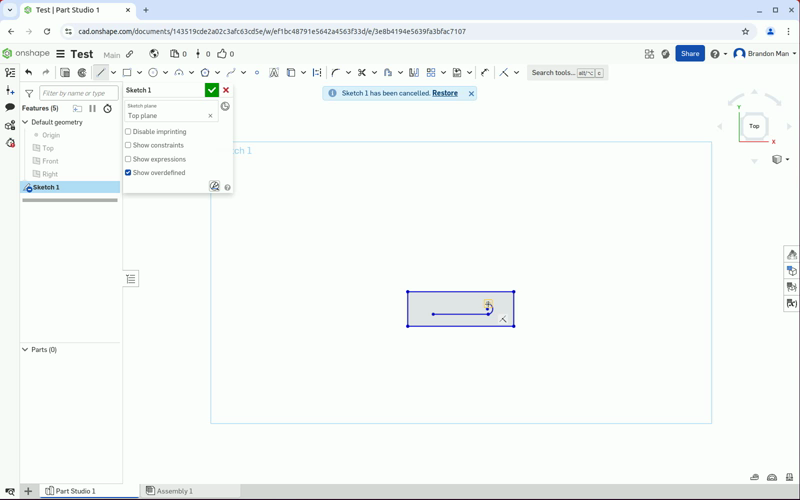
mouse_move(518, 303)
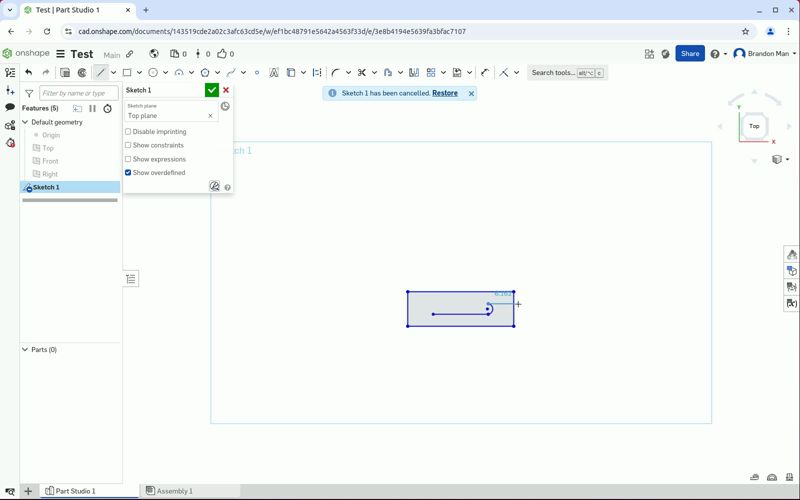
mouse_move(433, 303)
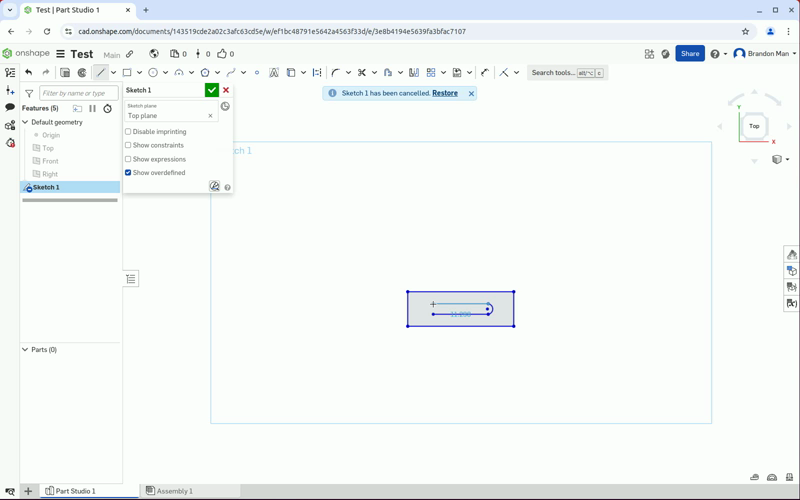
click(433, 303)
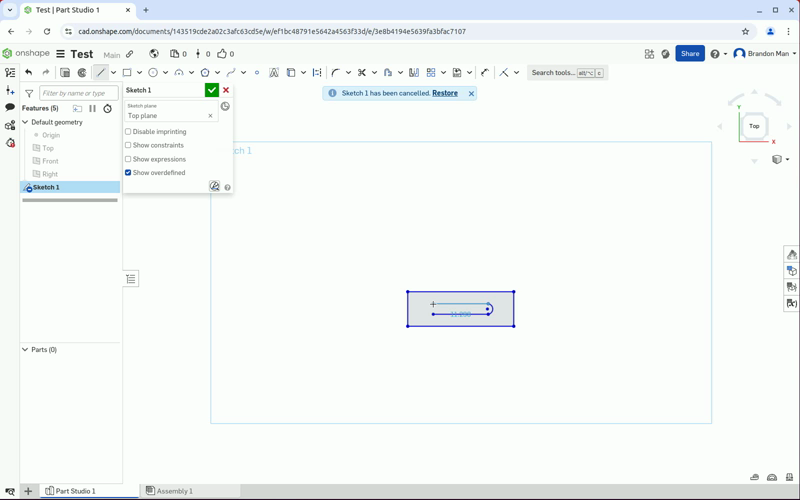
key_up(shift)
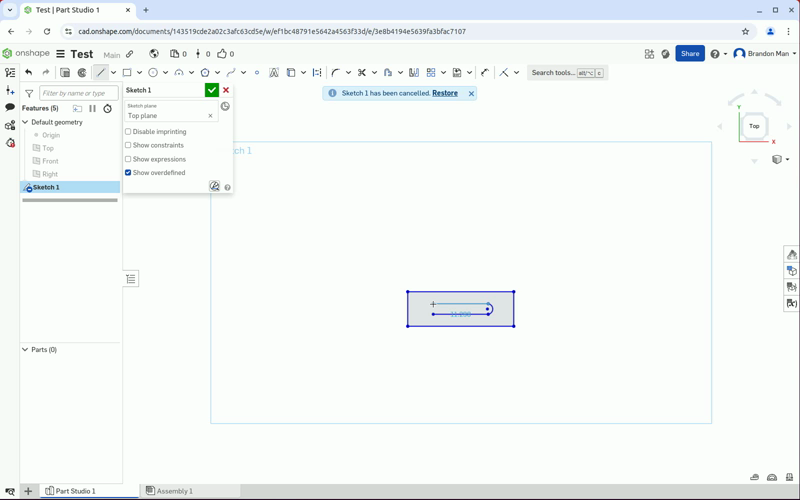
key(esc)
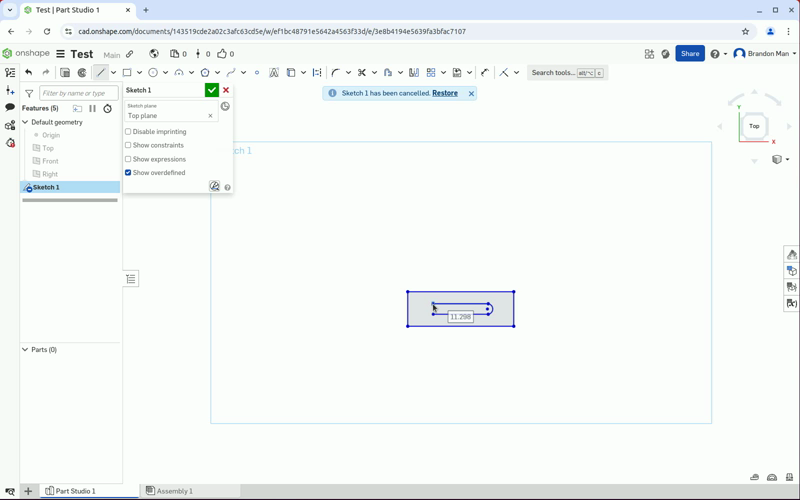
key(a)
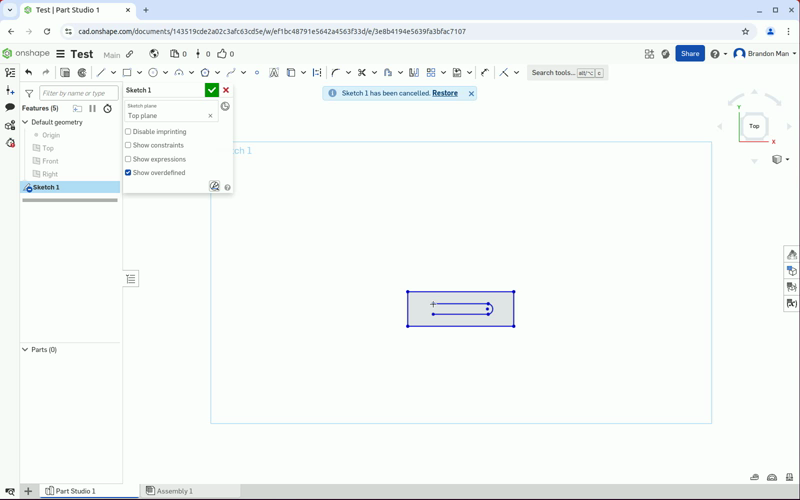
mouse_move(433, 303)
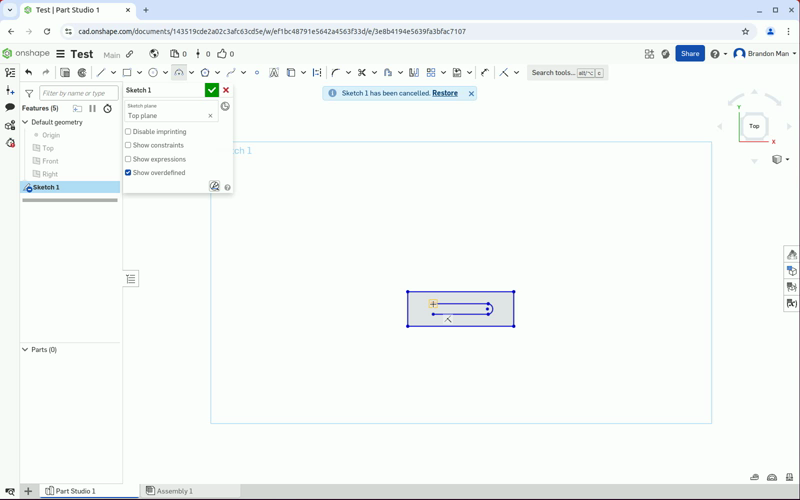
click(433, 303)
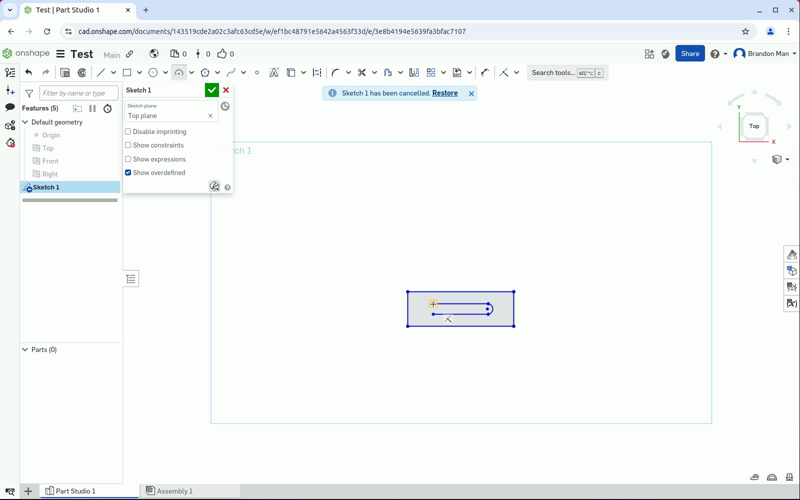
mouse_move(433, 314)
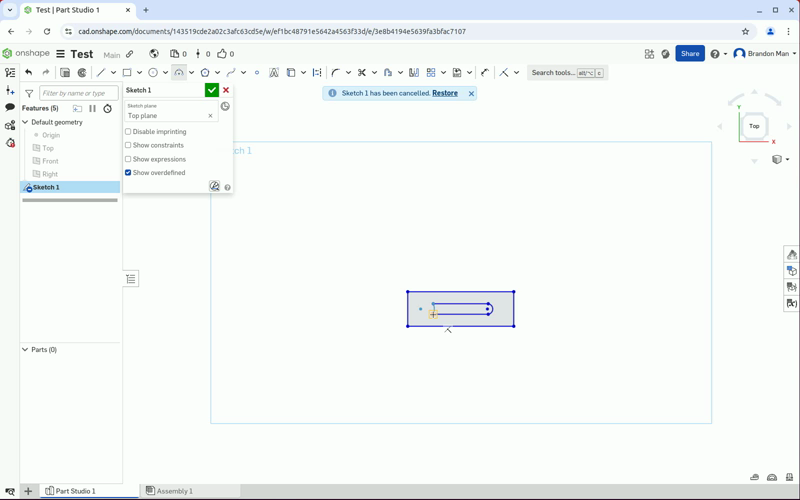
click(433, 314)
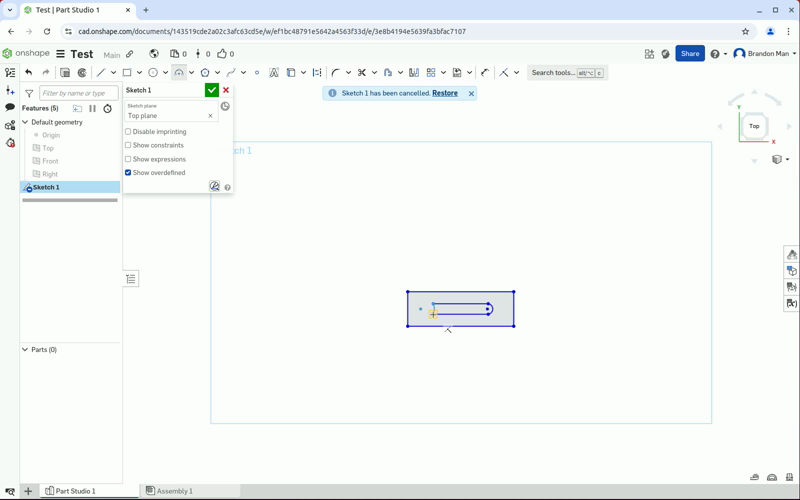
key_down(shift)
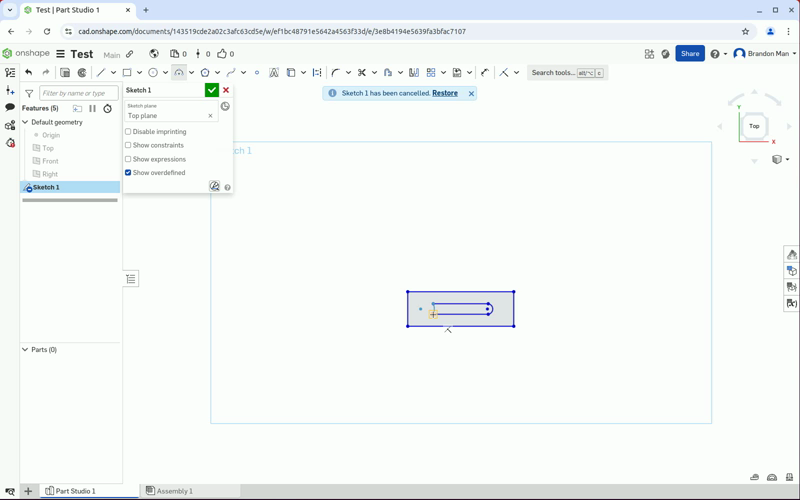
mouse_move(428, 309)
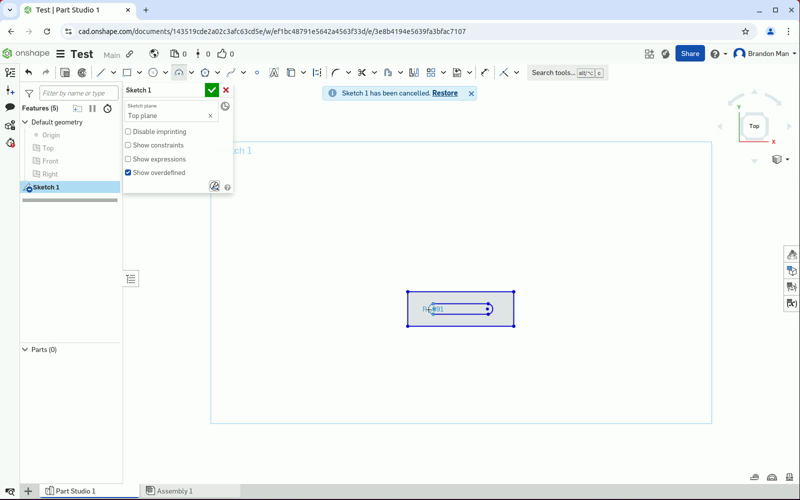
click(428, 309)
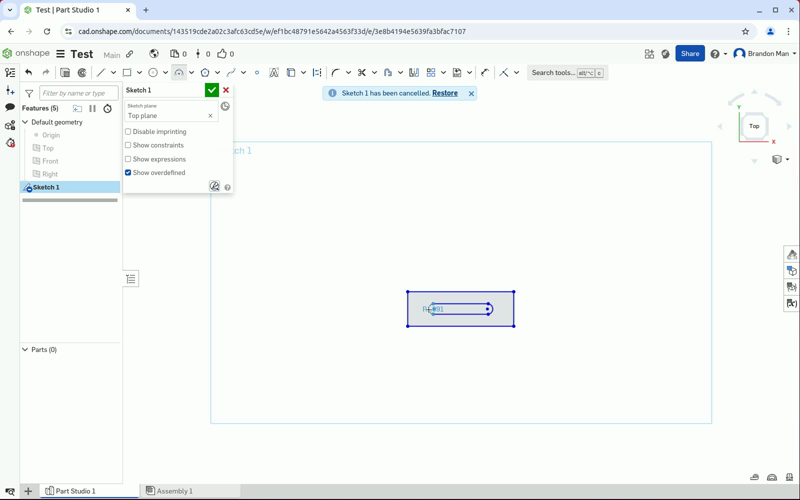
key_up(shift)
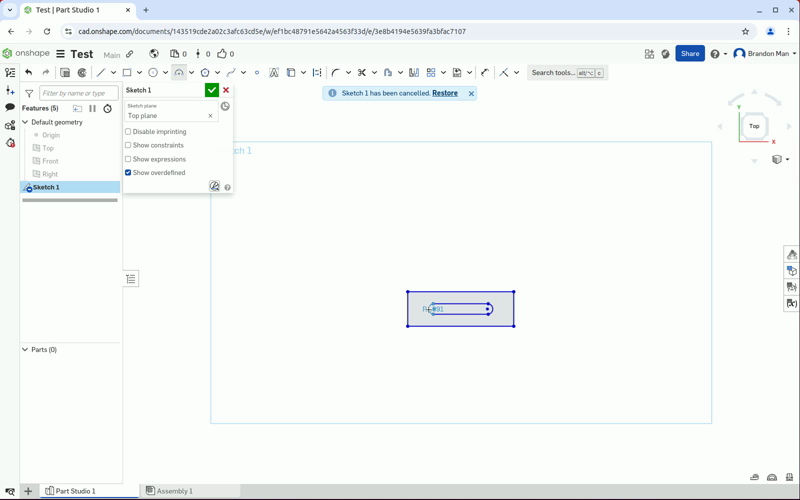
key(esc)
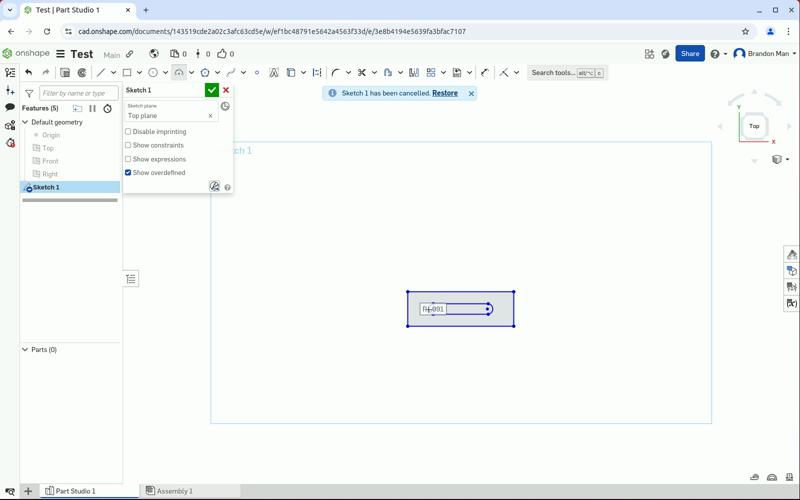
mouse_move(460, 298)
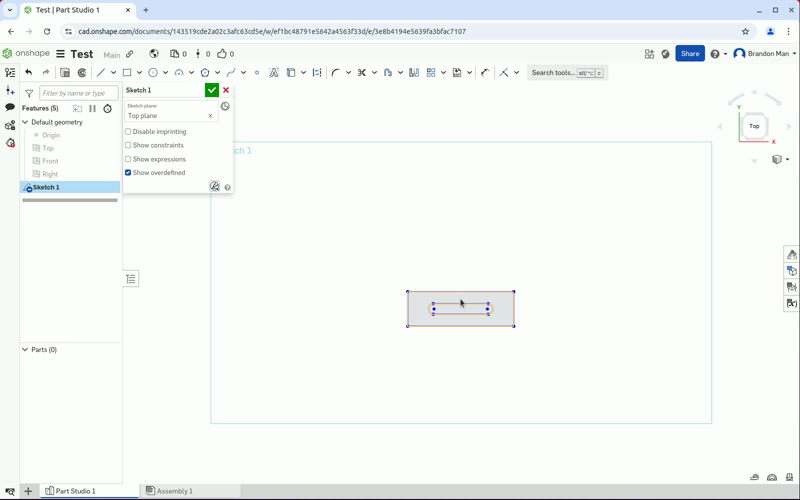
click(460, 298)
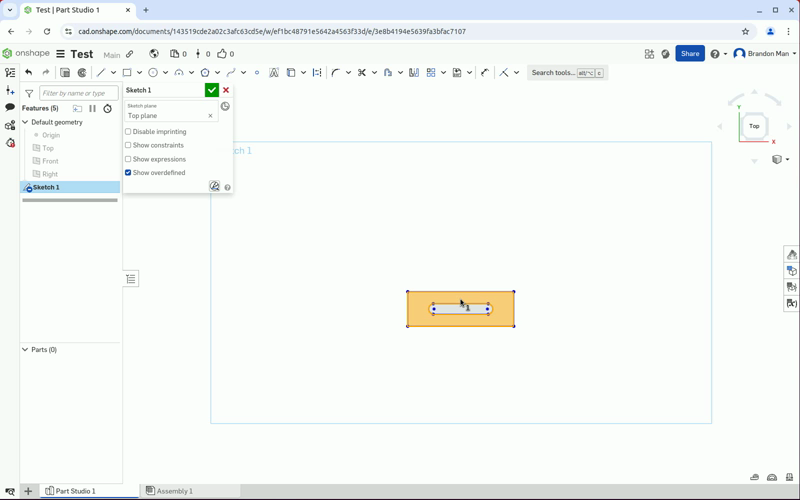
mouse_move(73, 352)
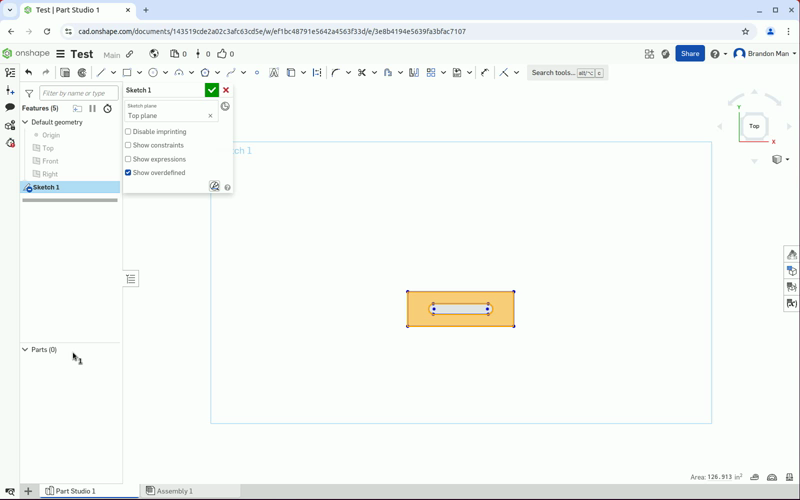
key(shift+y)
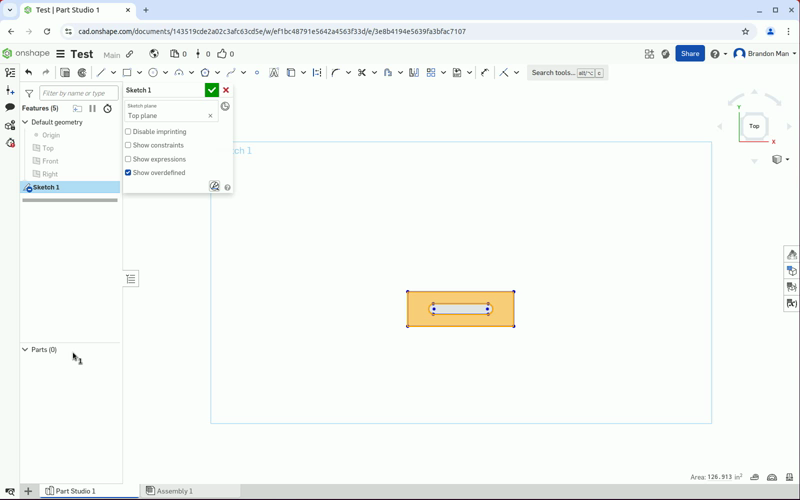
key(shift+e)
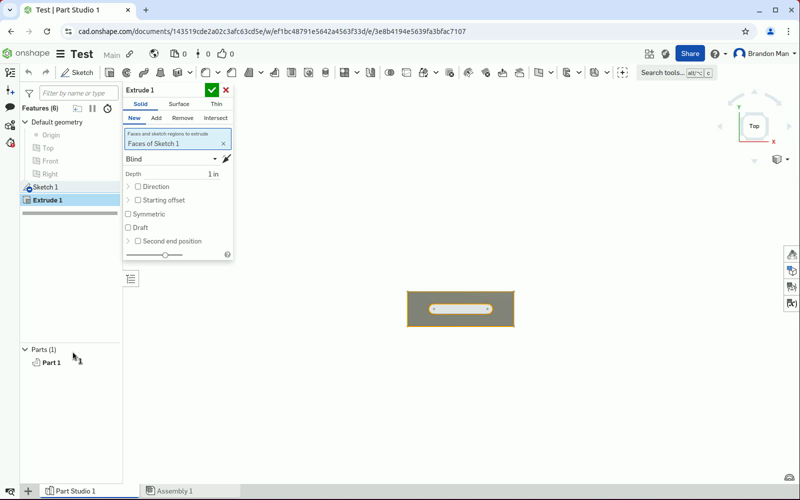
mouse_move(143, 106)
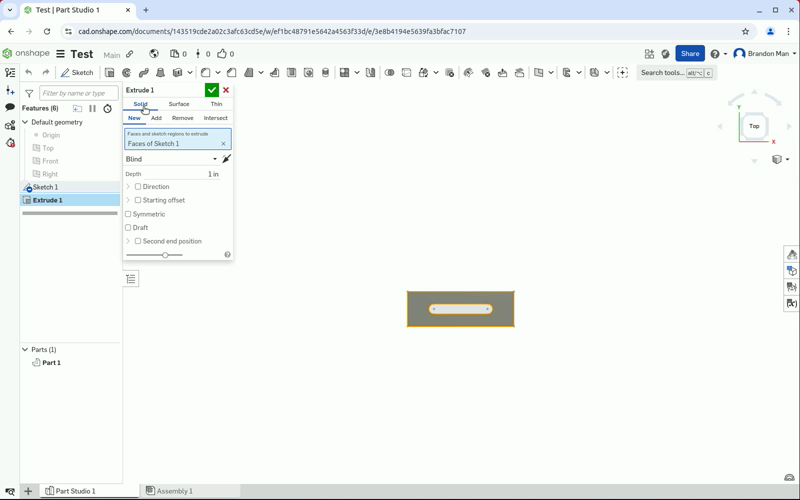
click(143, 106)
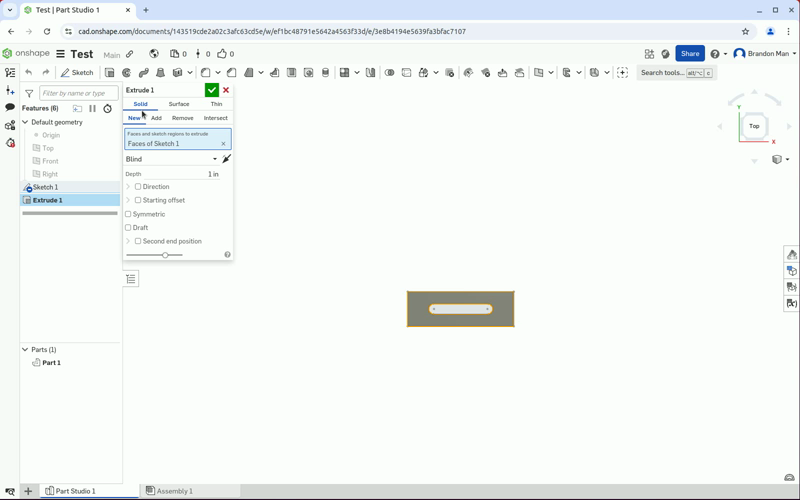
mouse_move(137, 120)
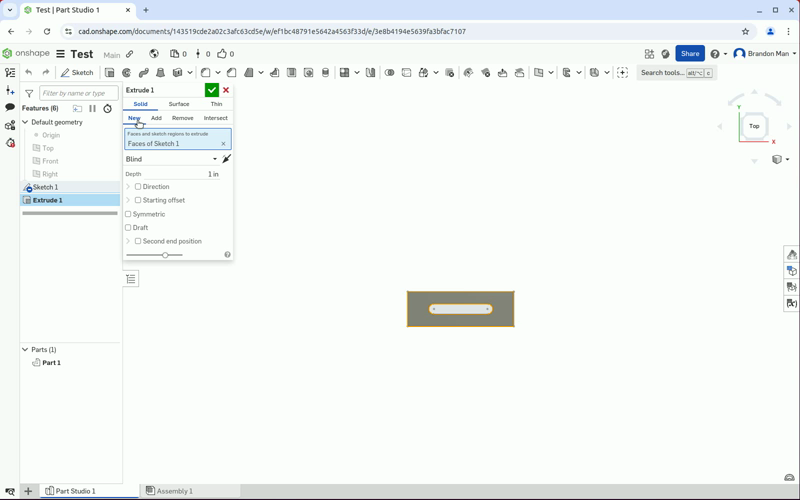
click(137, 120)
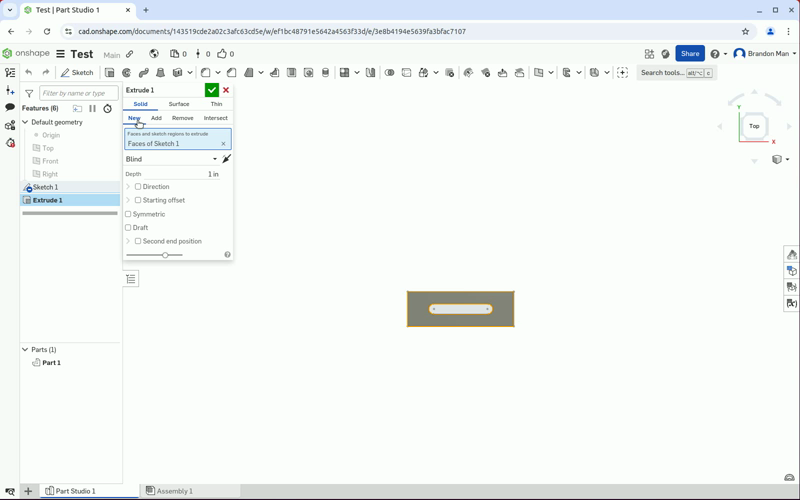
key(tab, 4)
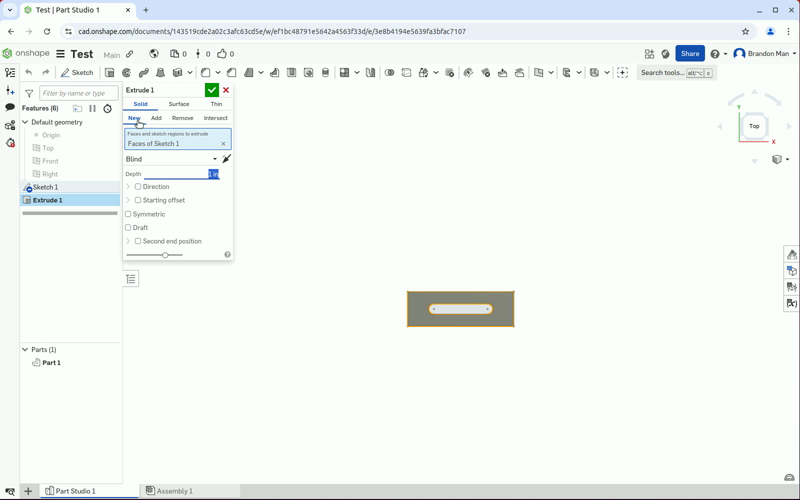
text(2.166)
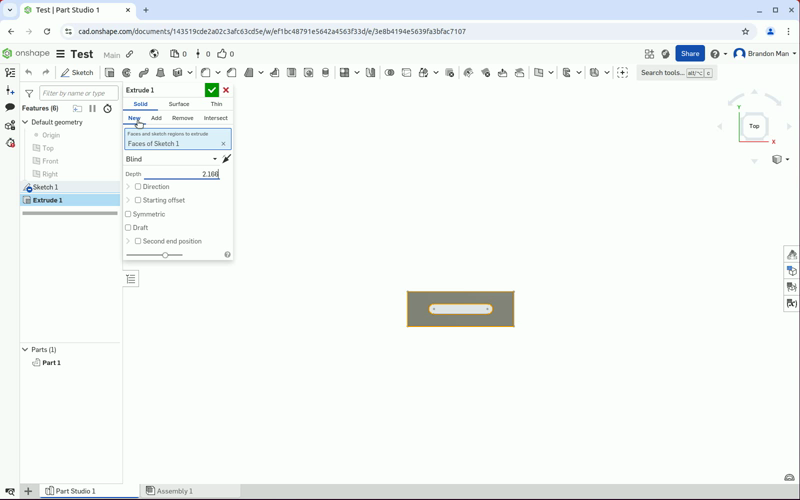
key(enter)
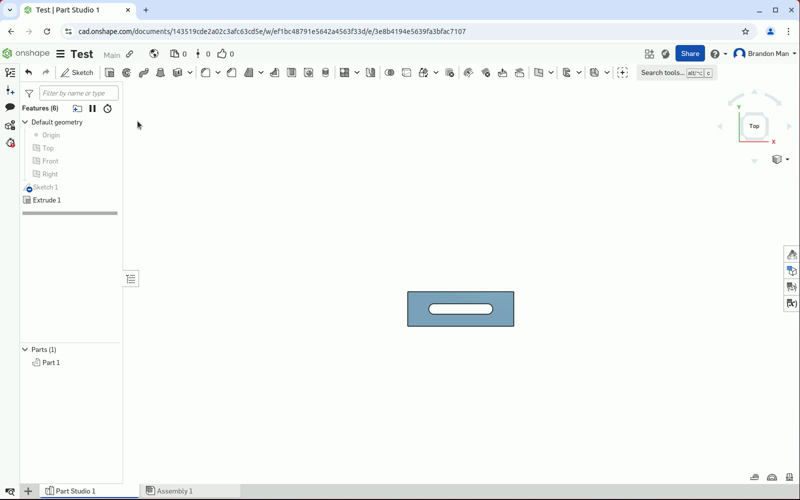
key(shift+h)
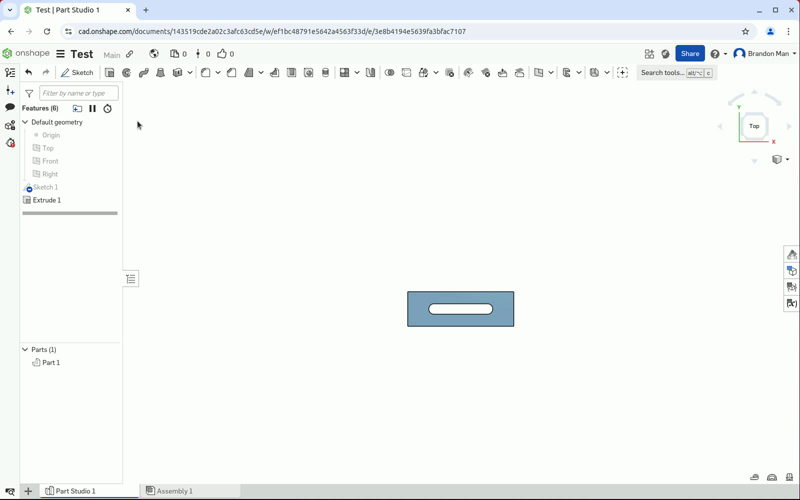
key(shift+h)
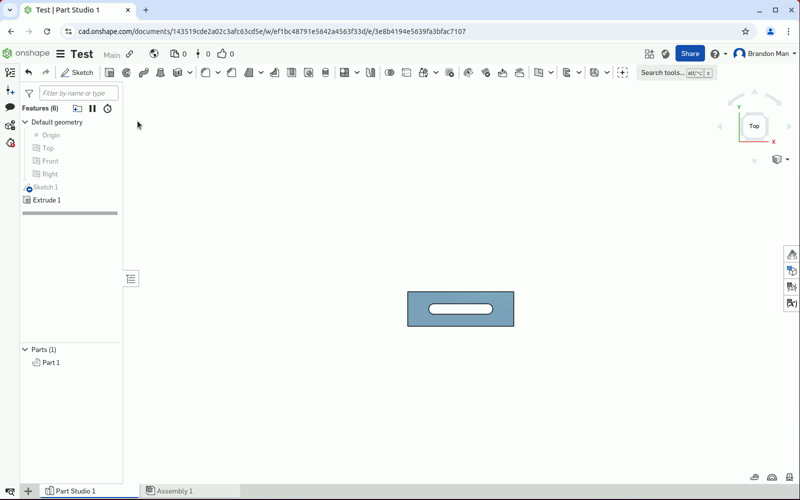
mouse_move(73, 189)
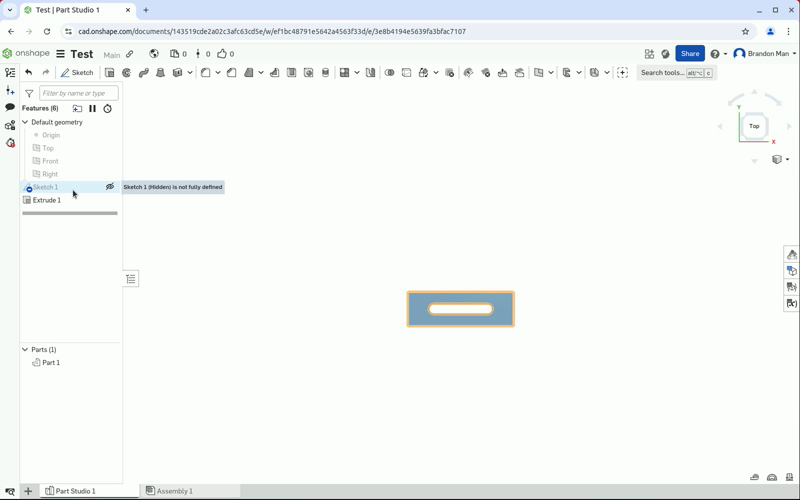
click(73, 189)
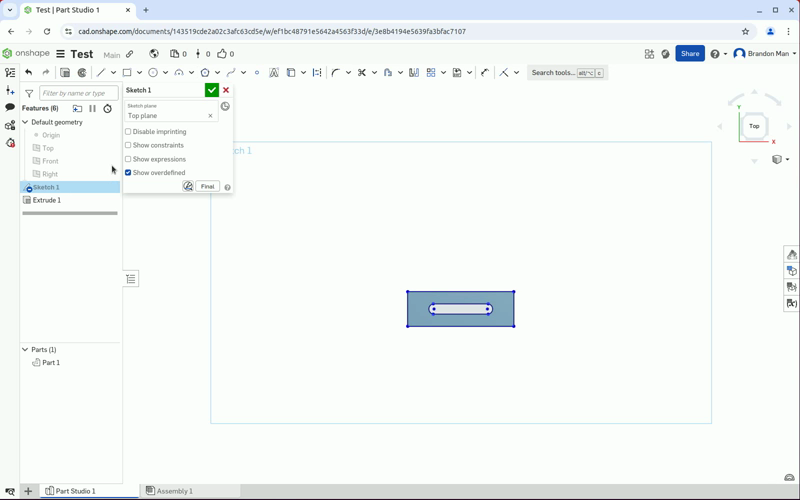
mouse_move(229, 92)
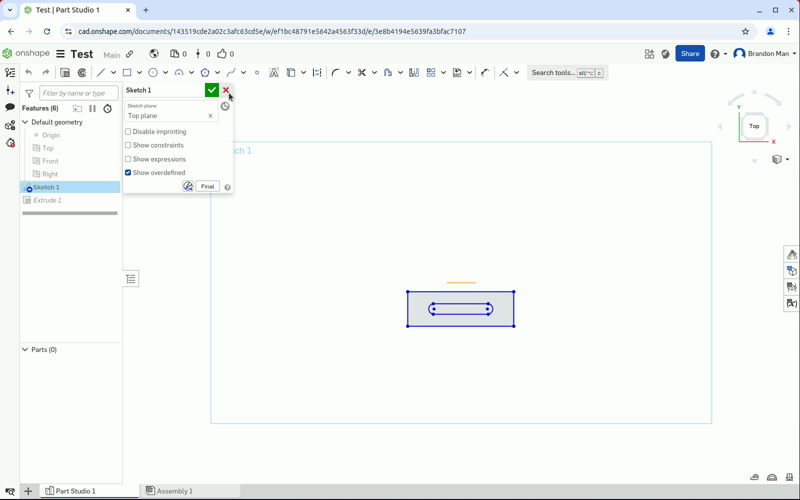
click(229, 92)
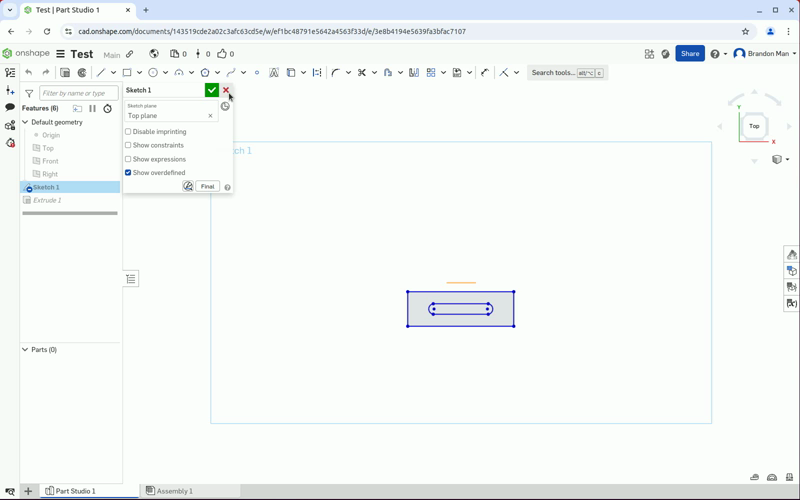
key(shift+s)
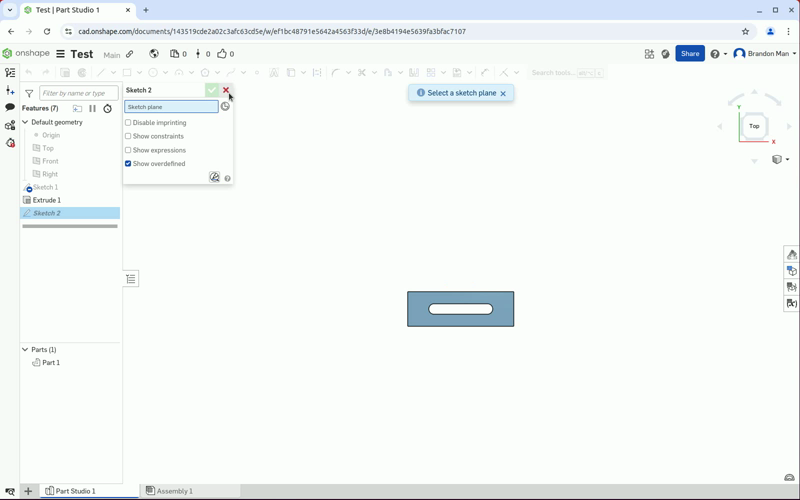
mouse_move(73, 150)
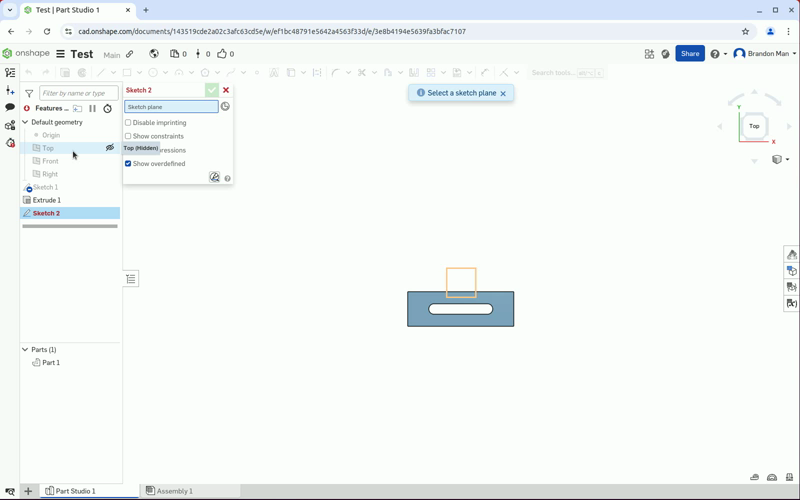
click(73, 150)
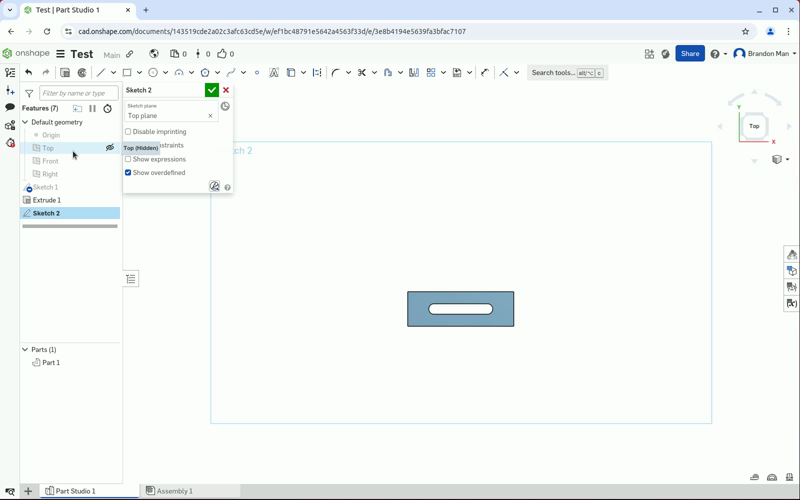
mouse_move(73, 352)
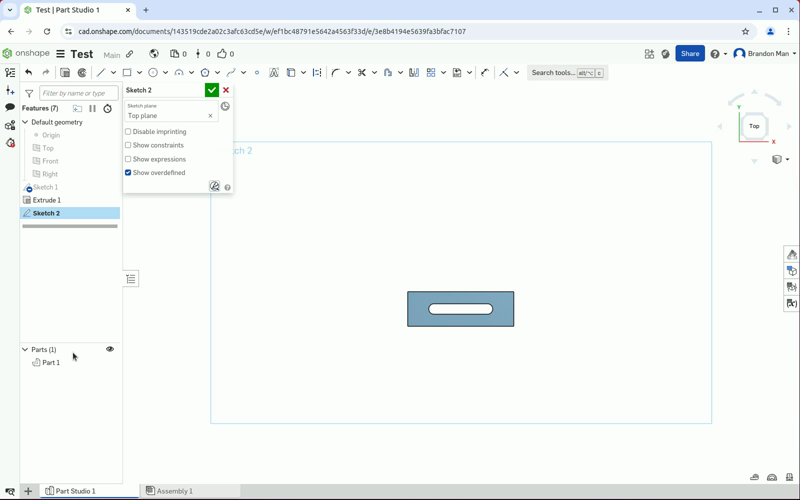
key(y)
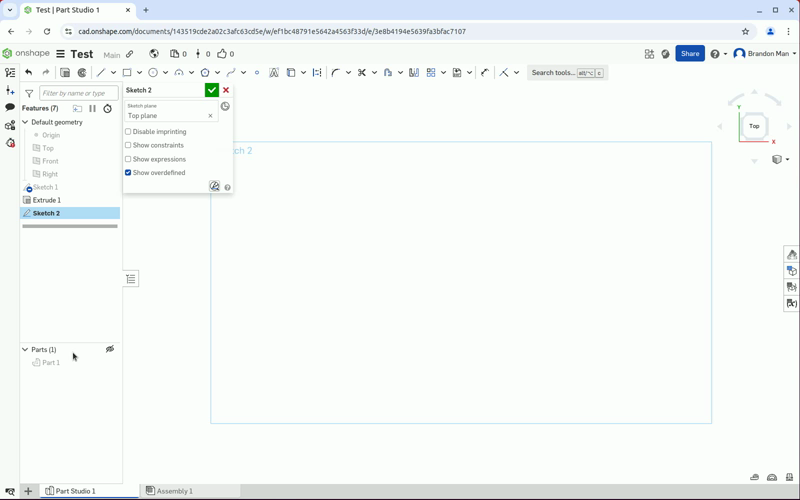
key(l)
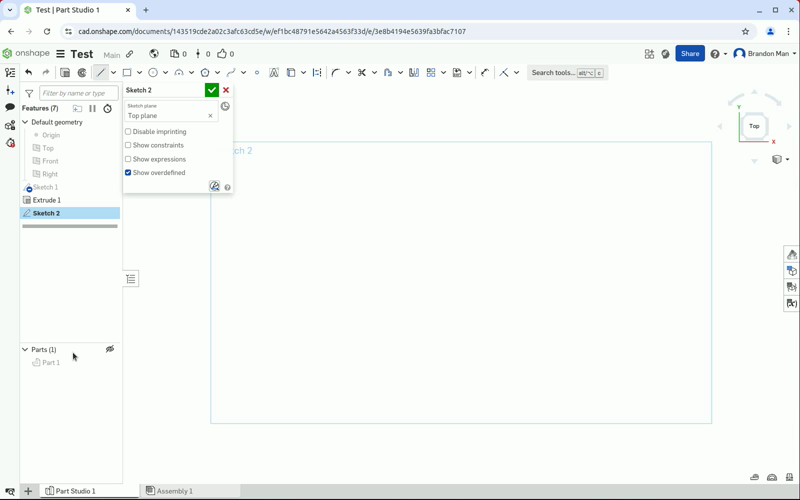
key_down(shift)
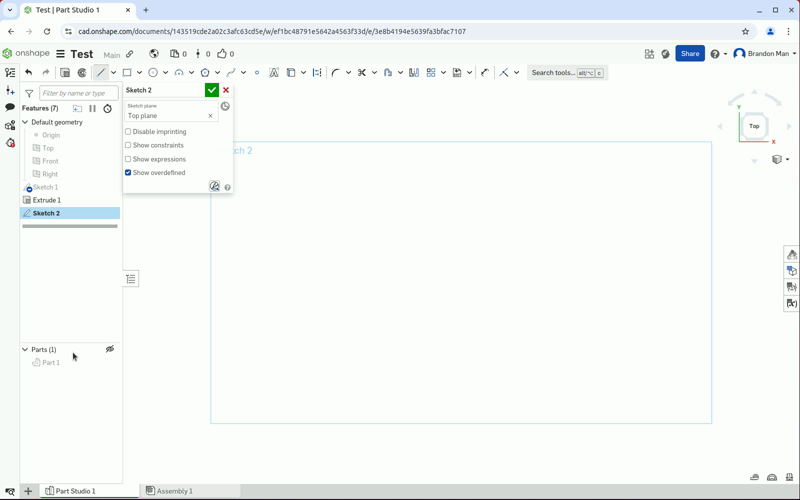
mouse_move(407, 291)
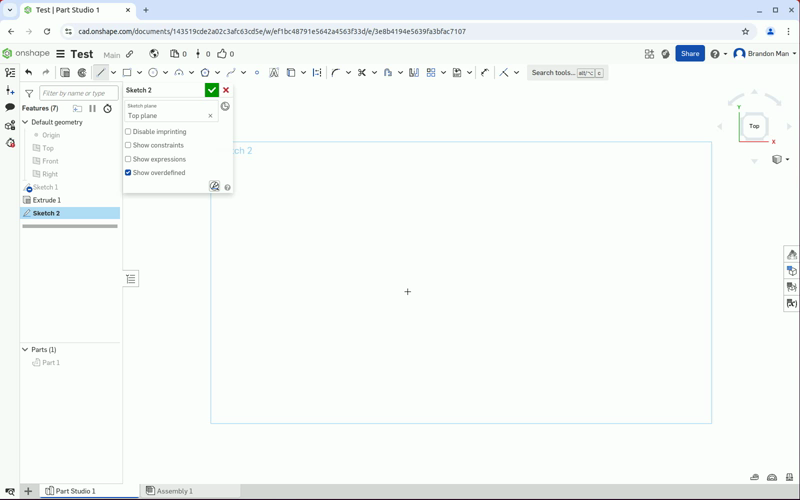
click(407, 291)
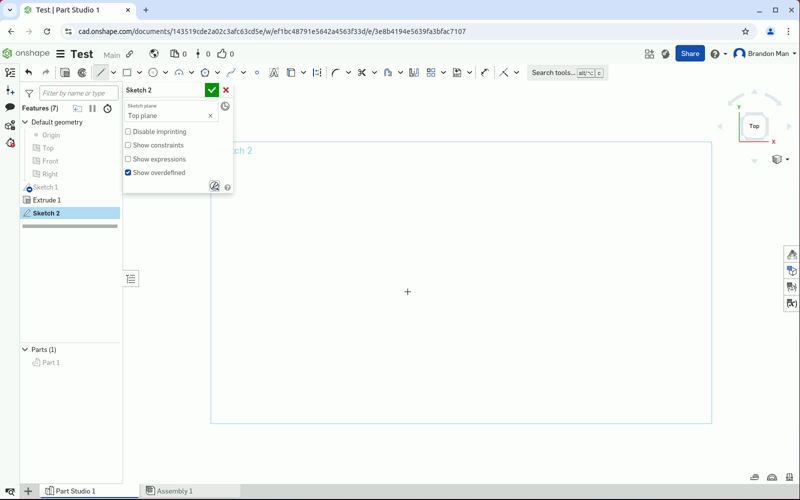
key_up(shift)
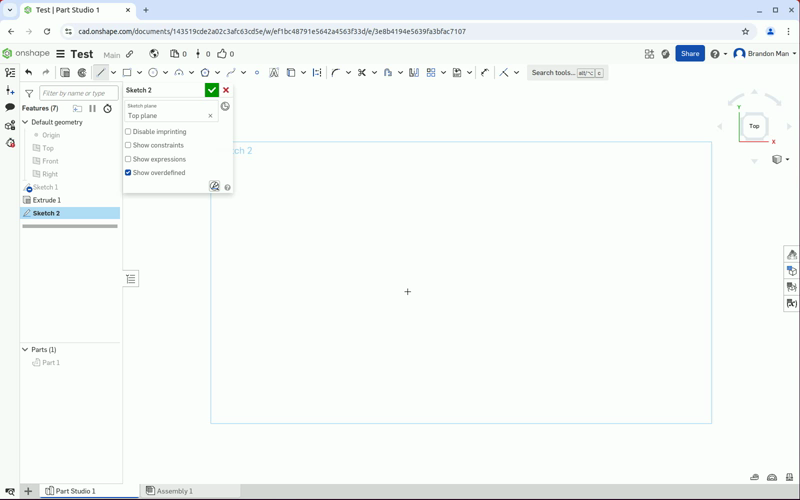
key_down(shift)
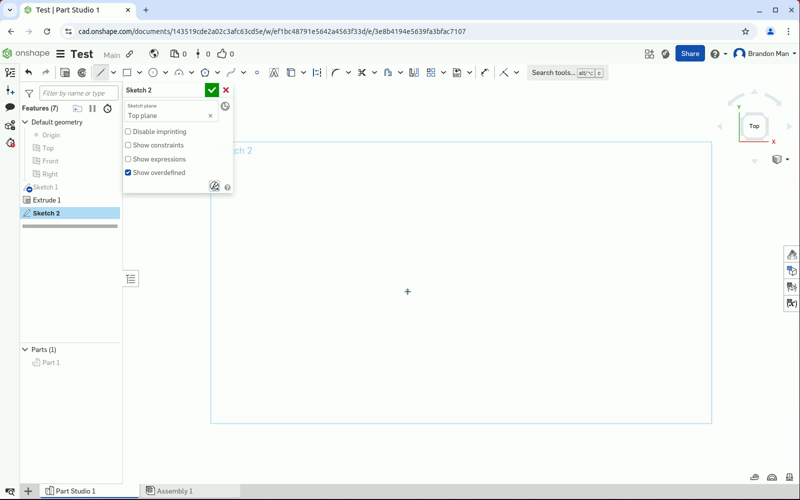
mouse_move(513, 291)
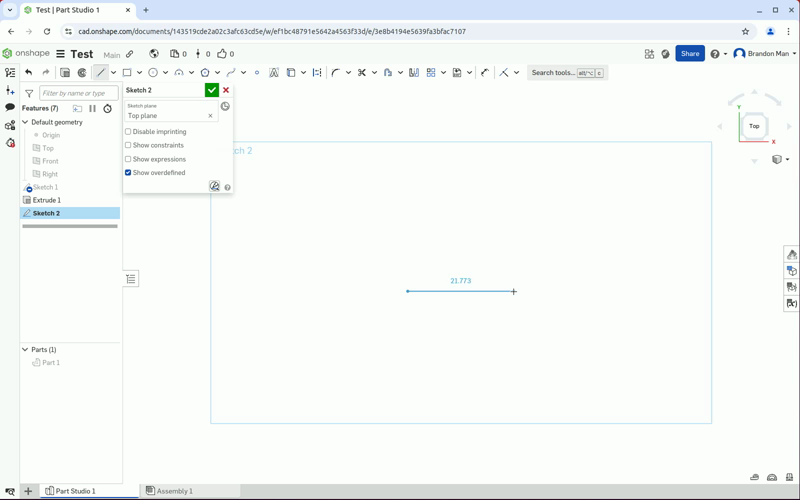
click(513, 291)
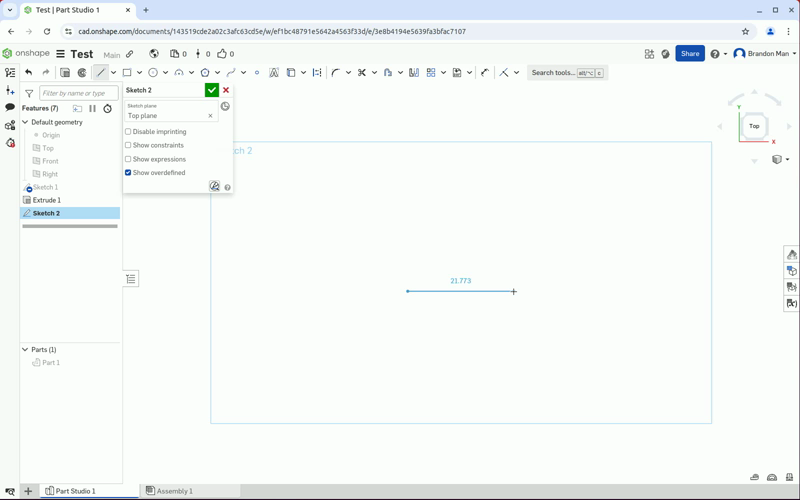
key_up(shift)
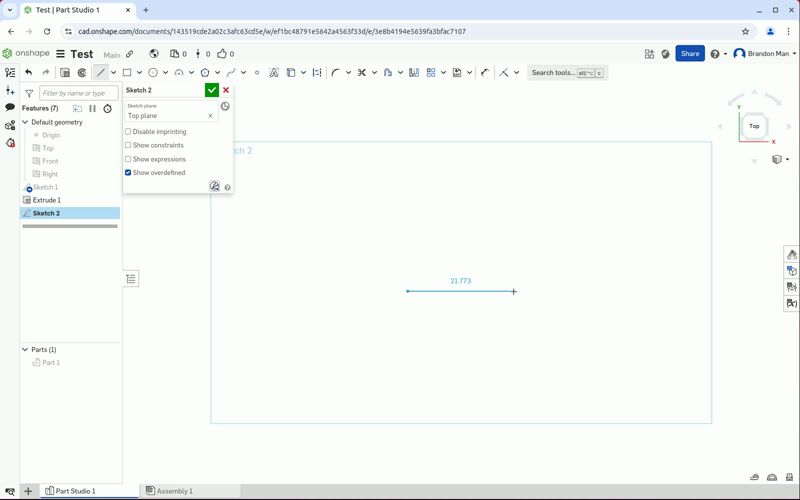
key_down(shift)
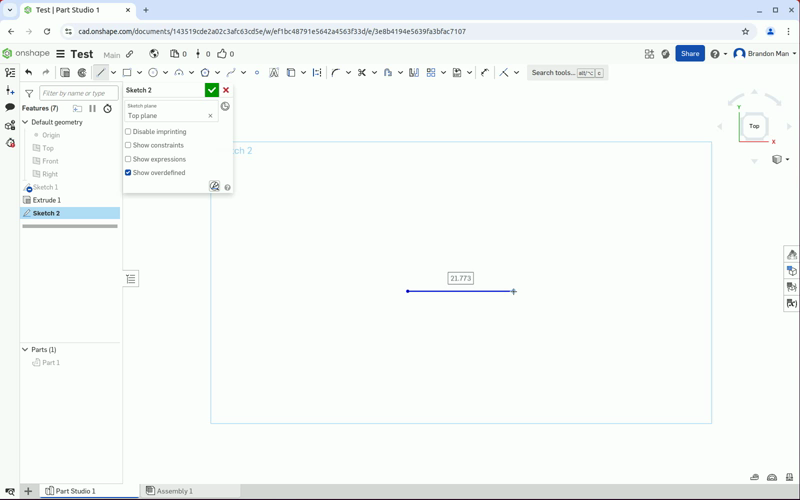
mouse_move(543, 291)
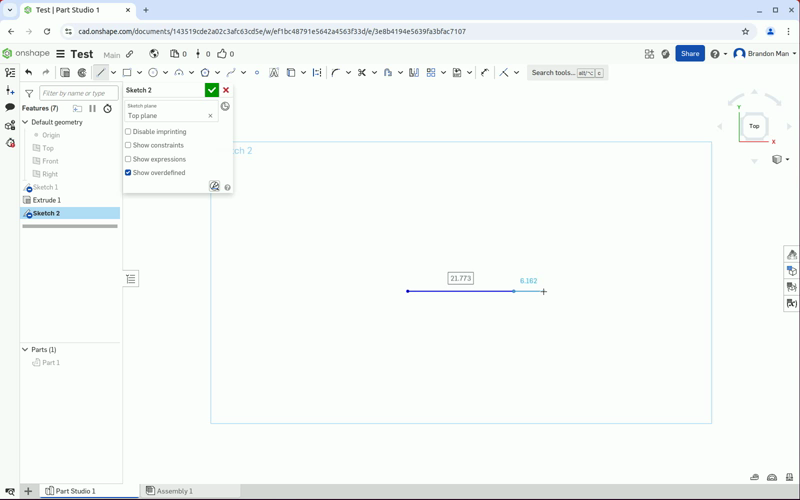
mouse_move(513, 282)
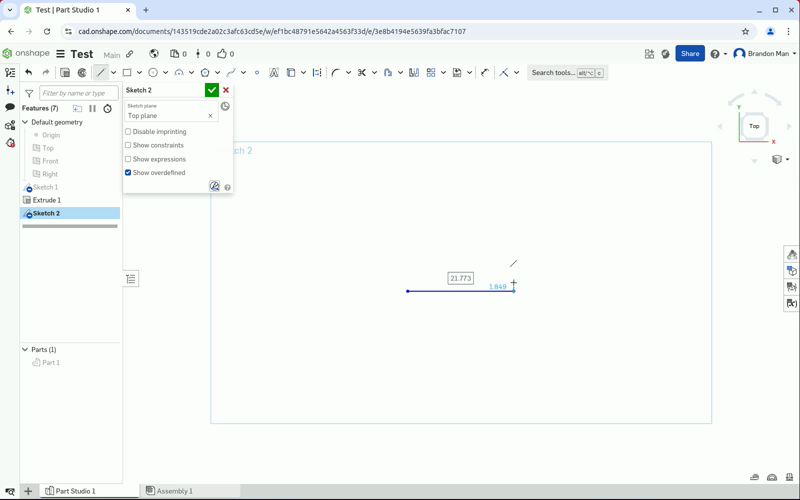
click(513, 282)
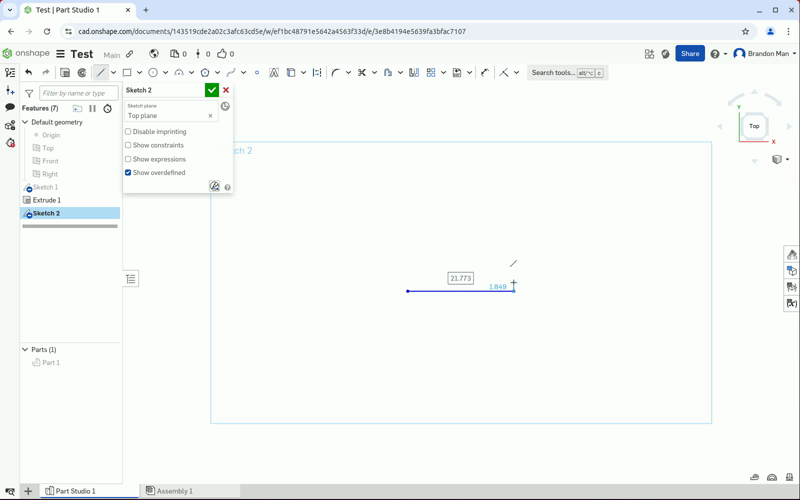
key_up(shift)
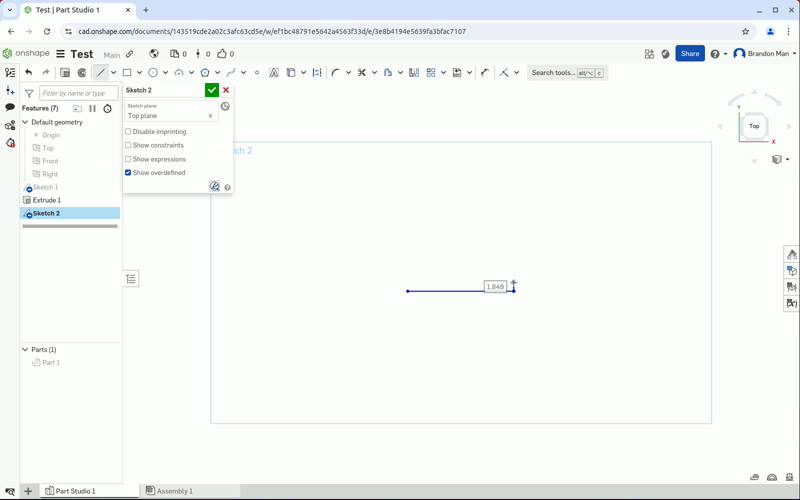
key_down(shift)
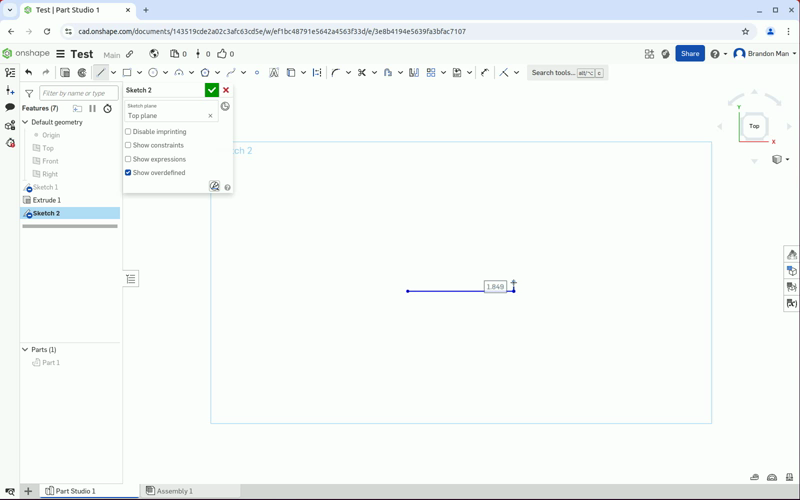
mouse_move(407, 282)
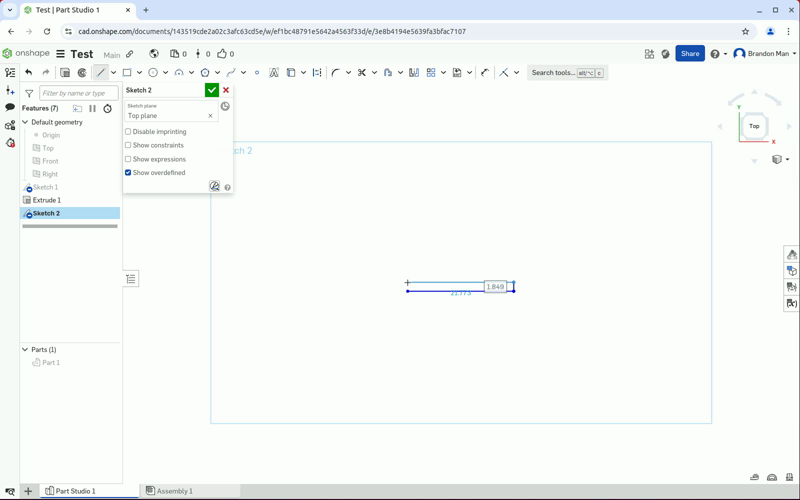
click(407, 282)
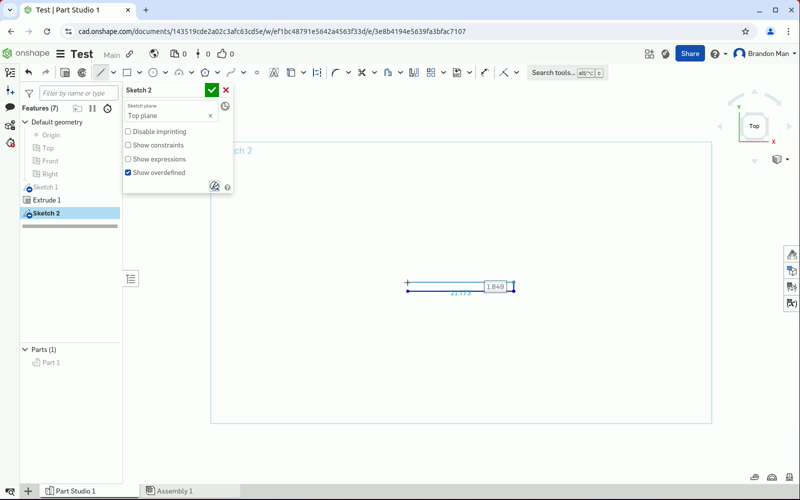
key_up(shift)
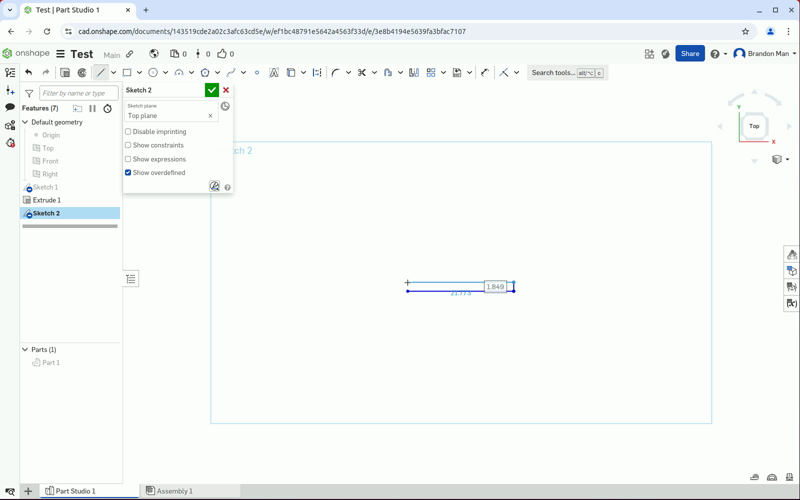
mouse_move(437, 282)
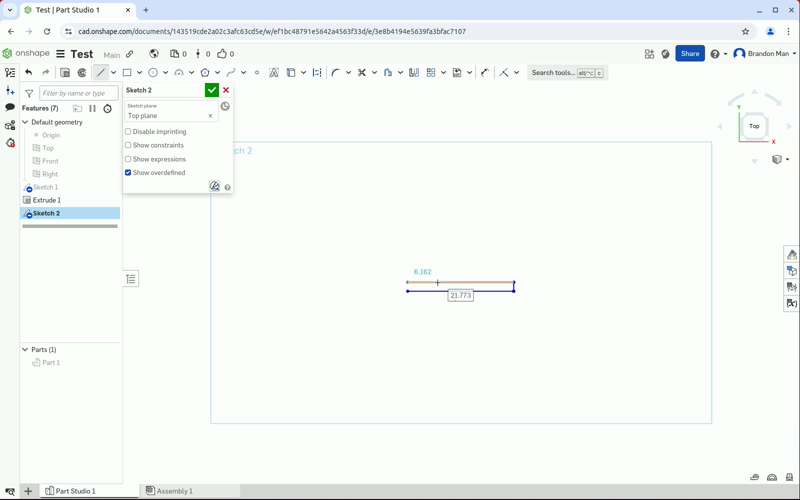
key_down(shift)
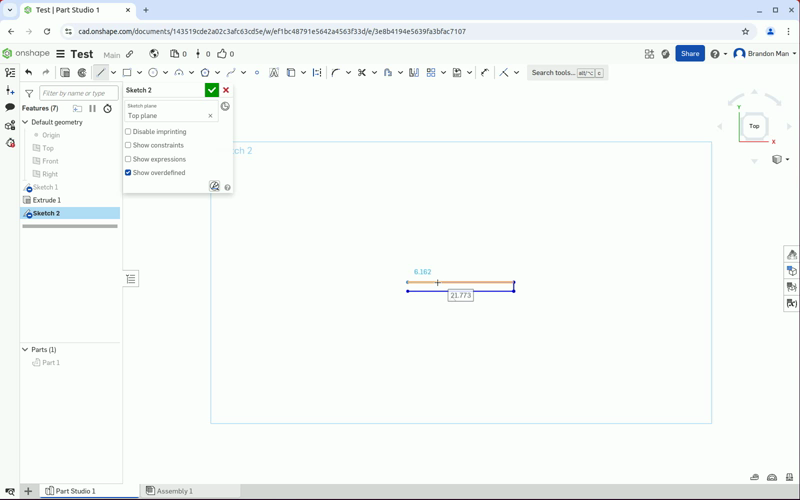
mouse_move(407, 291)
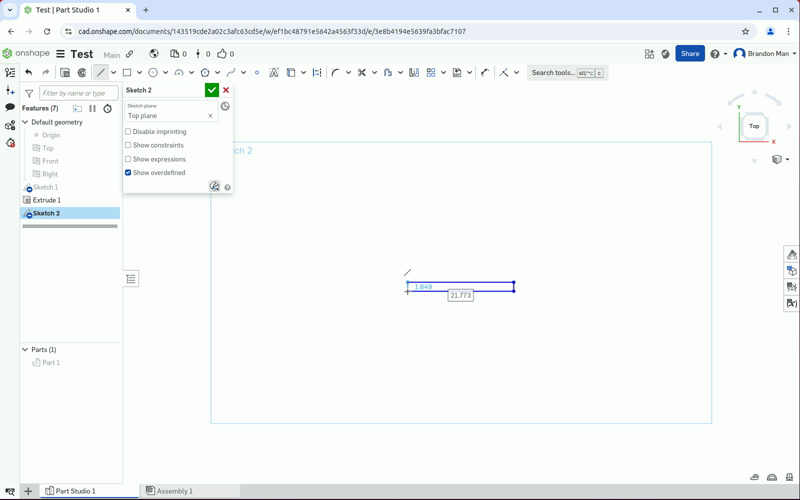
key_up(shift)
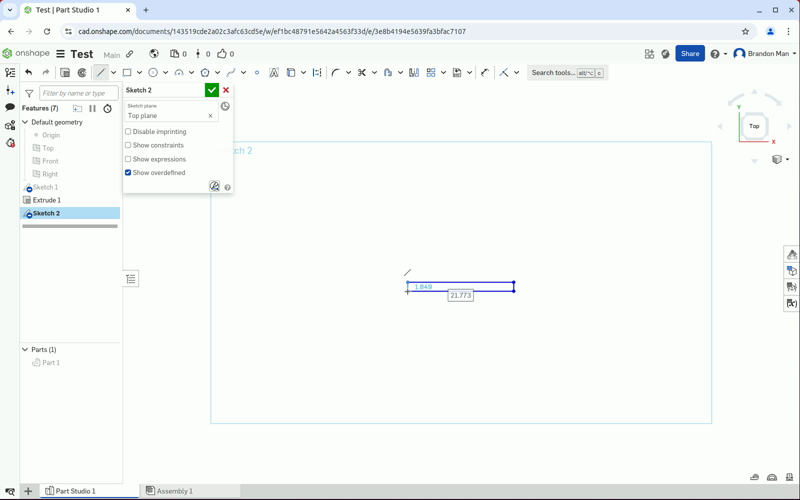
click(407, 291)
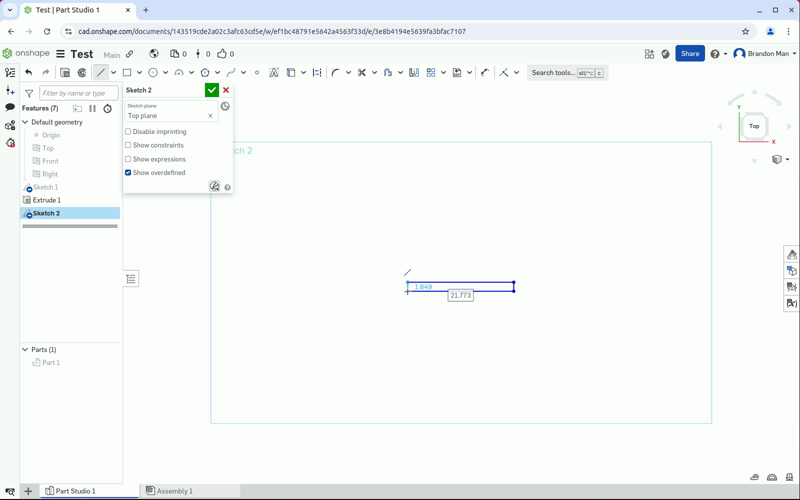
key(esc)
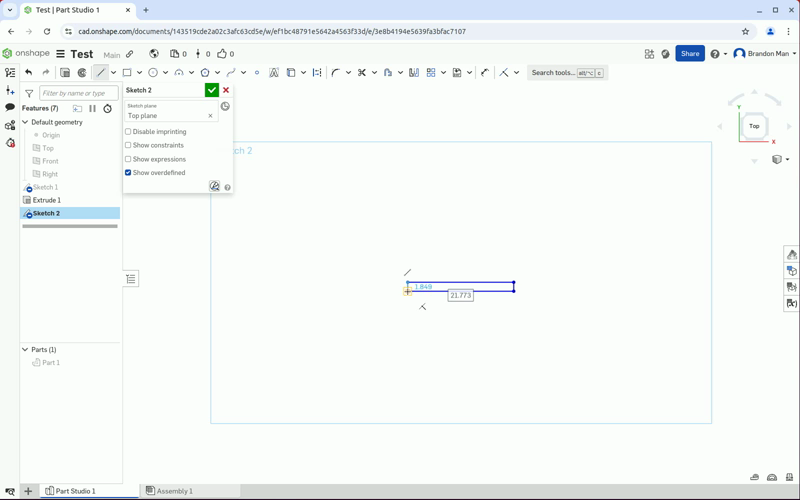
mouse_move(497, 285)
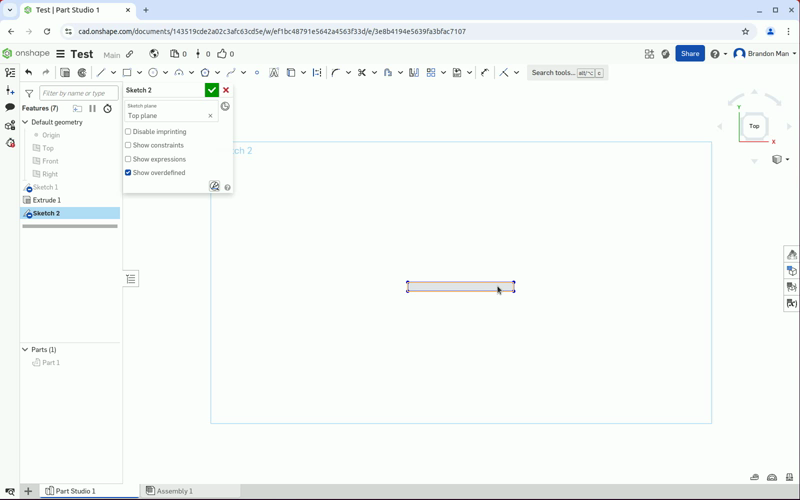
scroll(6)
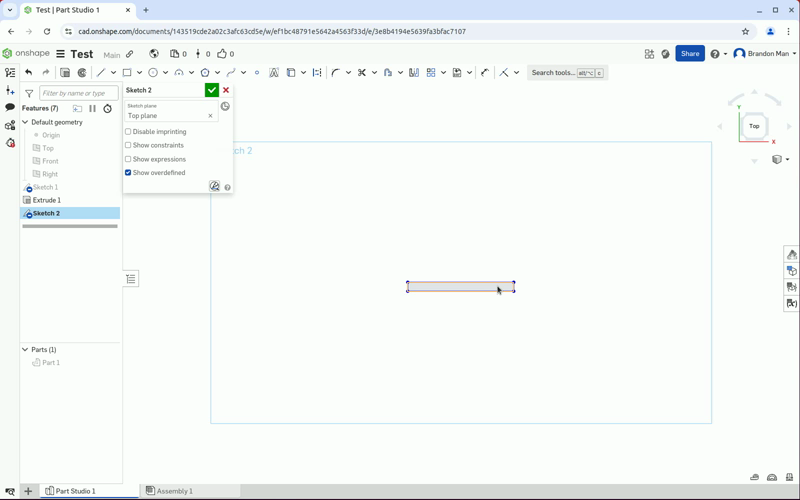
scroll(6)
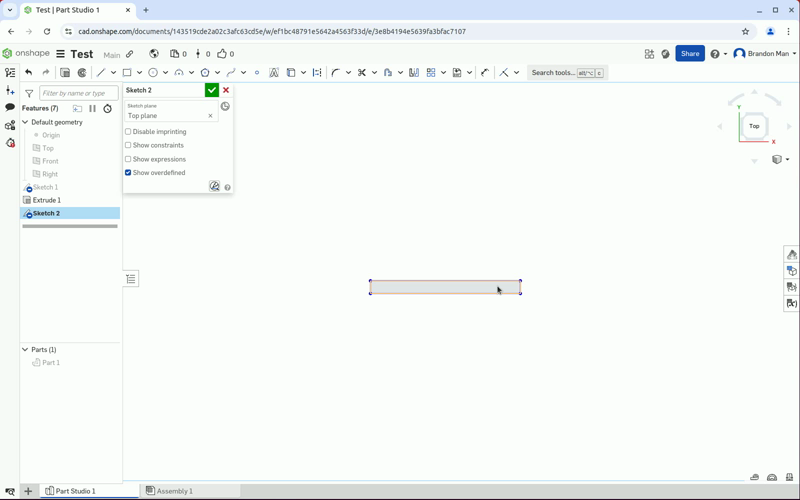
scroll(6)
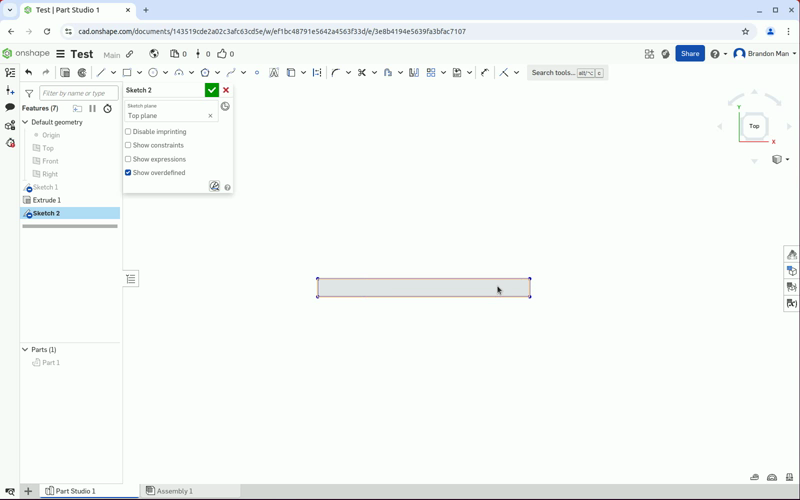
scroll(6)
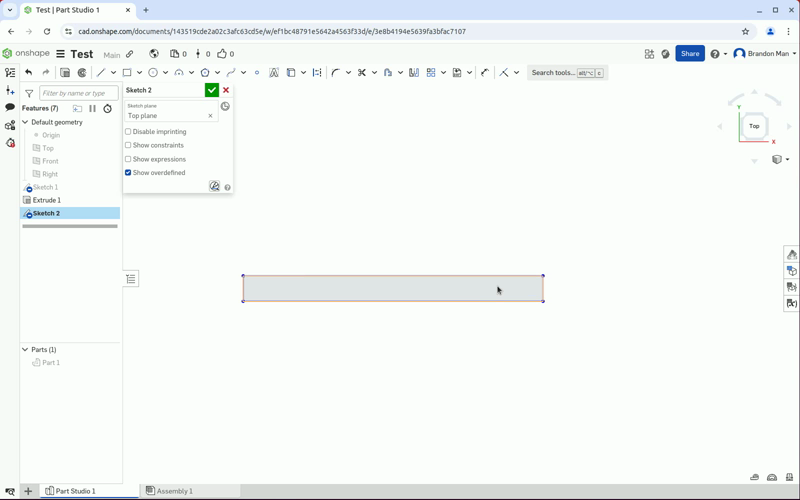
scroll(6)
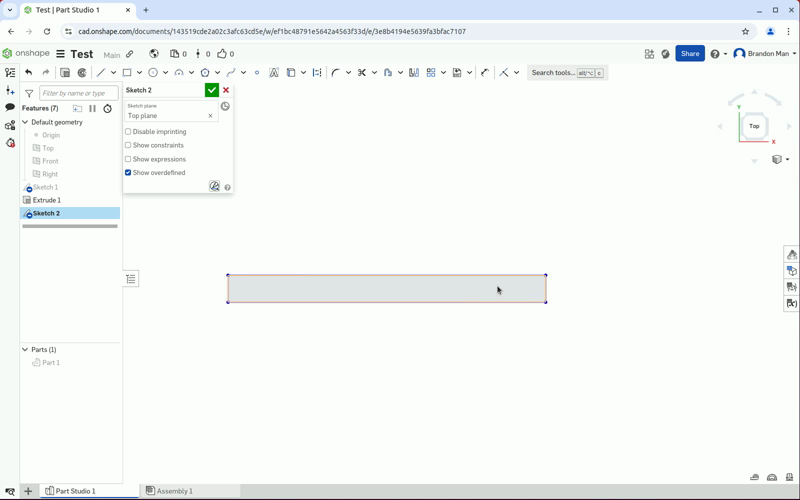
scroll(6)
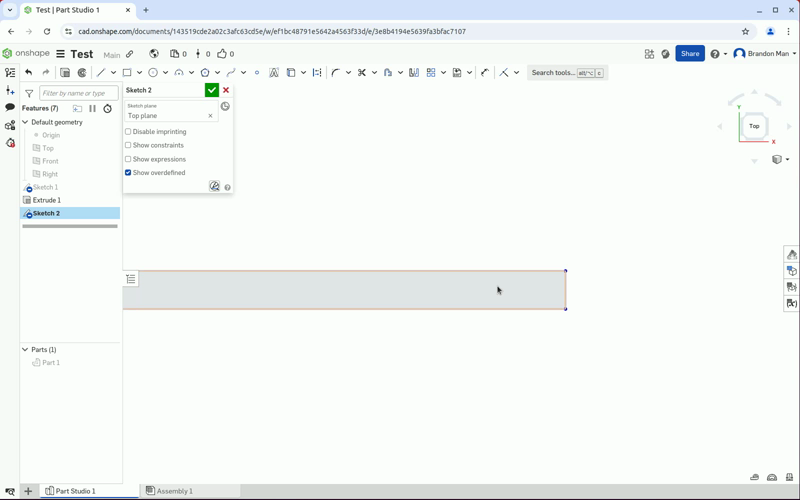
scroll(6)
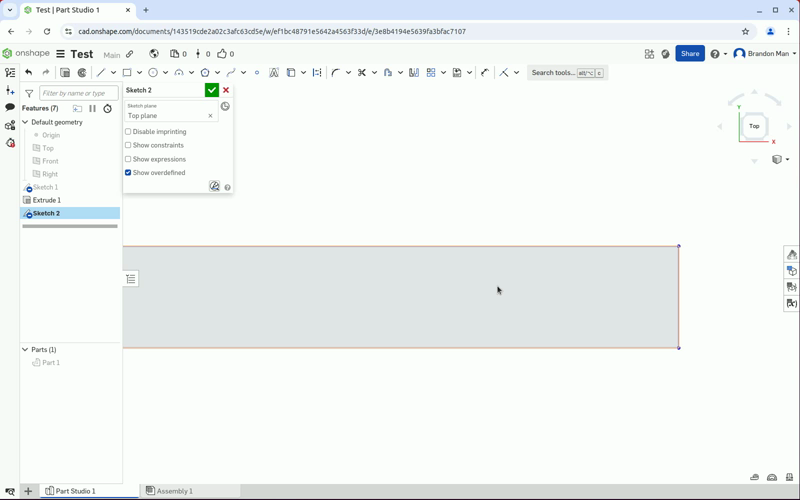
click(497, 285)
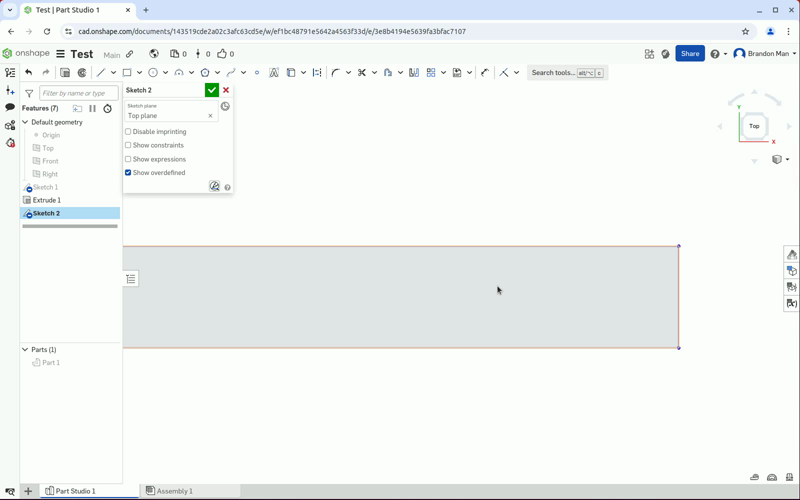
scroll(-6)
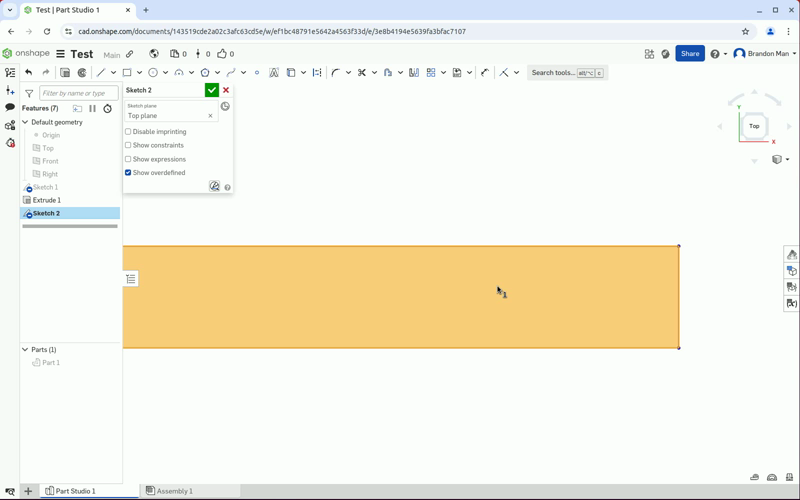
scroll(-6)
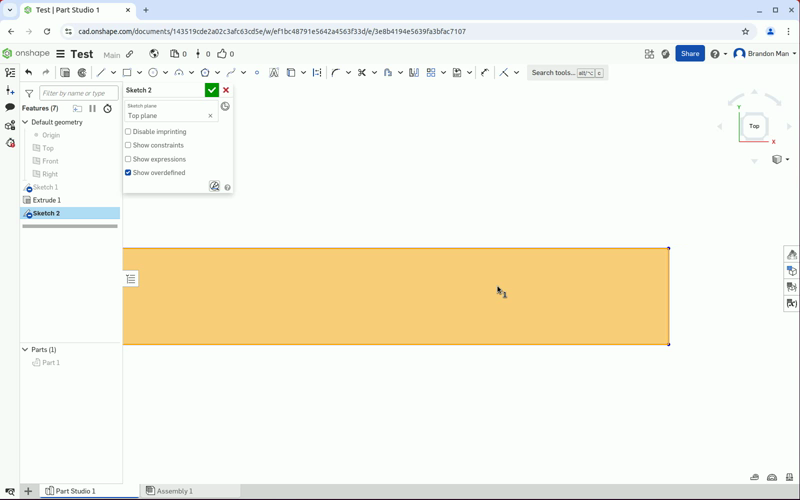
scroll(-6)
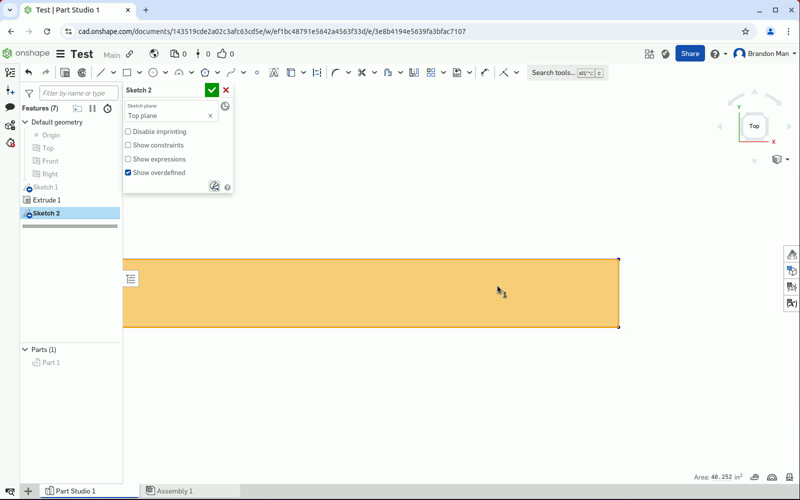
scroll(-6)
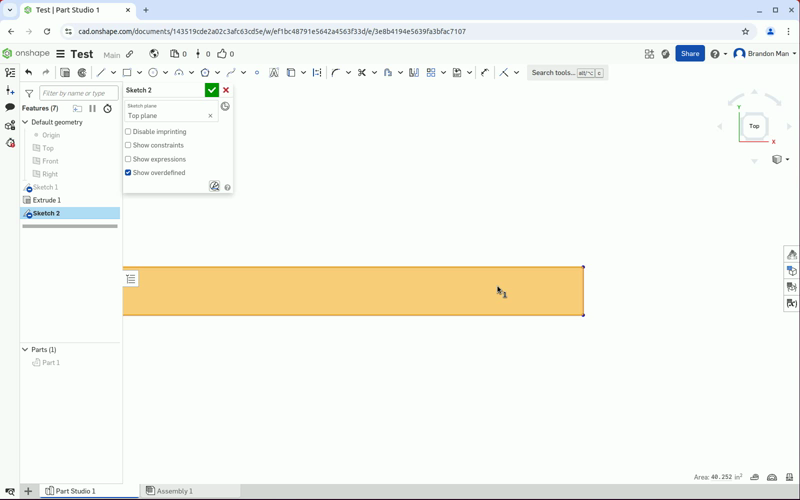
scroll(-6)
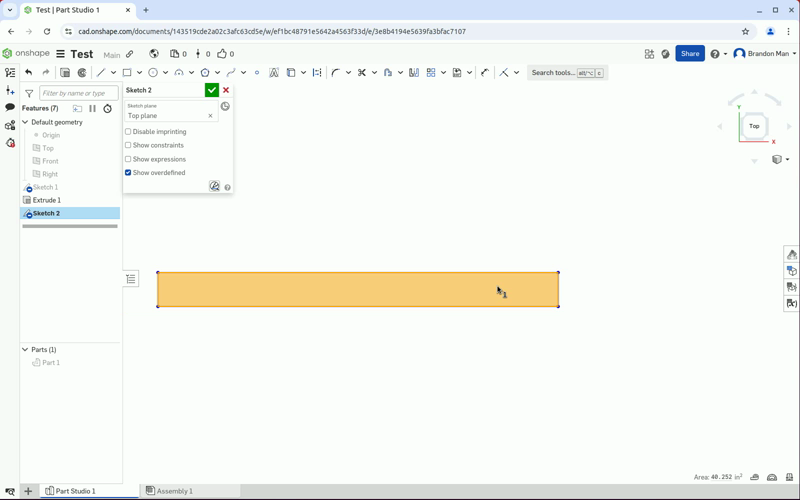
scroll(-6)
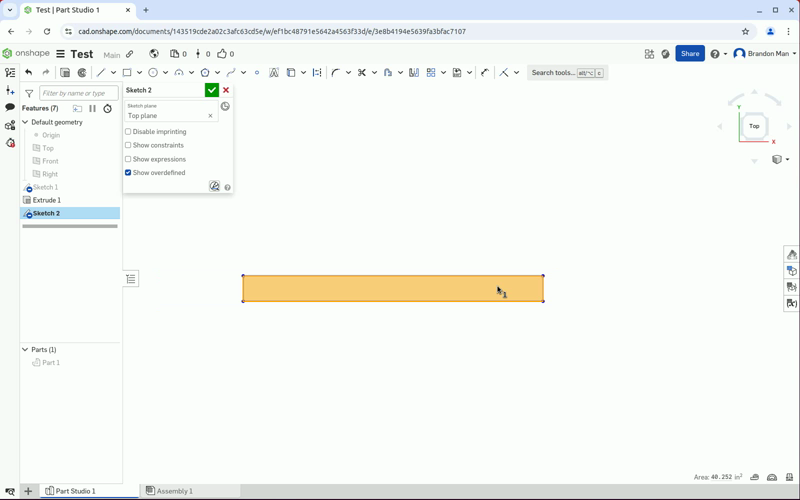
scroll(-6)
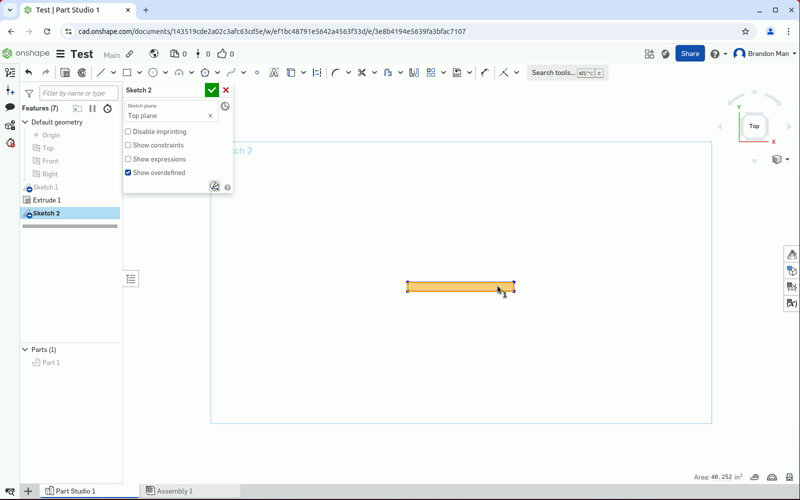
mouse_move(73, 352)
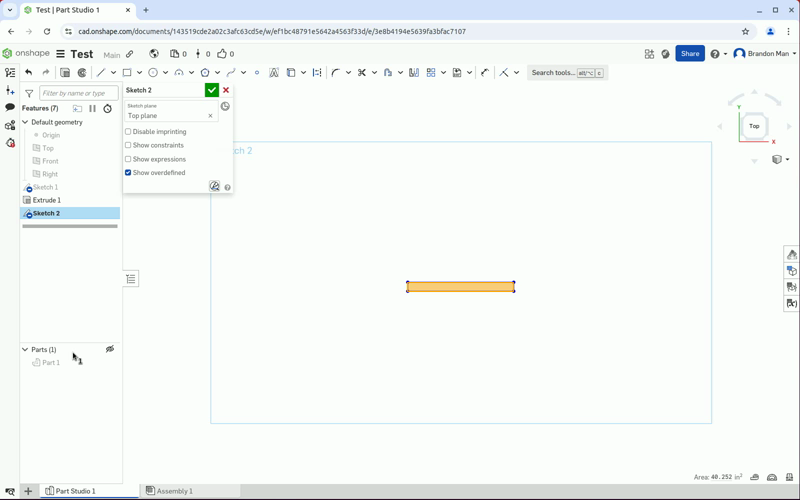
key(shift+y)
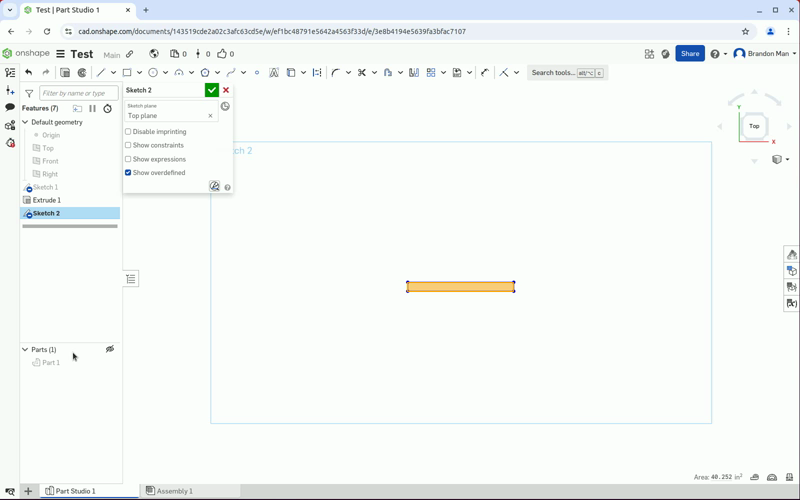
key(shift+e)
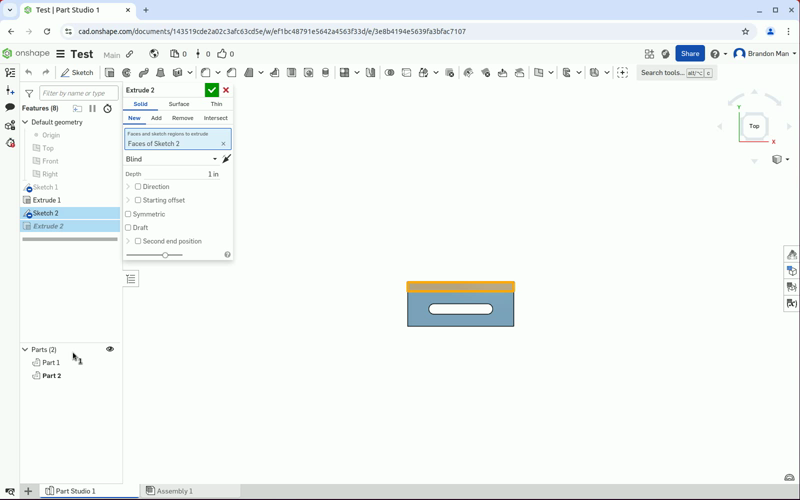
mouse_move(143, 106)
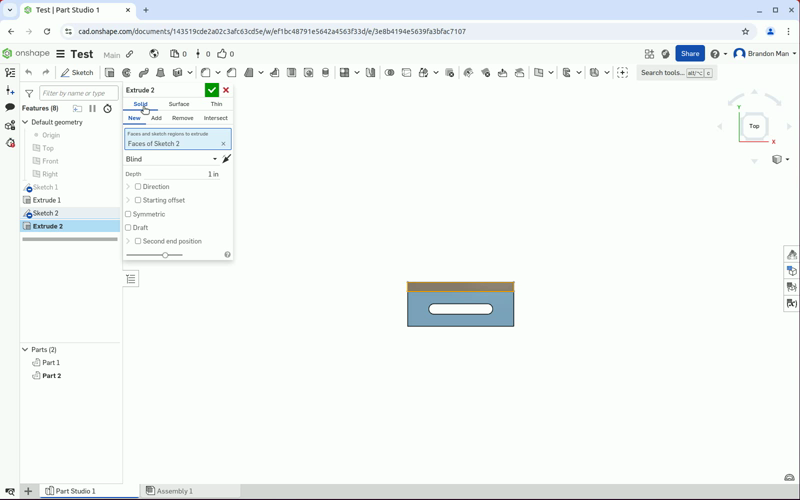
click(143, 106)
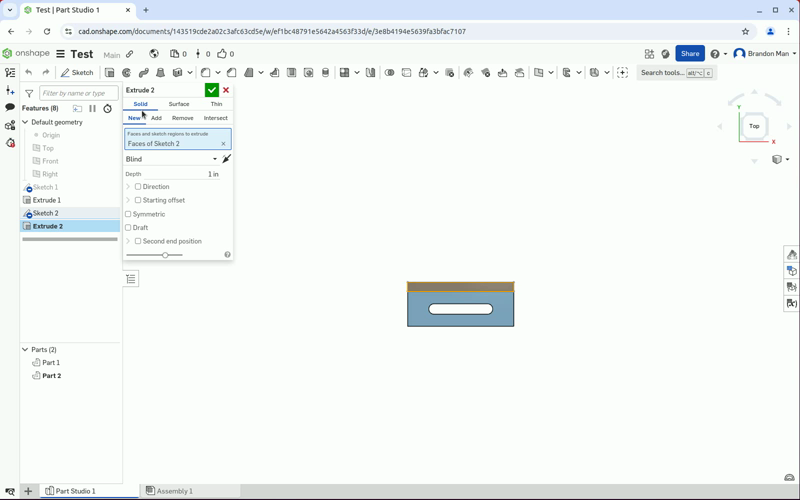
mouse_move(137, 120)
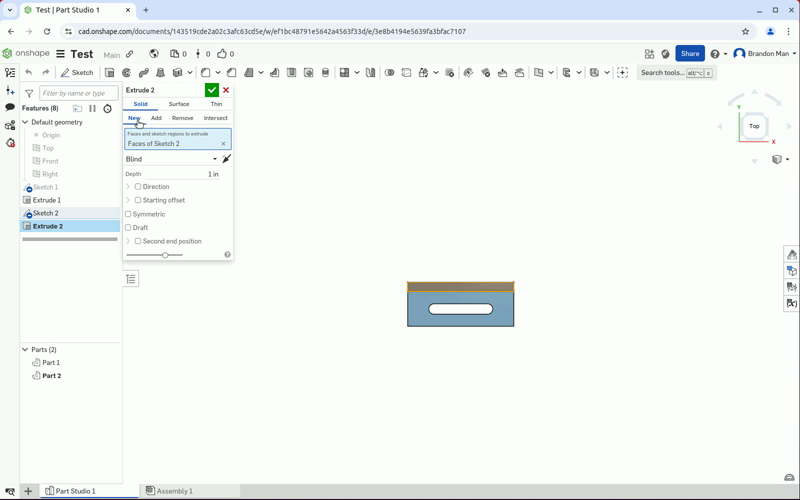
click(137, 120)
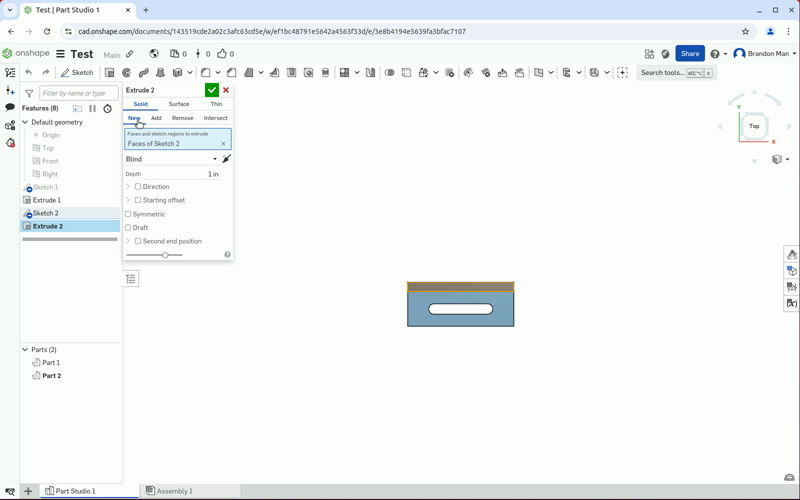
key(tab, 4)
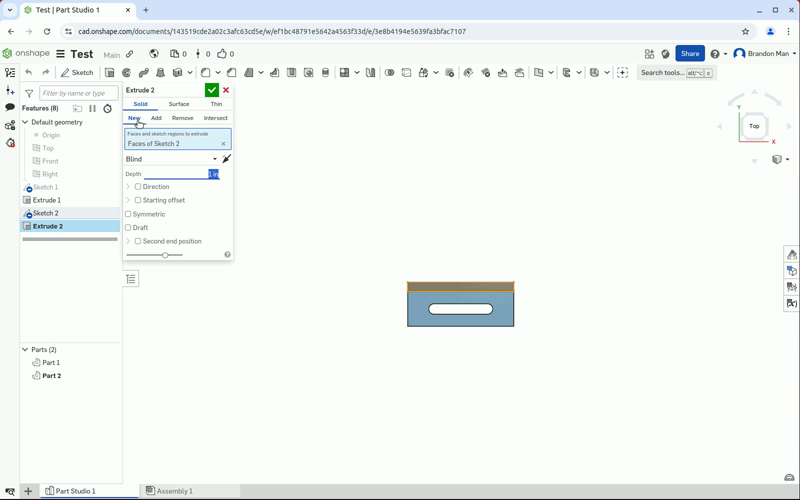
text(2.166)
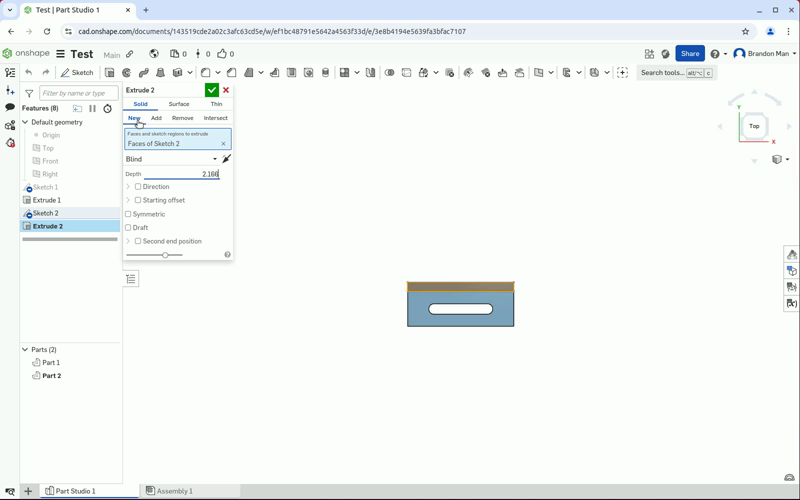
key(enter)
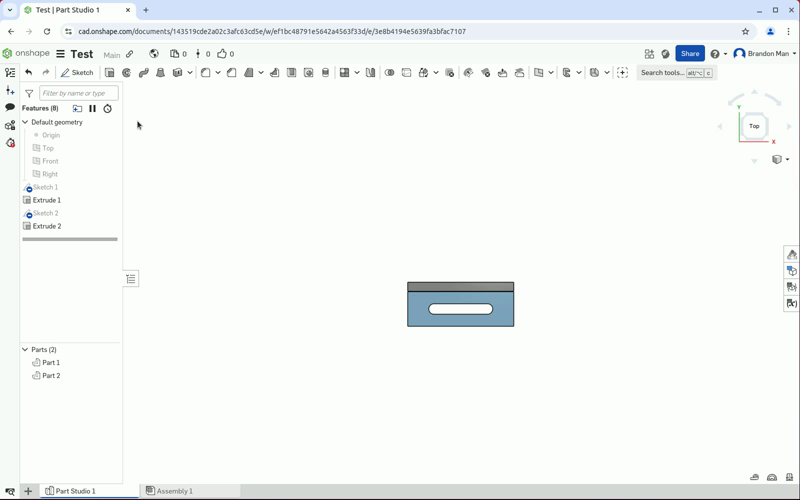
key(shift+h)
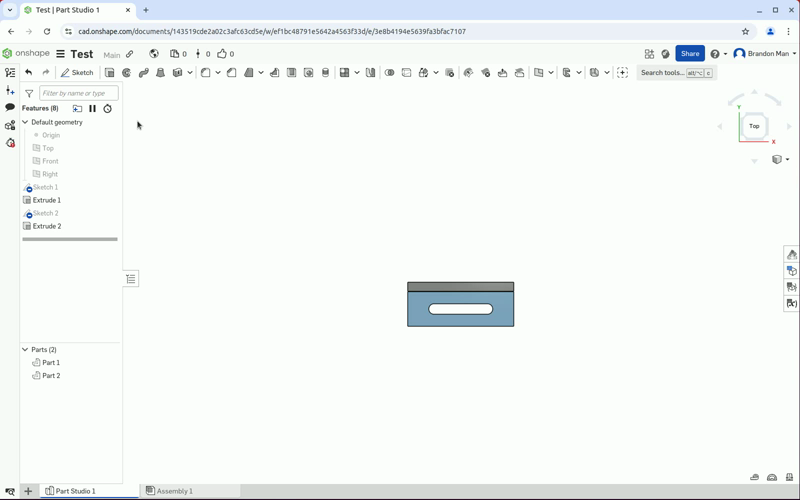
key(shift+h)
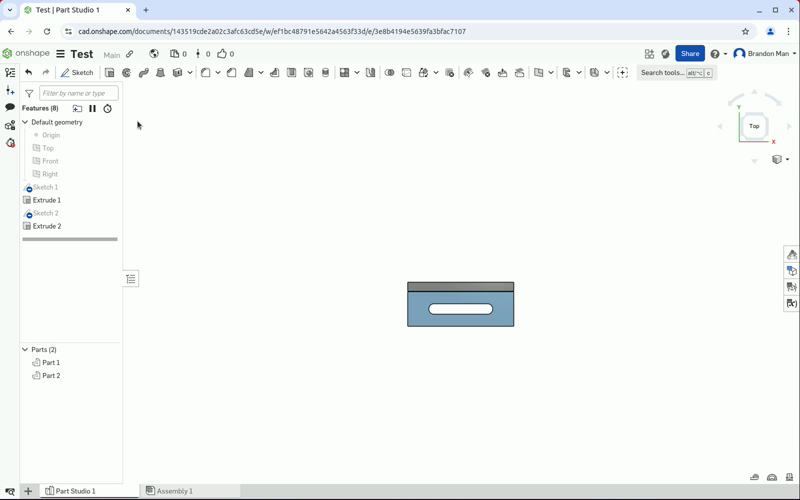
mouse_move(73, 189)
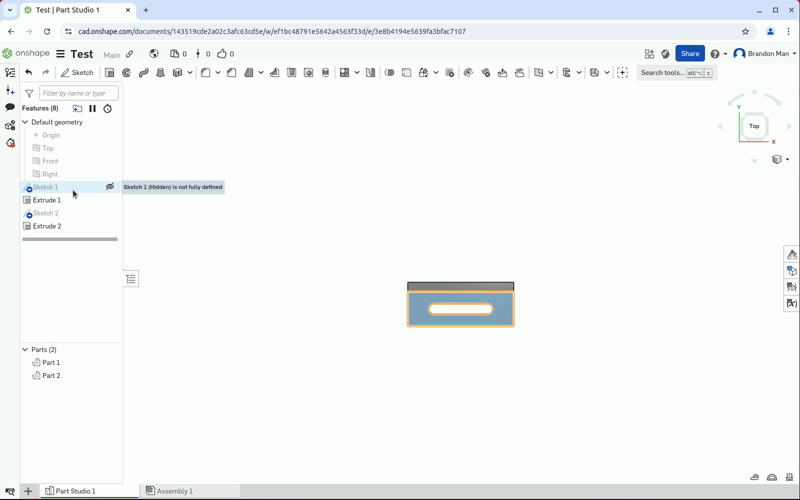
click(73, 189)
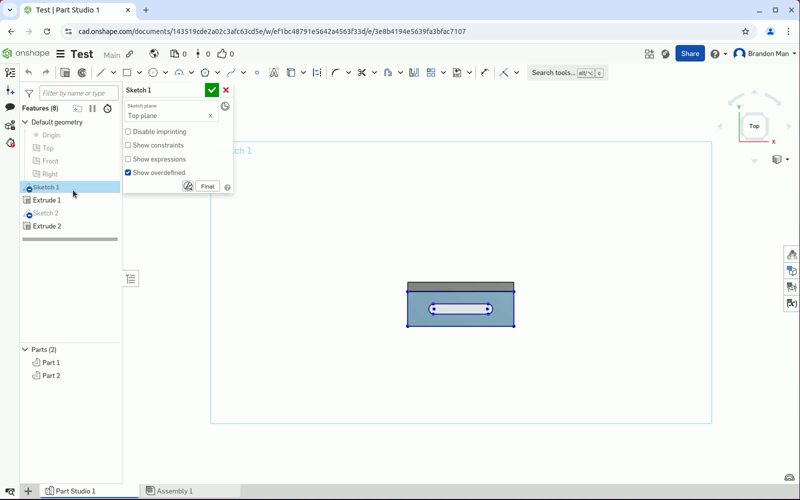
mouse_move(229, 92)
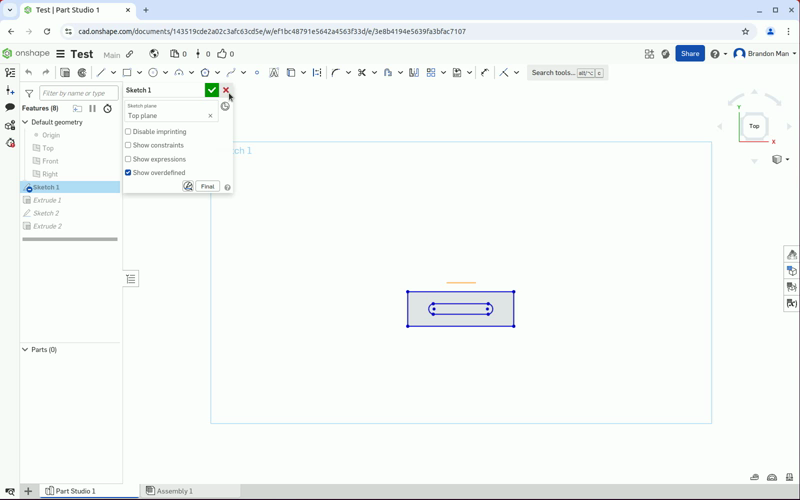
click(229, 92)
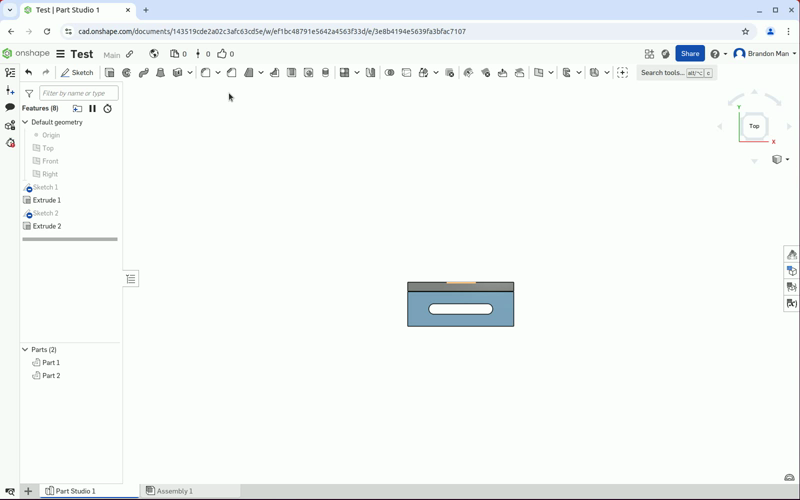
mouse_move(73, 352)
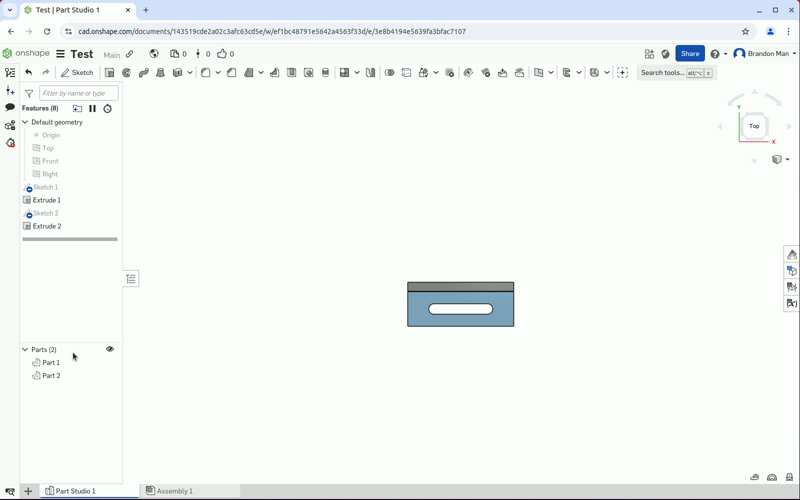
key(y)
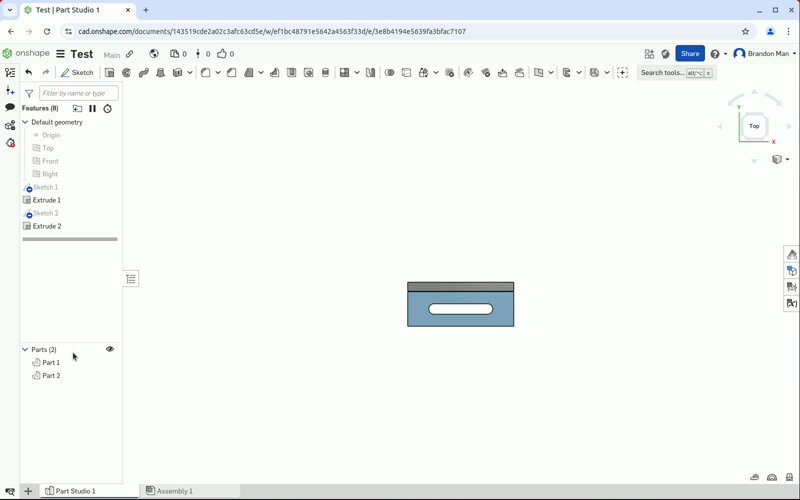
key(shift+p)
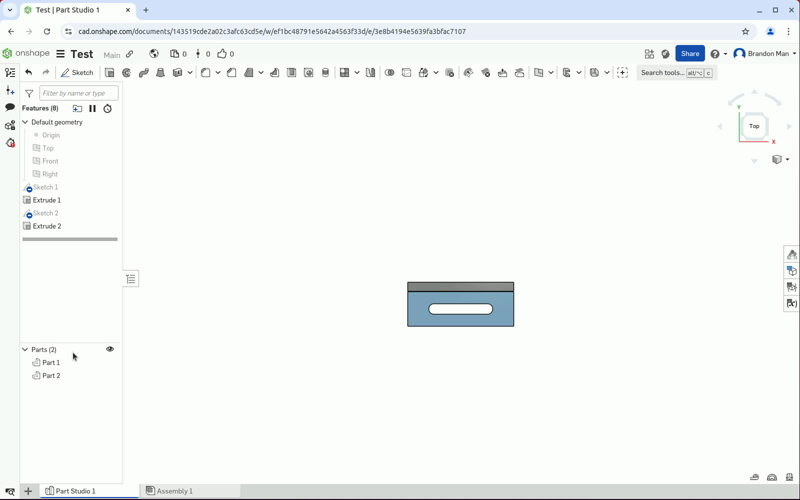
key(space)
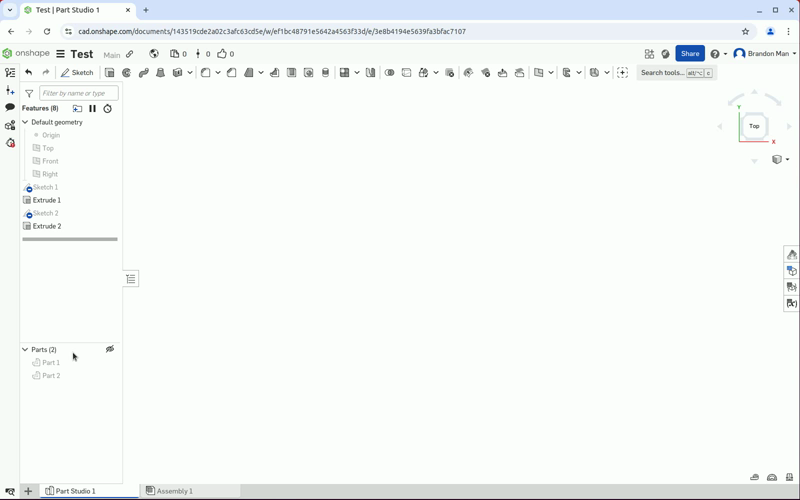
key_down(shift)
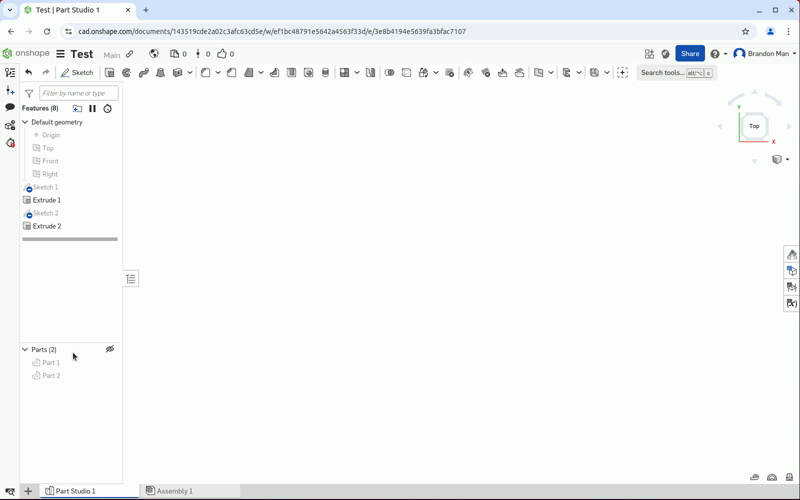
key(up)
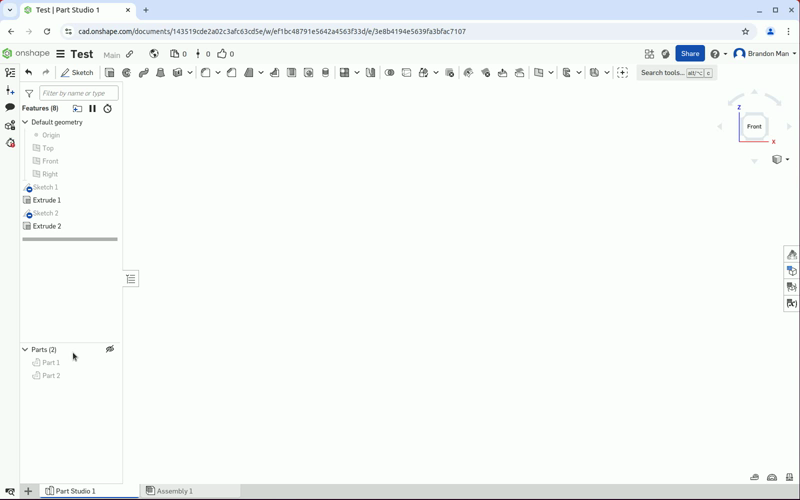
key_up(shift)
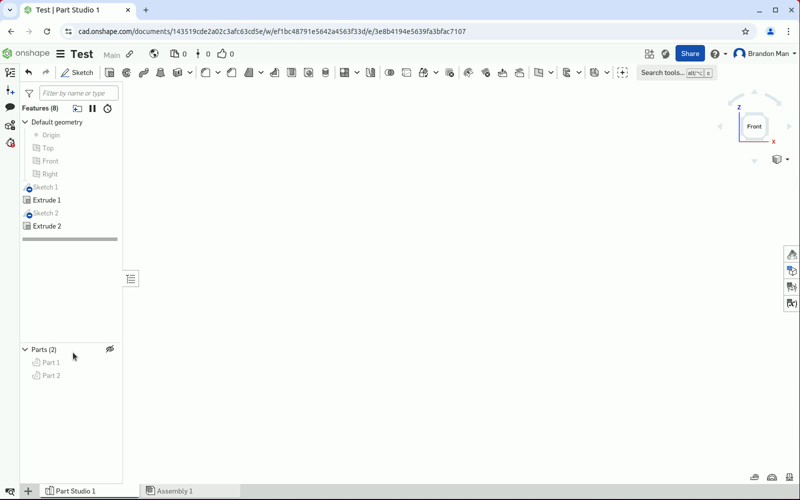
mouse_move(73, 352)
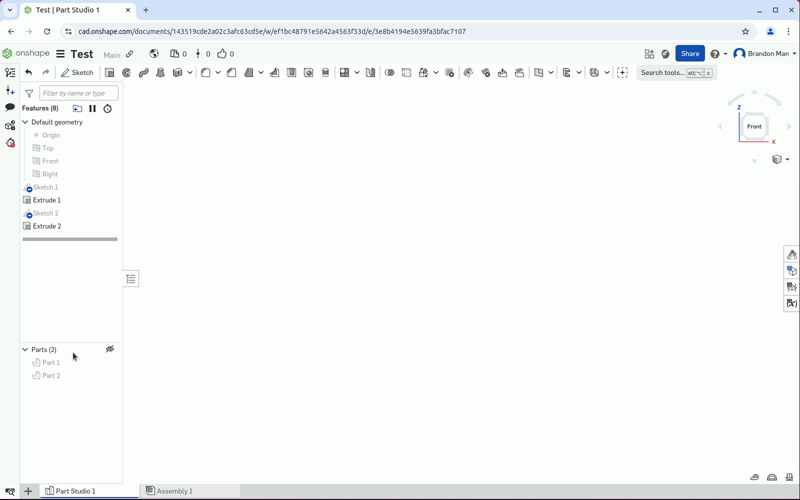
key(shift+y)
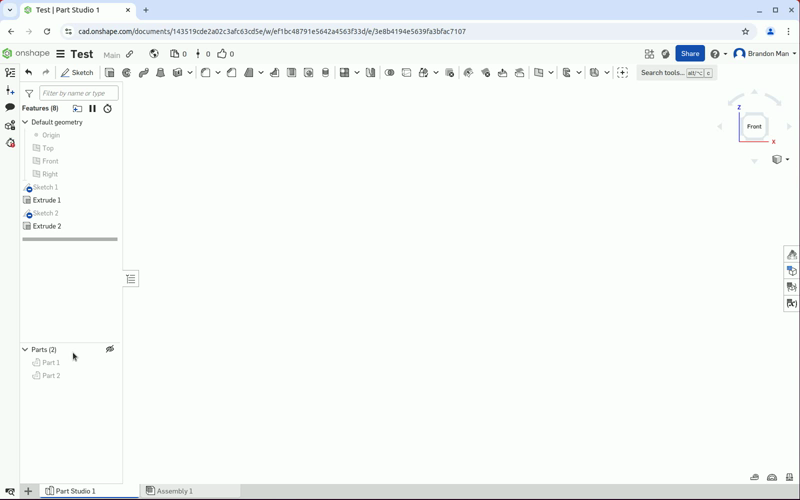
key(shift+s)
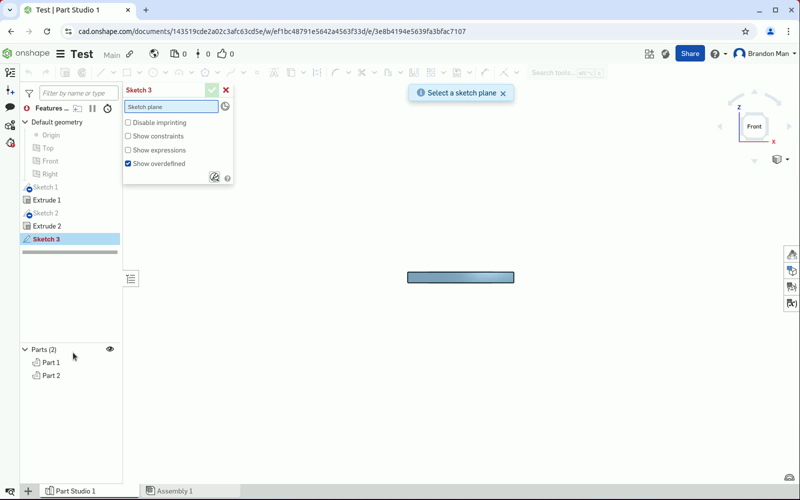
mouse_move(73, 163)
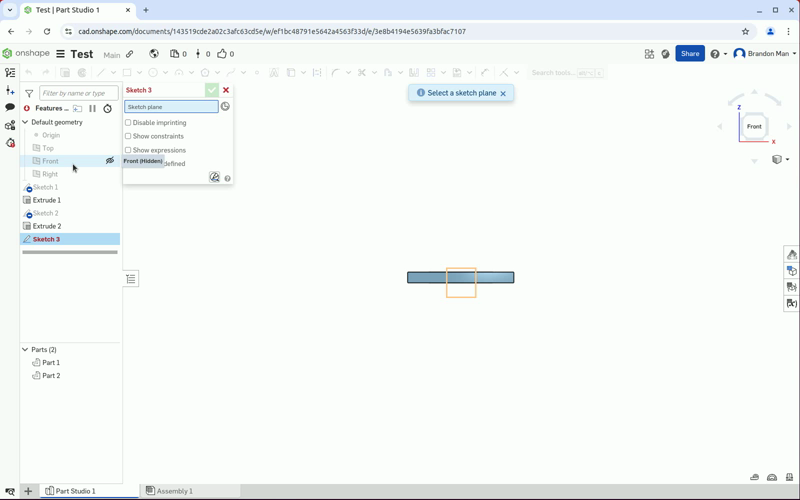
click(73, 163)
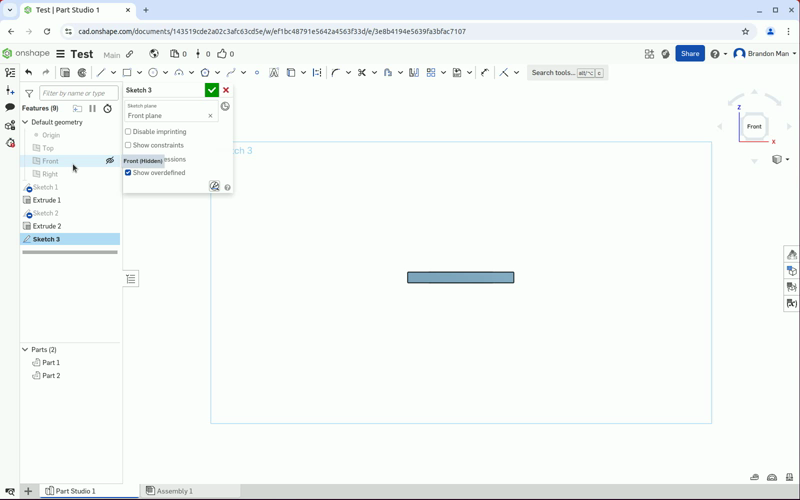
mouse_move(73, 352)
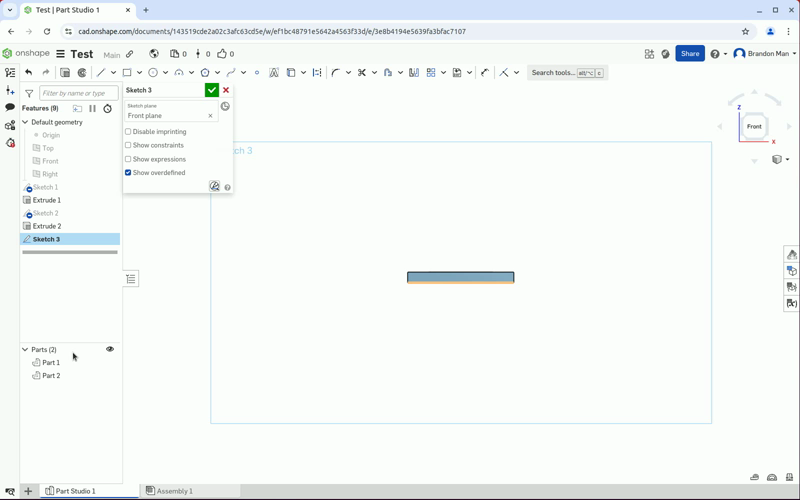
key(y)
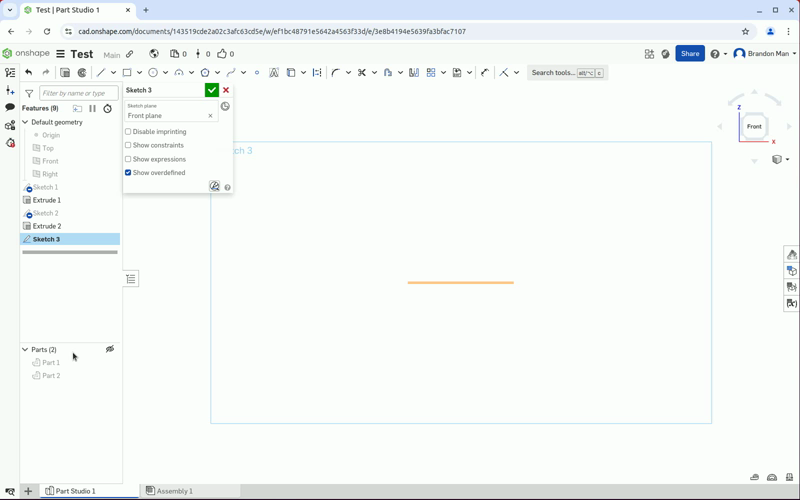
key(l)
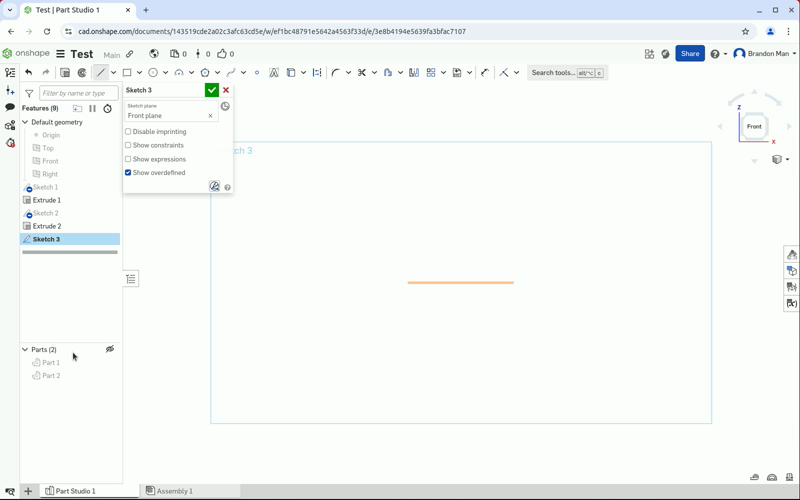
key_down(shift)
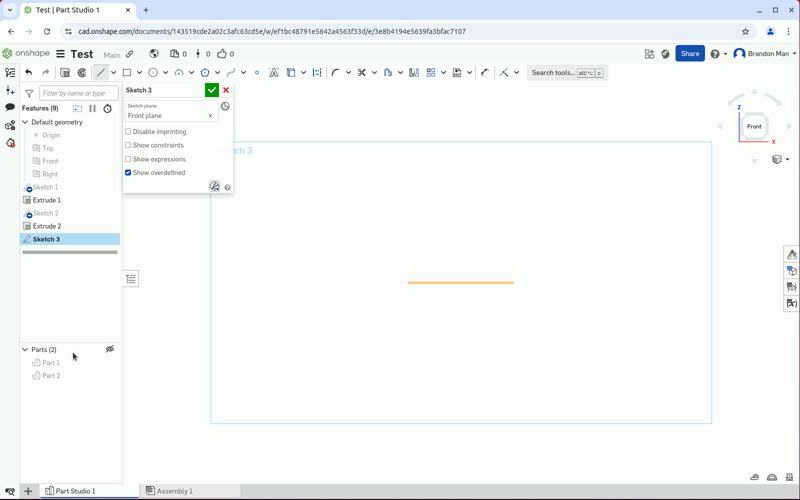
mouse_move(407, 282)
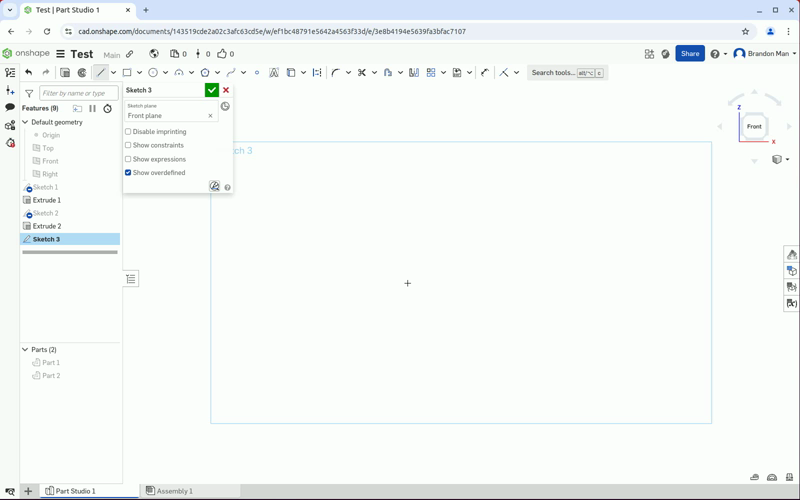
click(407, 282)
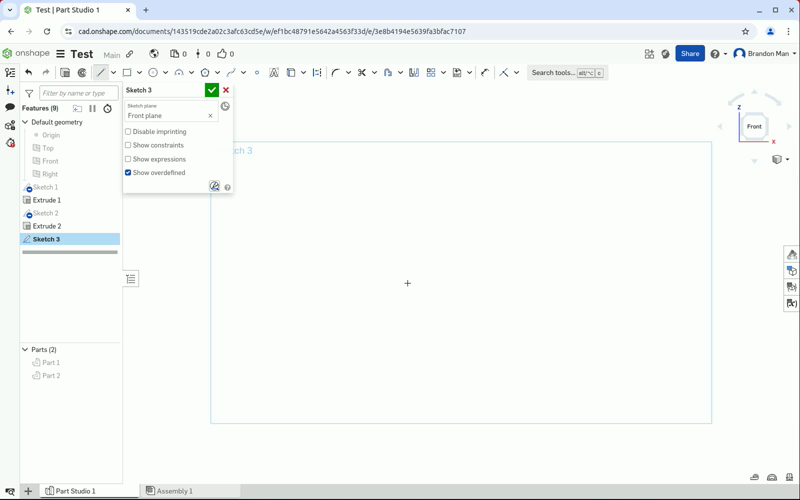
key_up(shift)
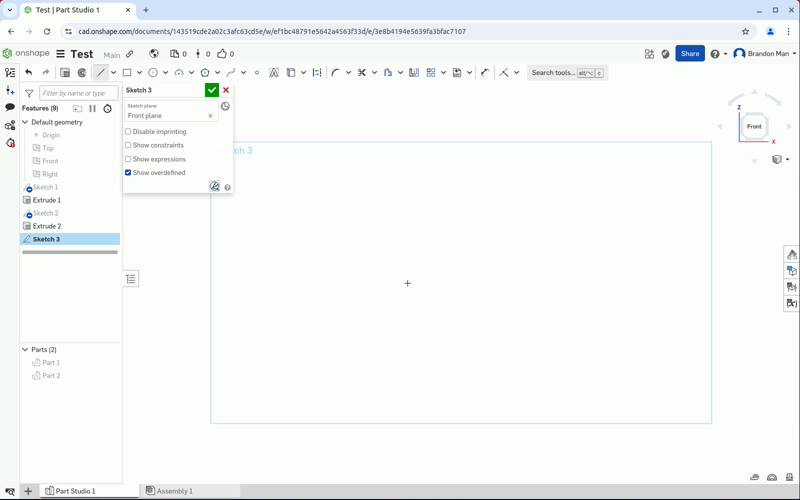
key_down(shift)
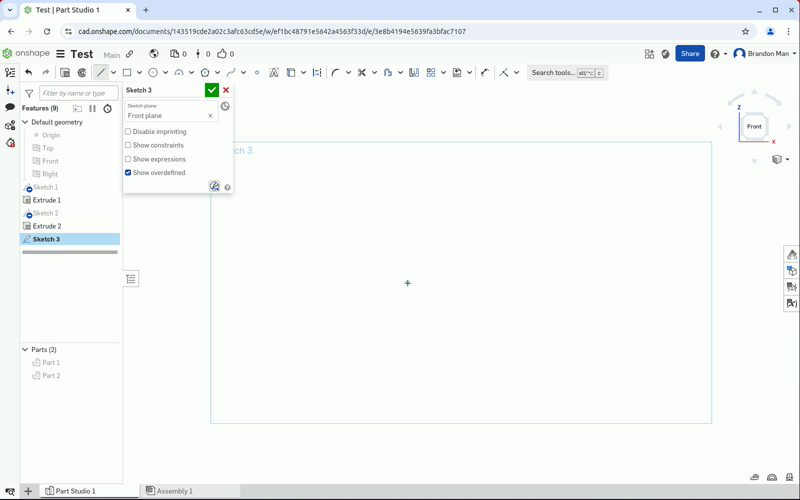
mouse_move(513, 282)
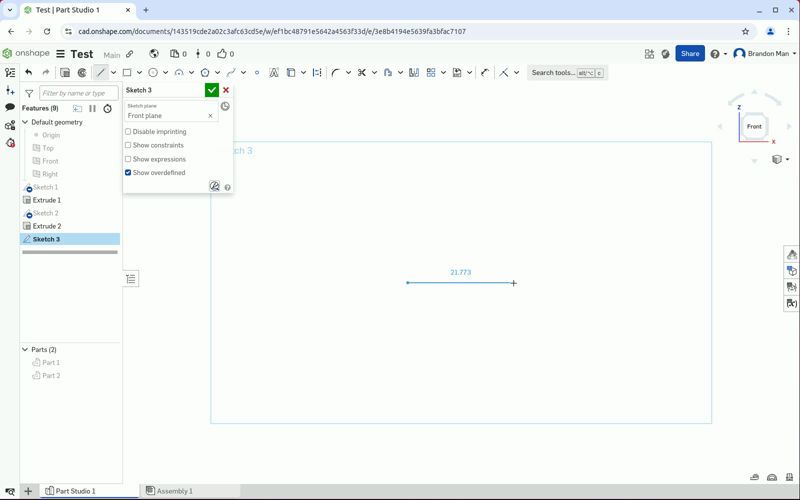
click(513, 282)
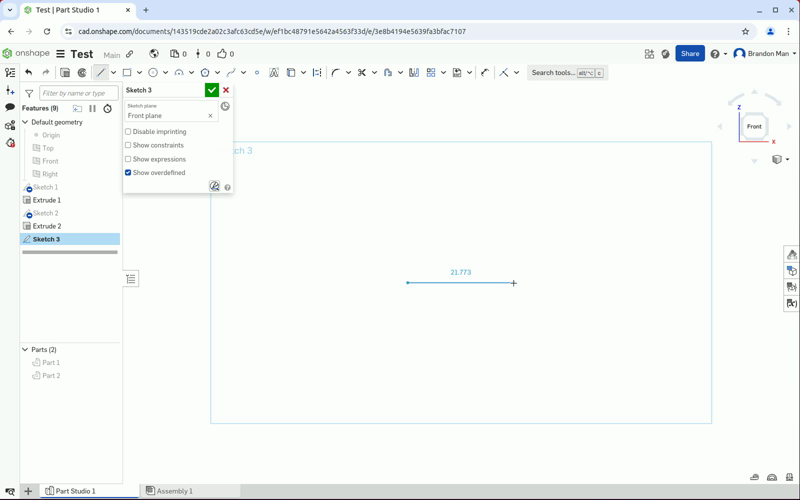
key_up(shift)
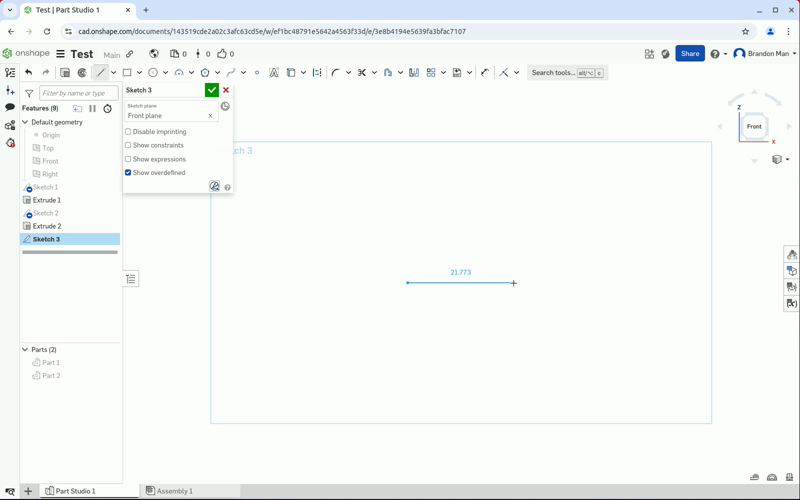
key_down(shift)
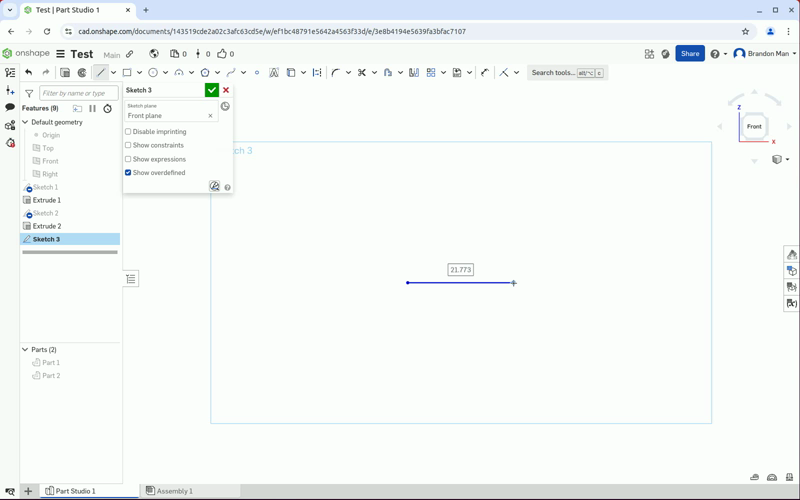
mouse_move(513, 199)
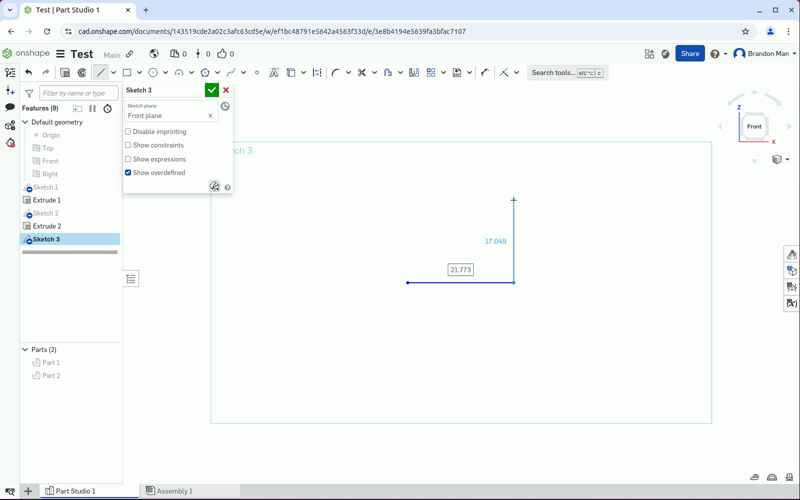
click(513, 199)
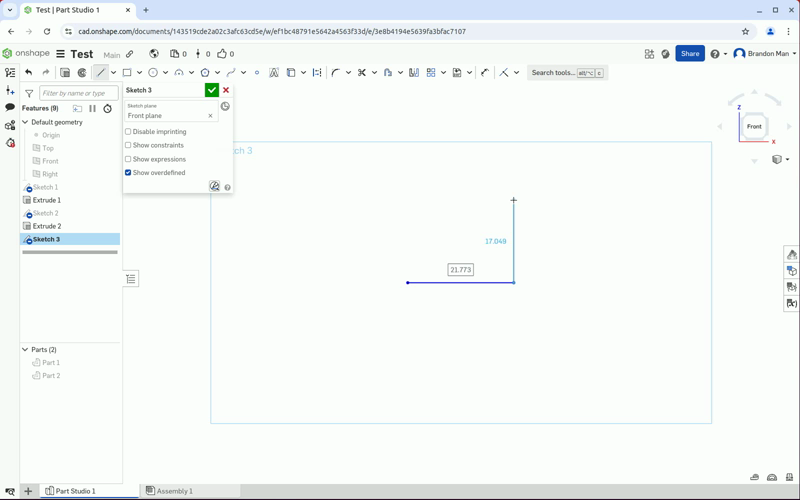
key_up(shift)
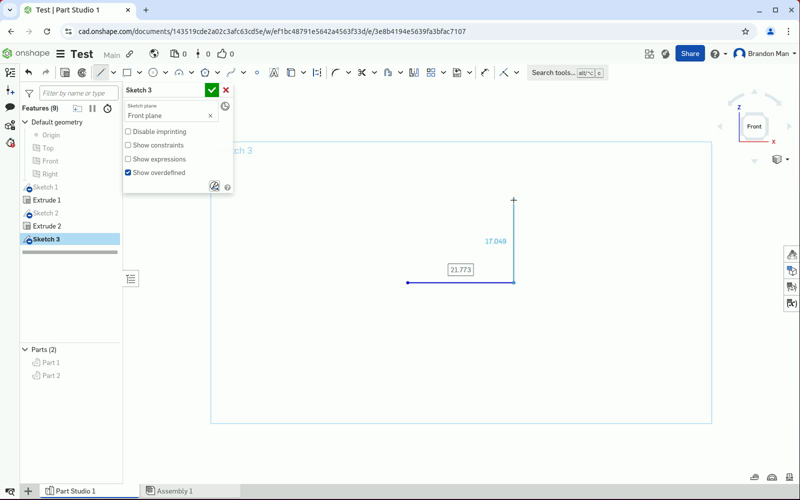
key(esc)
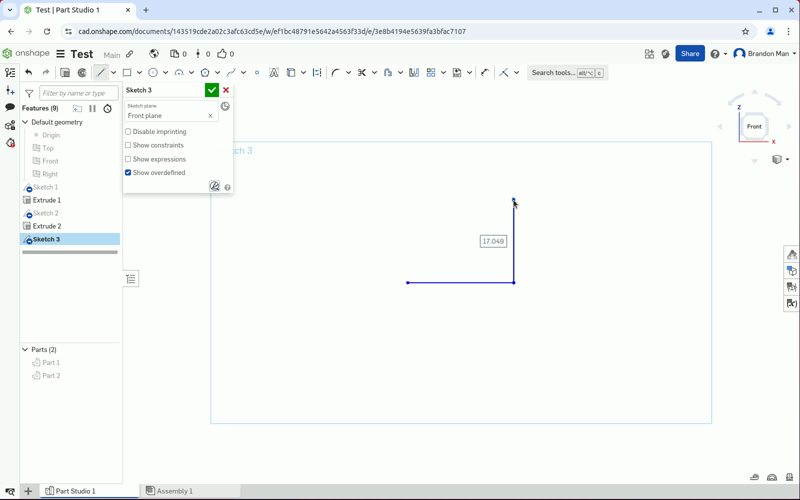
key(a)
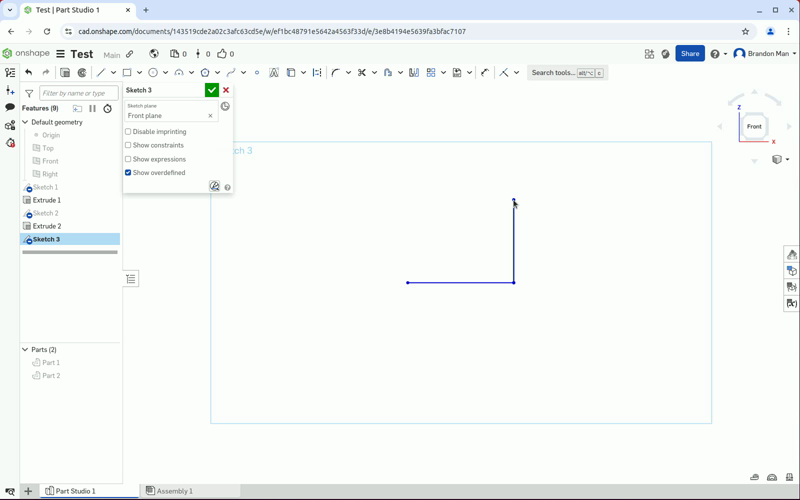
mouse_move(513, 199)
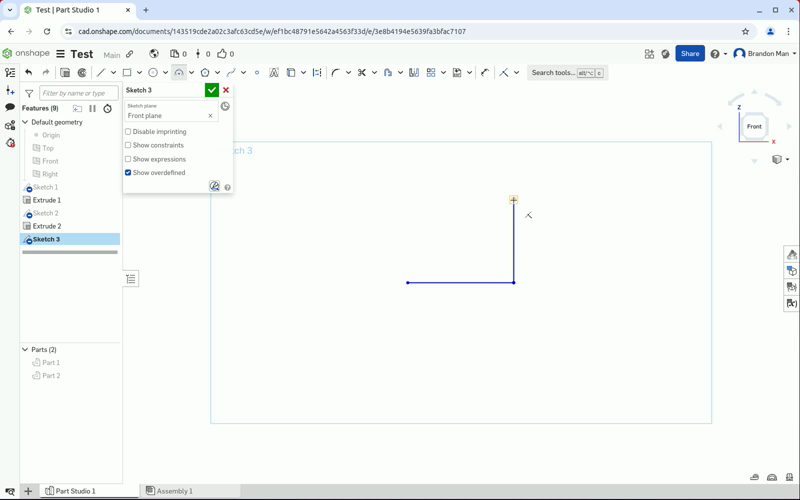
click(513, 199)
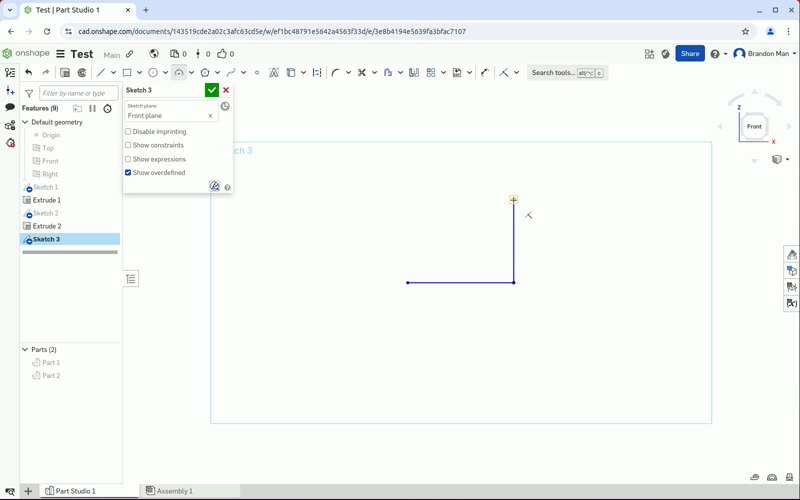
key_down(shift)
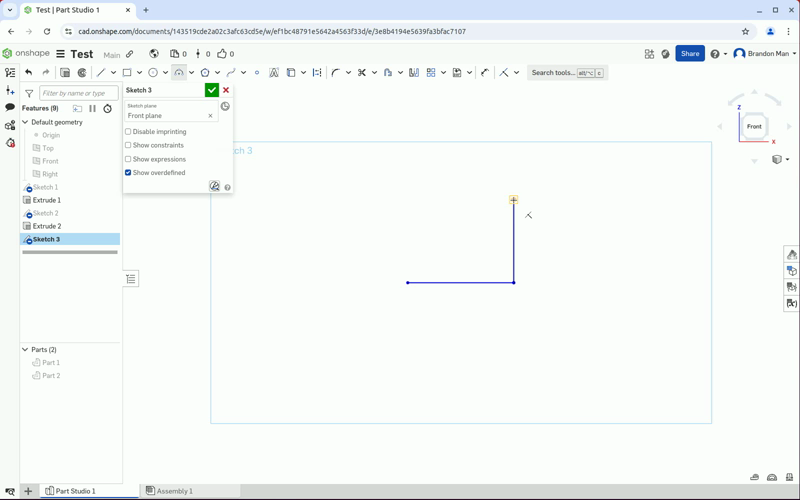
mouse_move(461, 183)
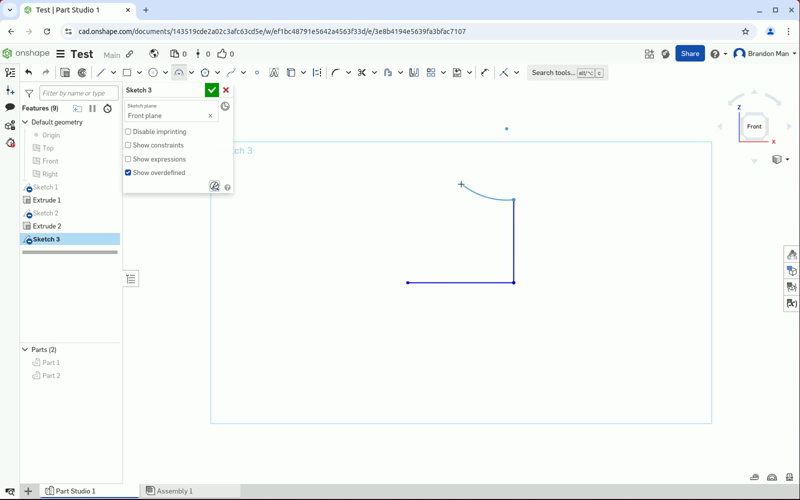
click(461, 183)
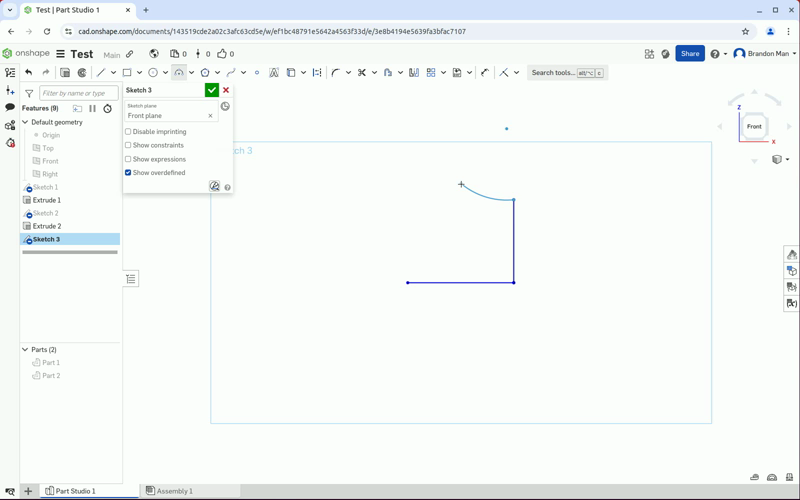
mouse_move(477, 226)
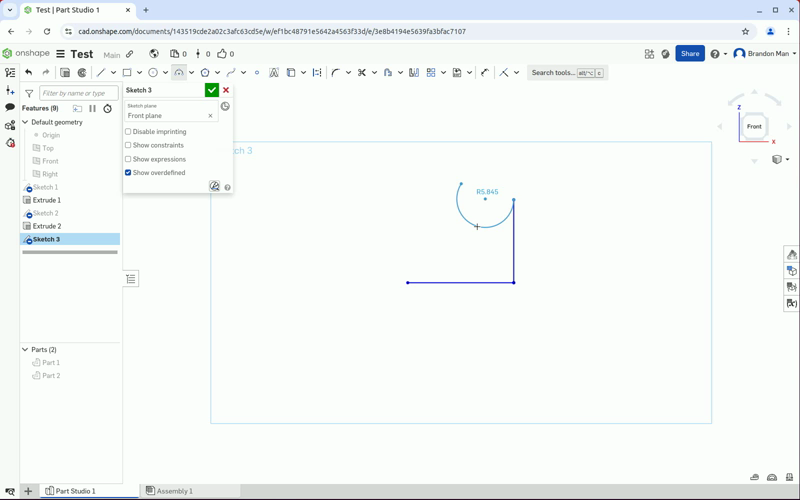
click(477, 226)
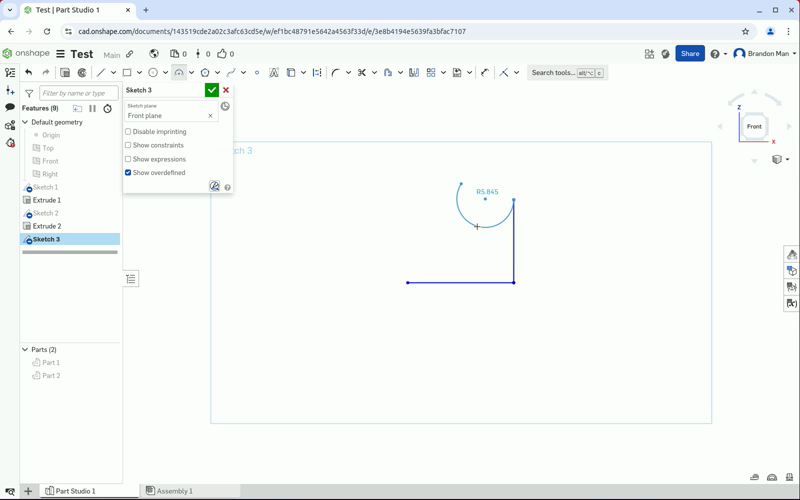
key_up(shift)
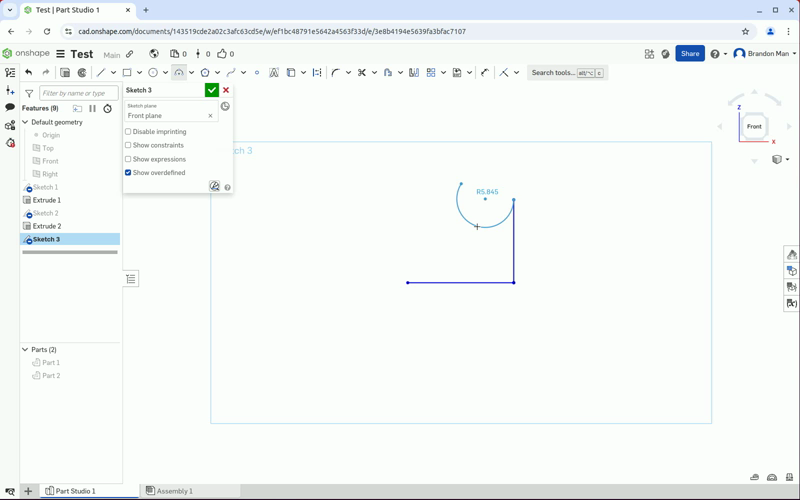
key(esc)
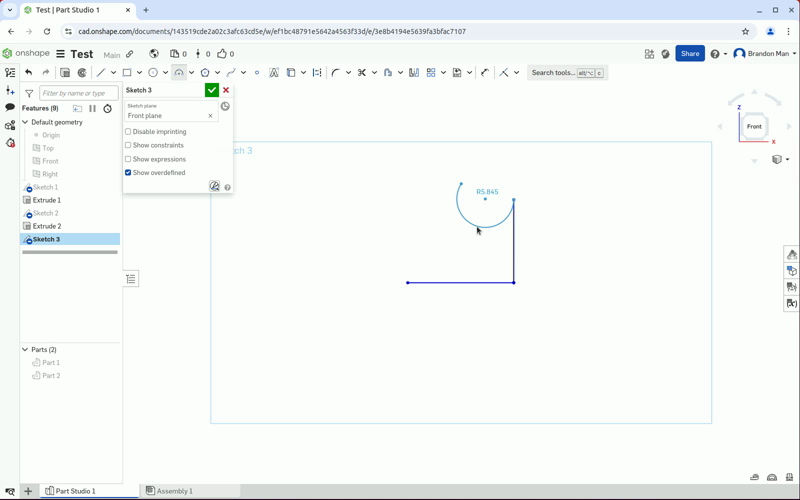
key(l)
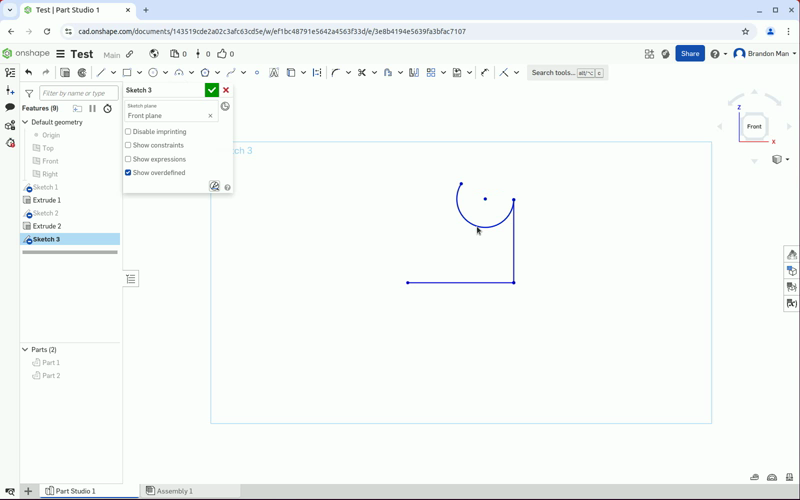
mouse_move(461, 183)
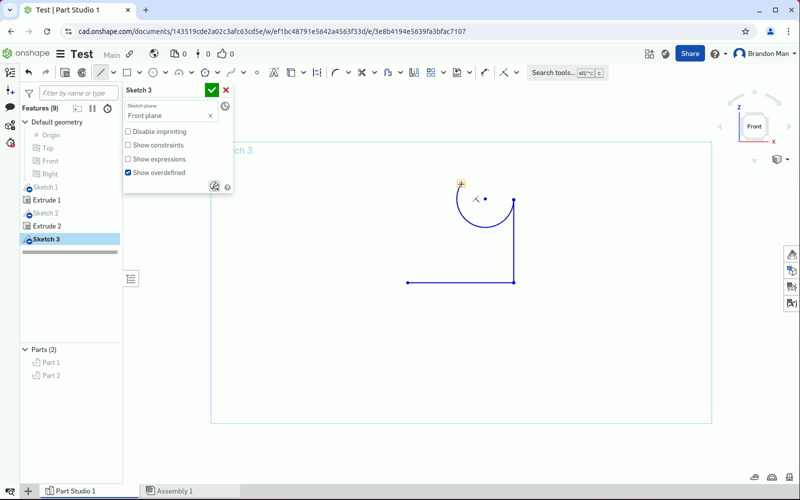
click(461, 183)
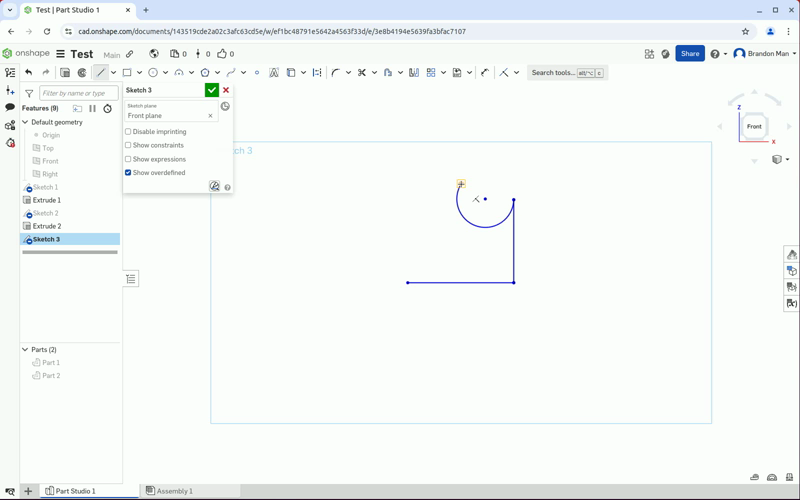
key_down(shift)
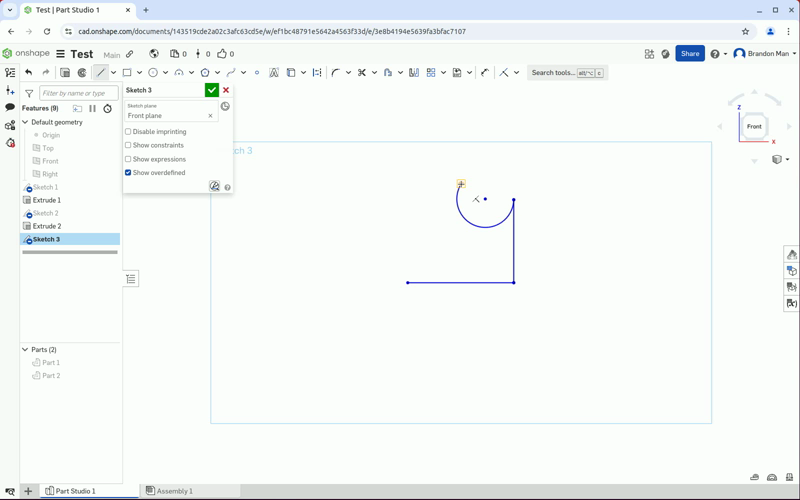
mouse_move(407, 271)
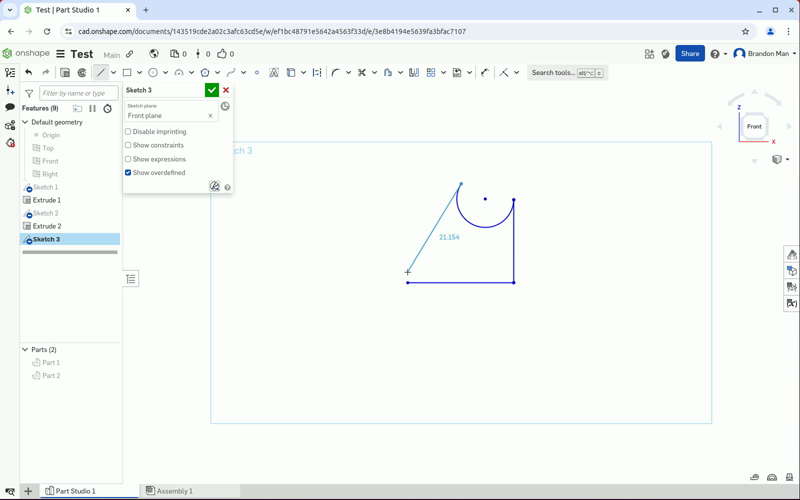
click(407, 271)
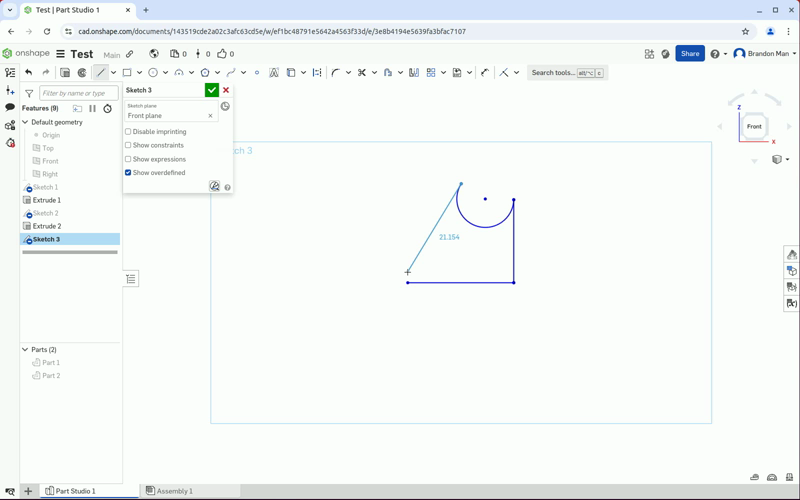
key_up(shift)
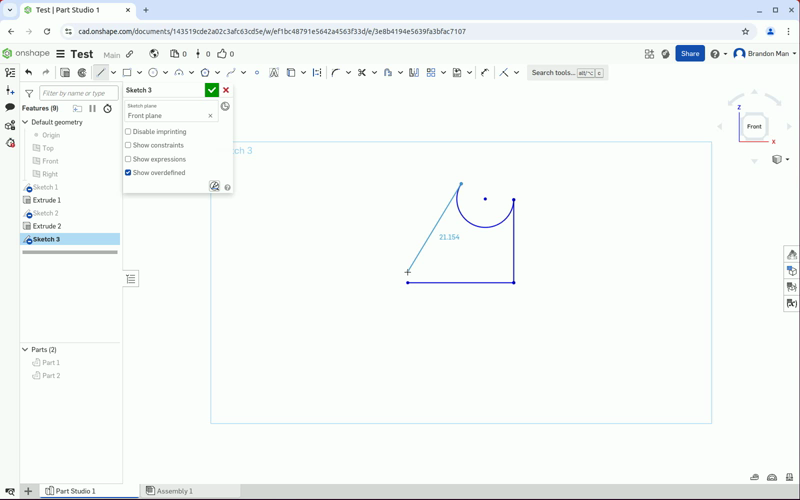
mouse_move(437, 271)
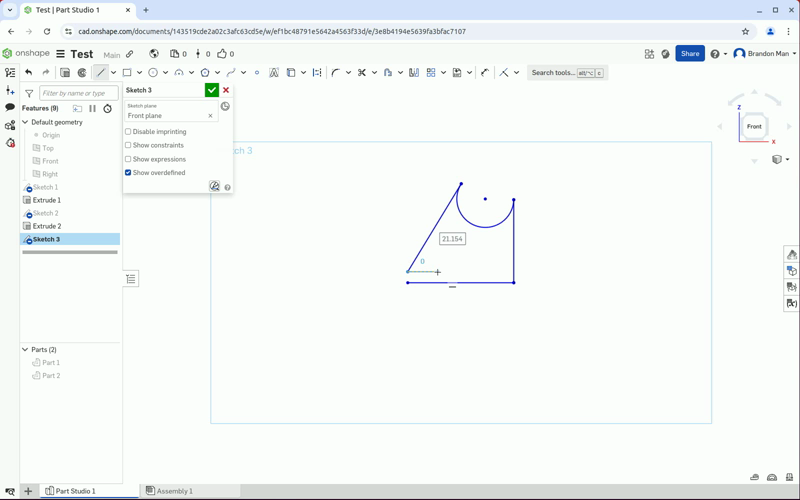
key_down(shift)
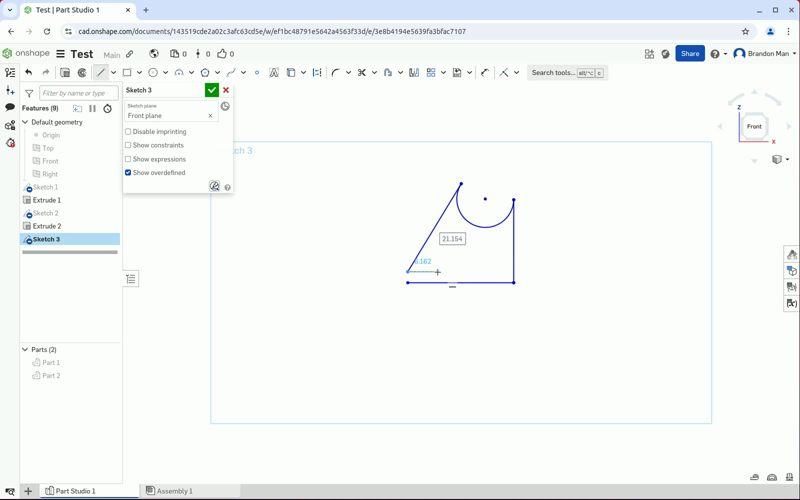
mouse_move(407, 282)
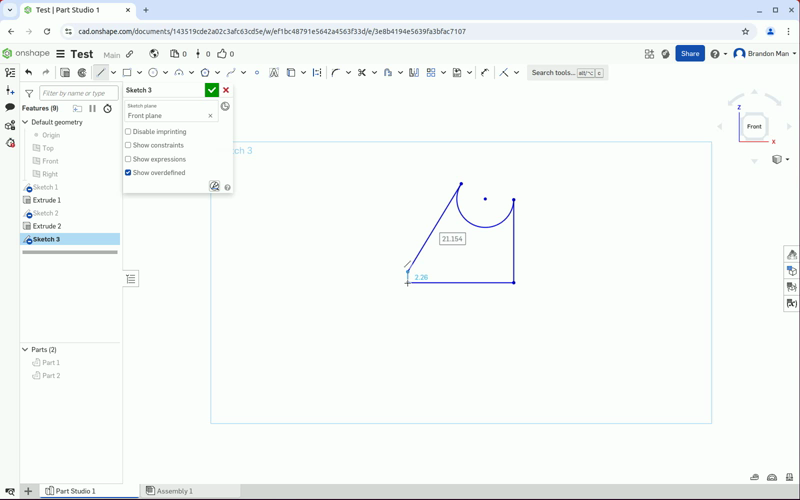
key_up(shift)
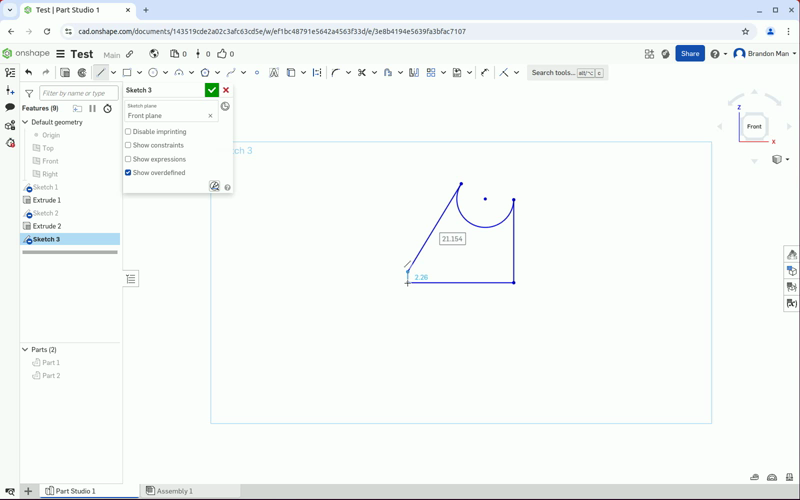
click(407, 282)
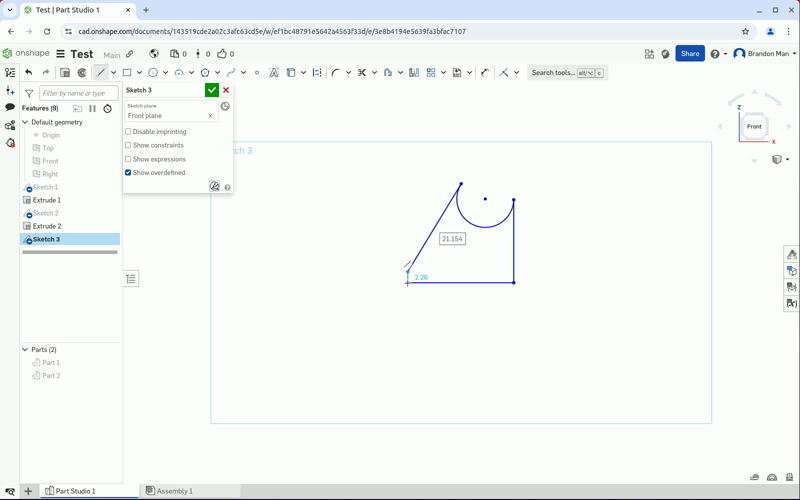
key(esc)
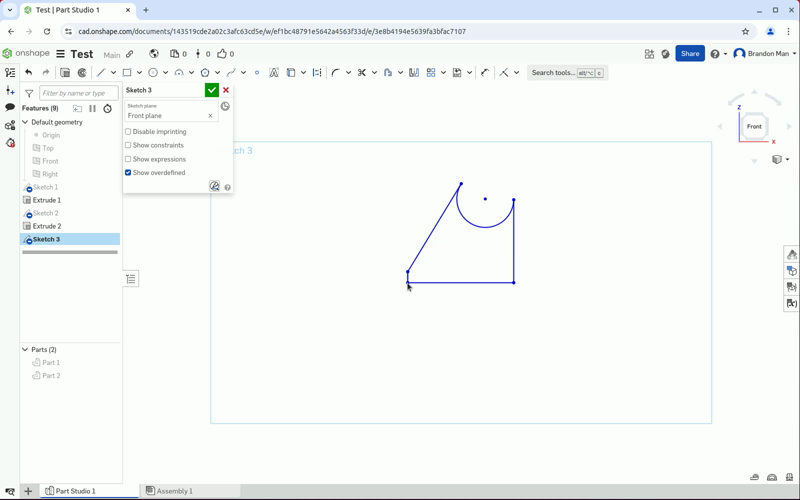
mouse_move(505, 257)
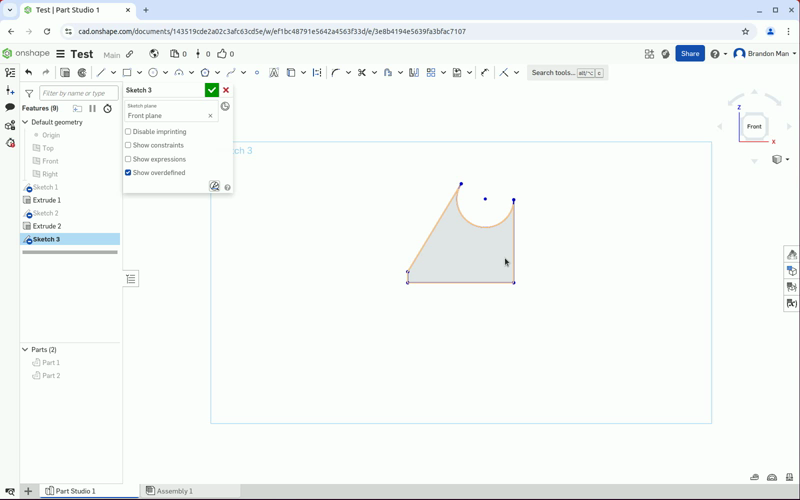
click(505, 257)
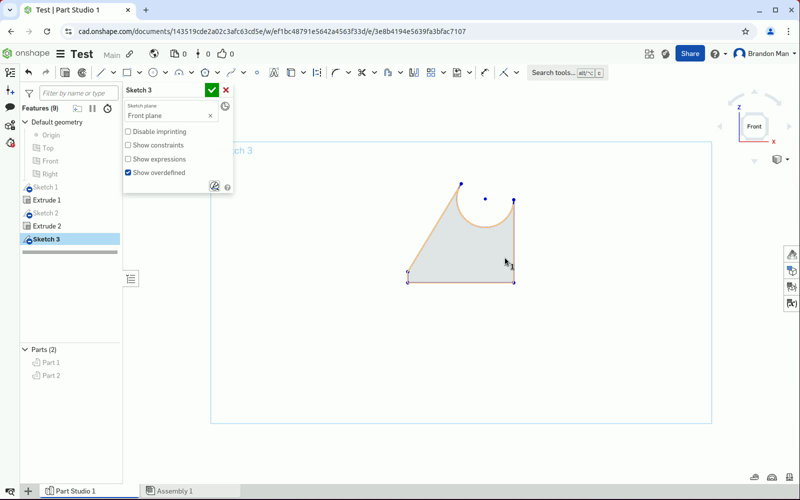
mouse_move(73, 352)
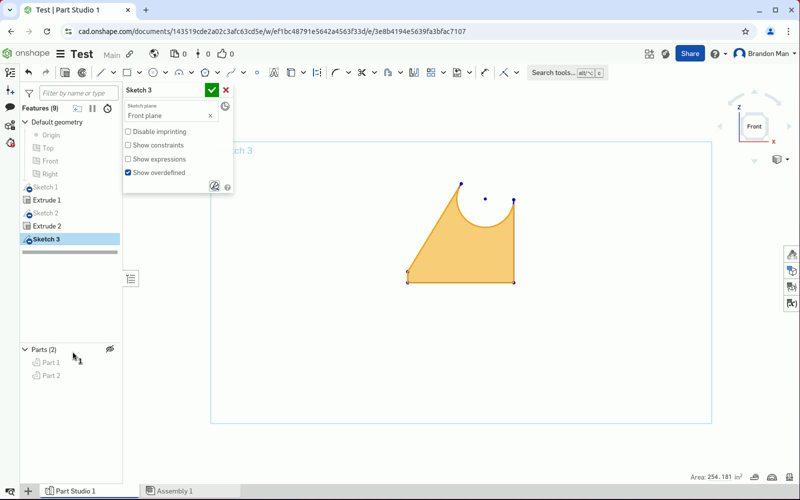
key(shift+y)
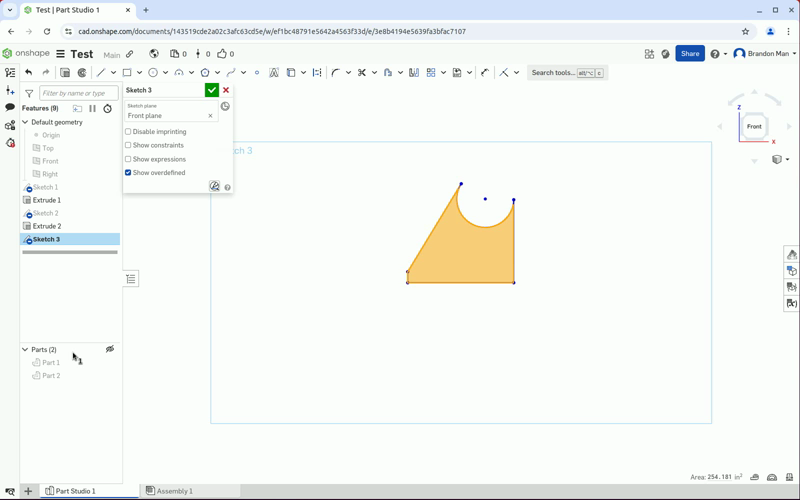
key(shift+e)
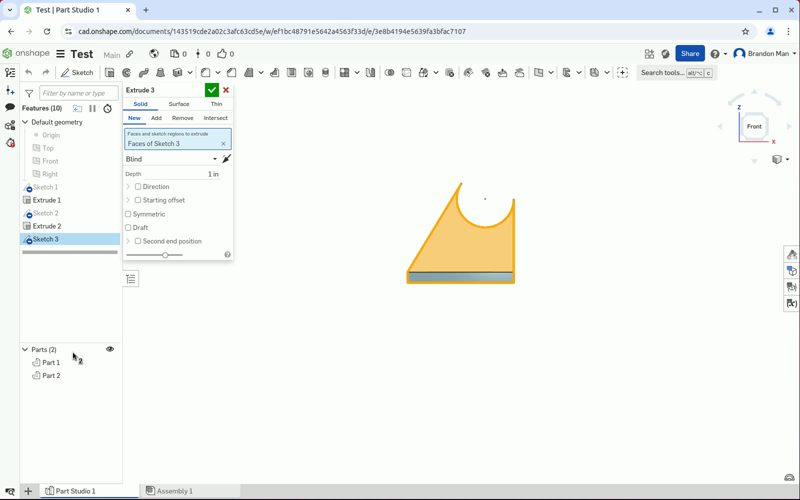
mouse_move(143, 106)
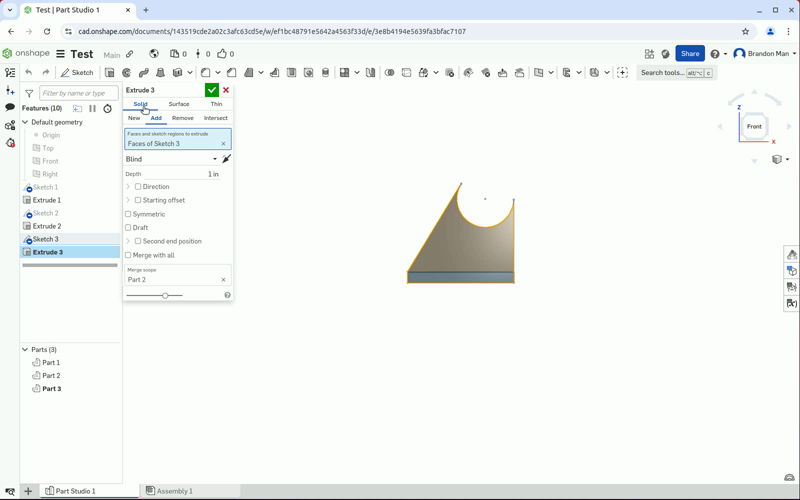
click(143, 106)
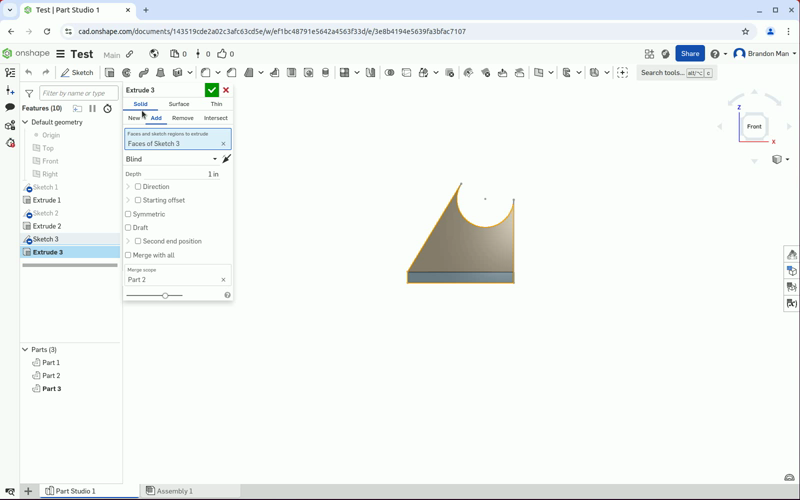
mouse_move(137, 120)
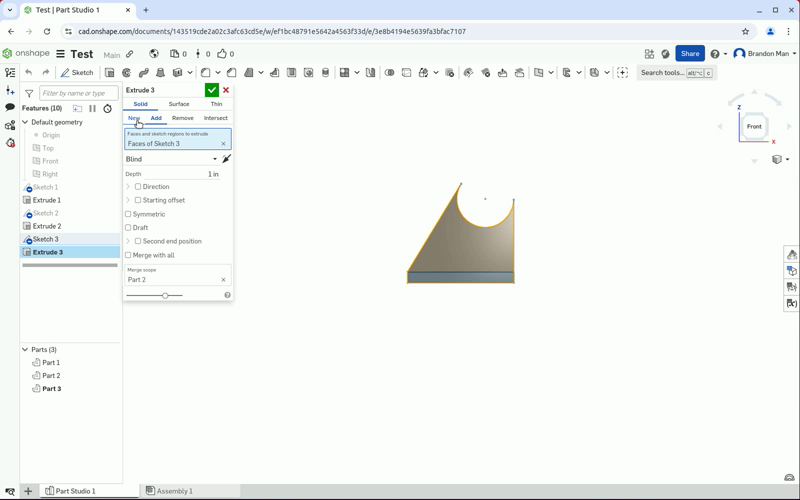
click(137, 120)
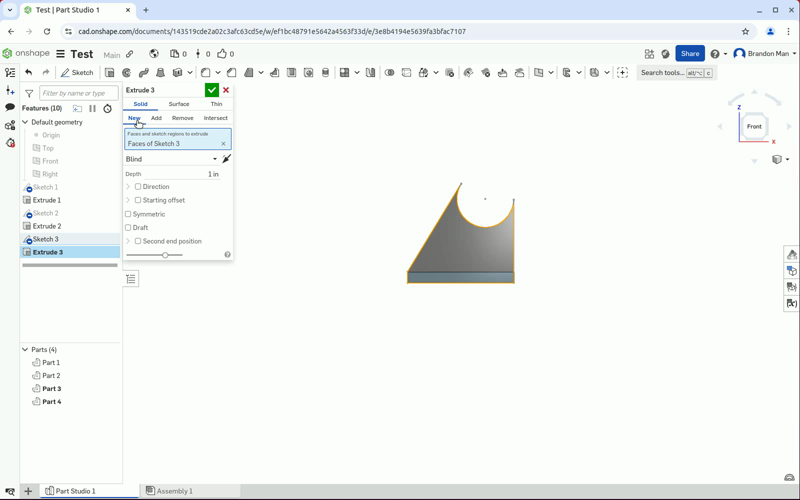
key(tab, 4)
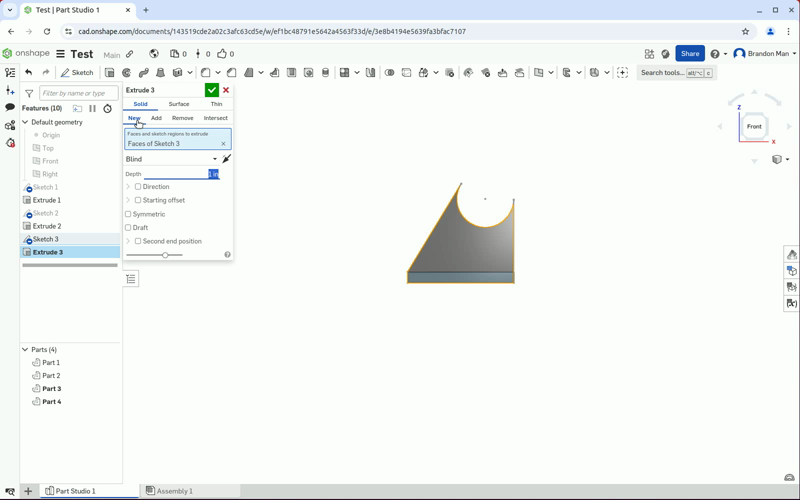
text(1.685)
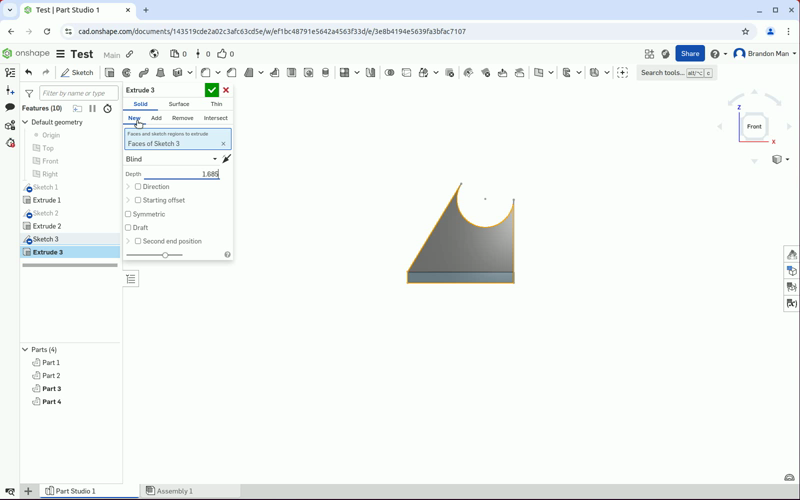
key(enter)
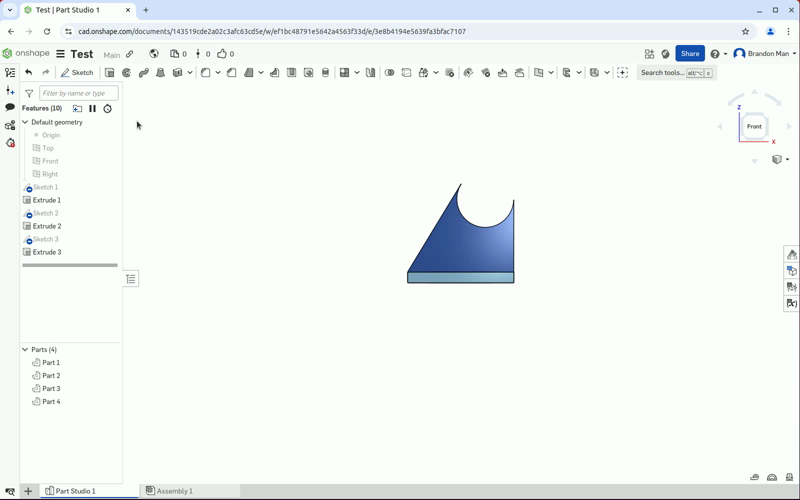
key(shift+h)
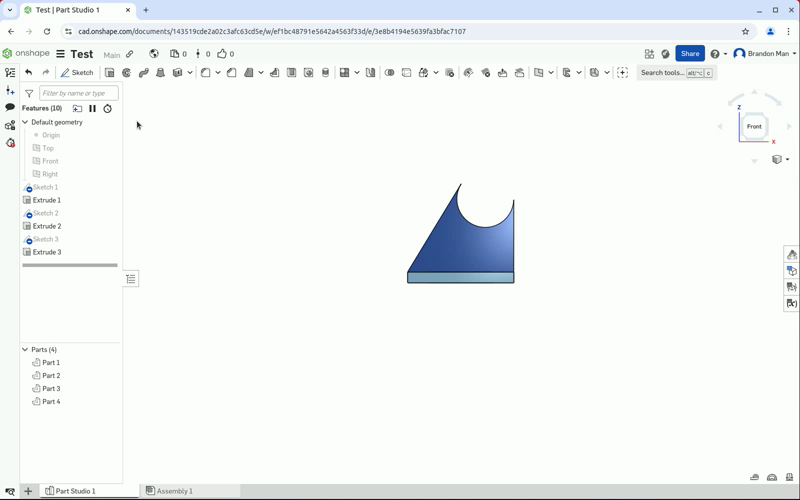
key(shift+h)
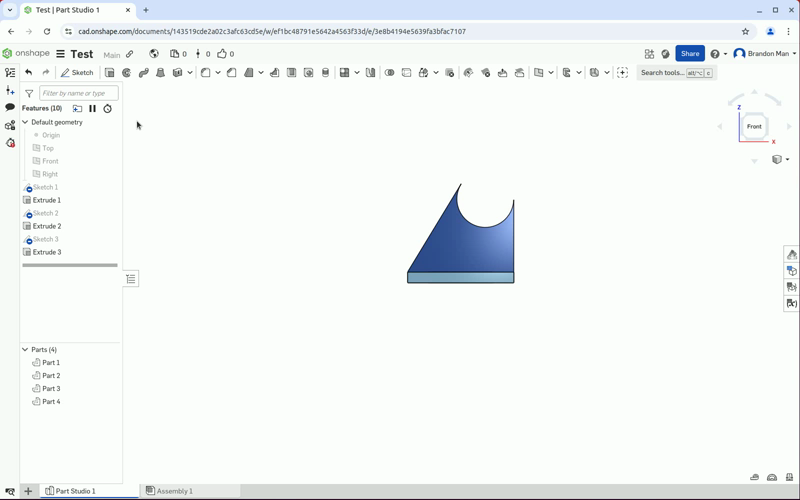
mouse_move(73, 189)
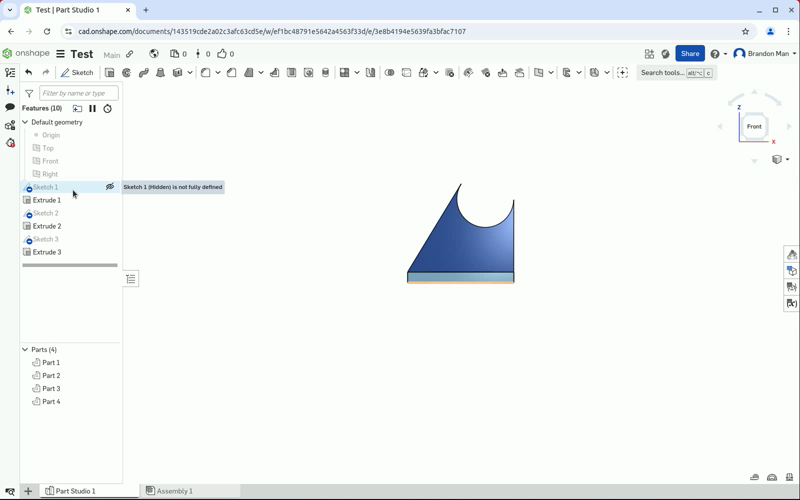
click(73, 189)
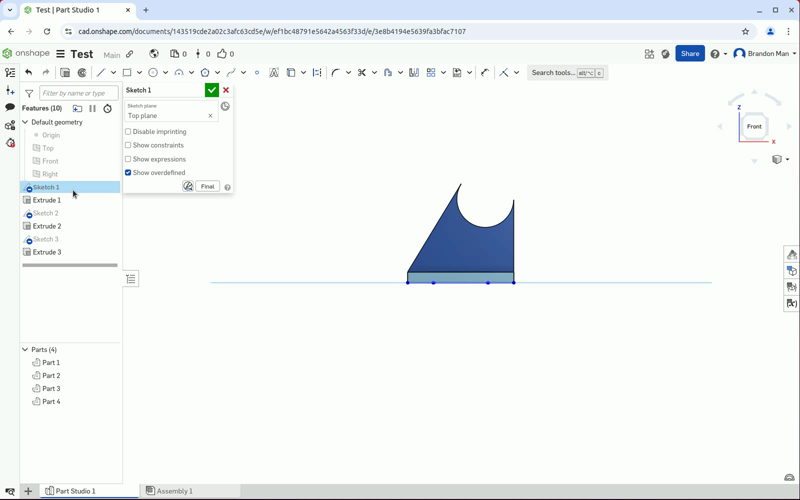
mouse_move(229, 92)
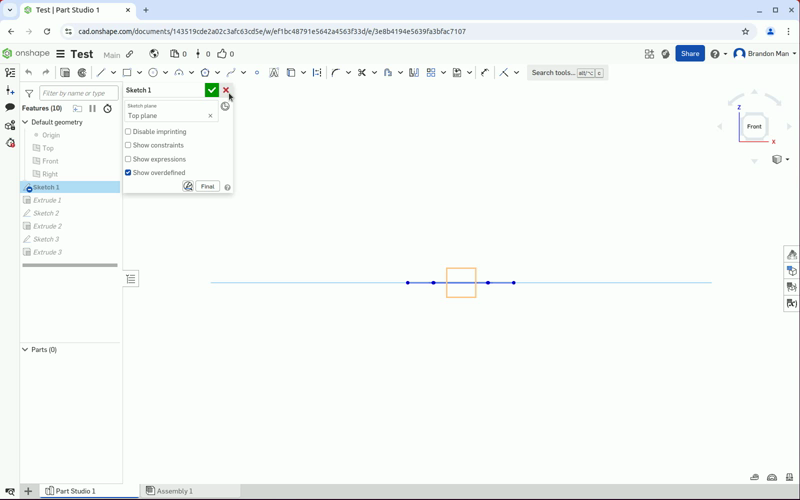
click(229, 92)
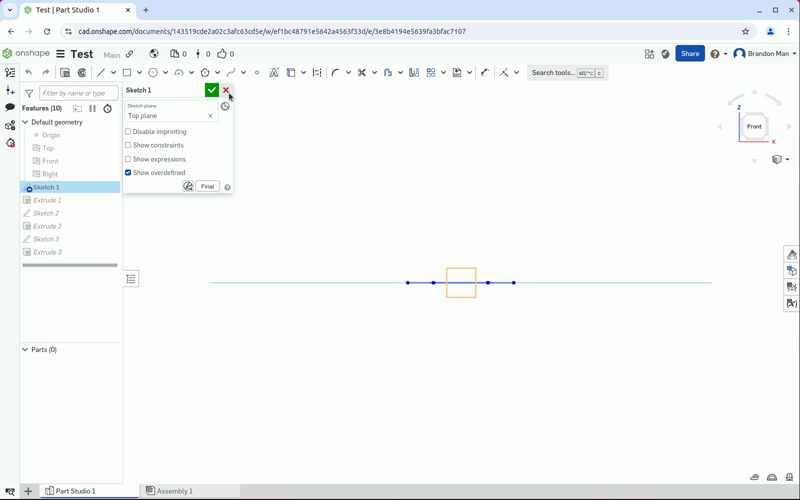
key(shift+s)
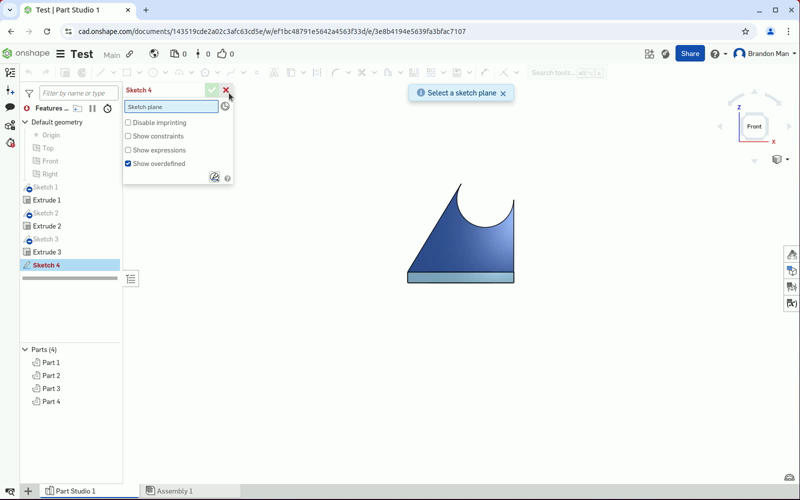
mouse_move(73, 163)
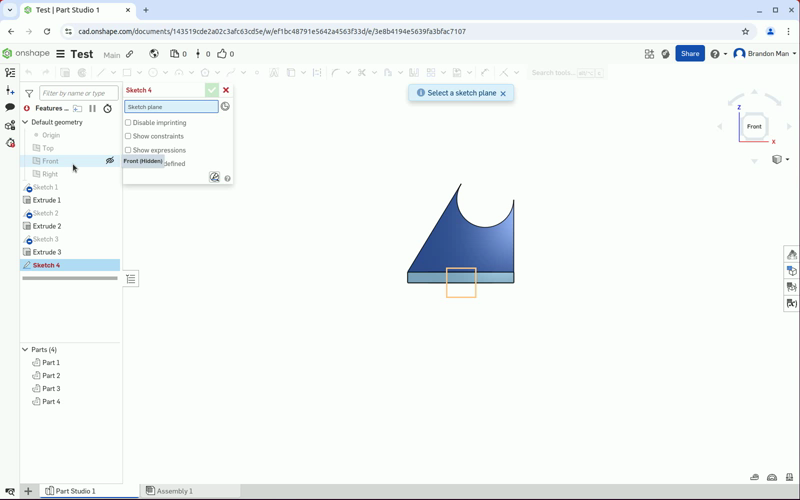
click(73, 163)
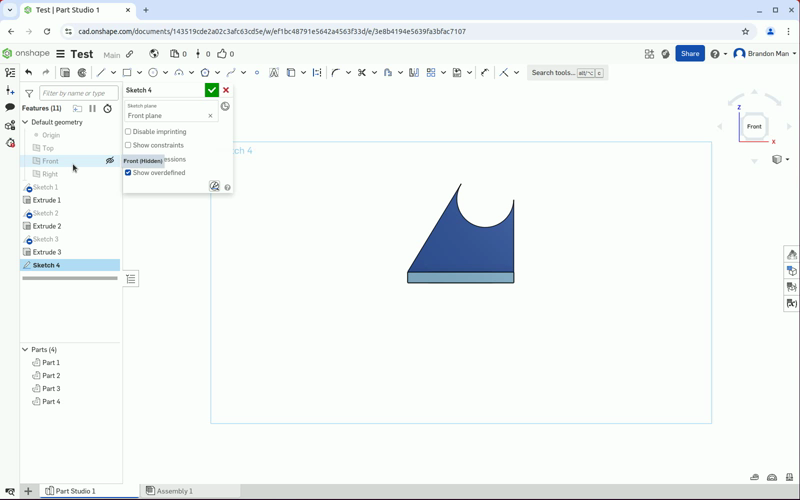
mouse_move(73, 352)
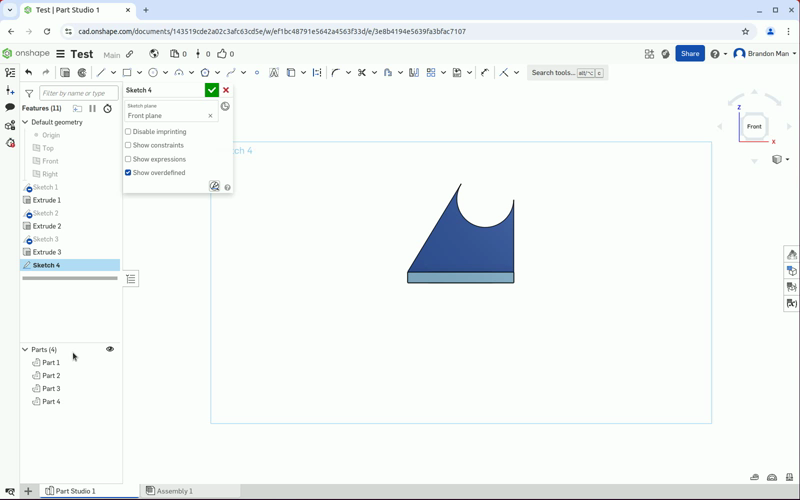
key(y)
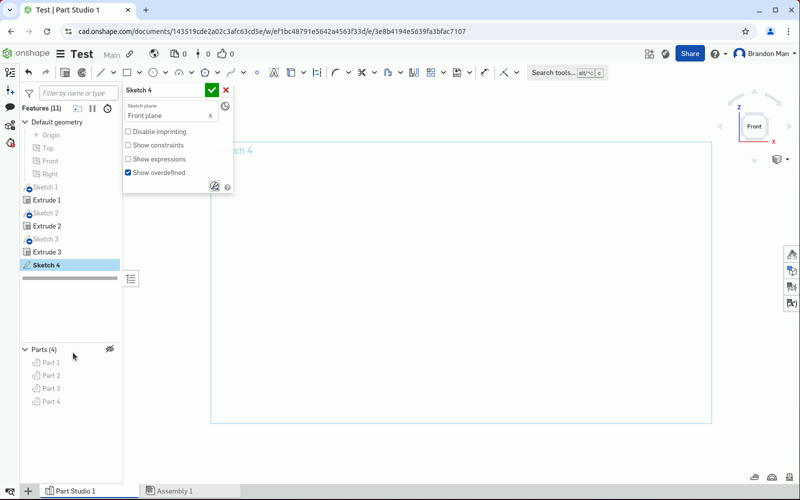
key(c)
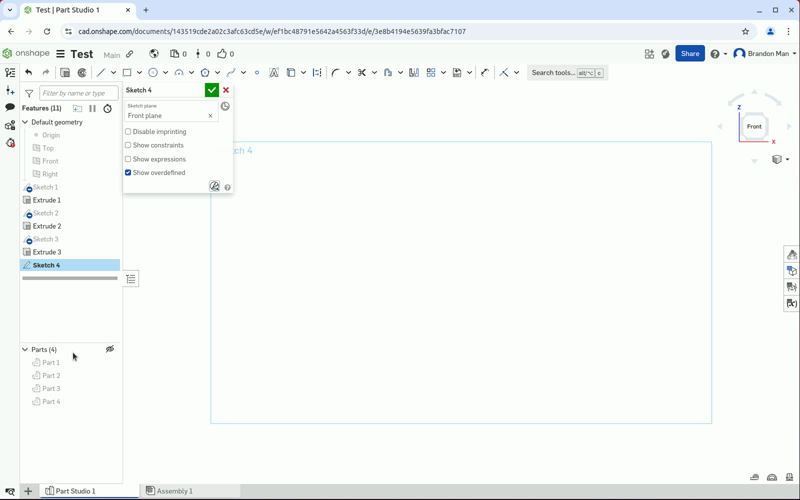
key_down(shift)
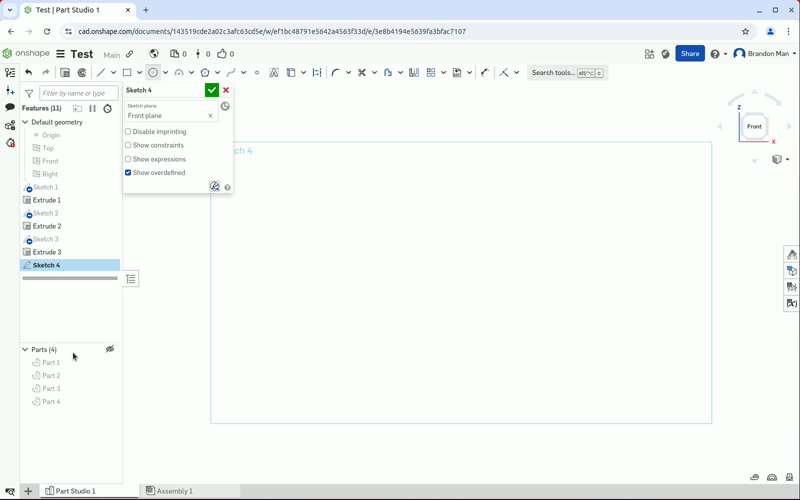
mouse_move(486, 198)
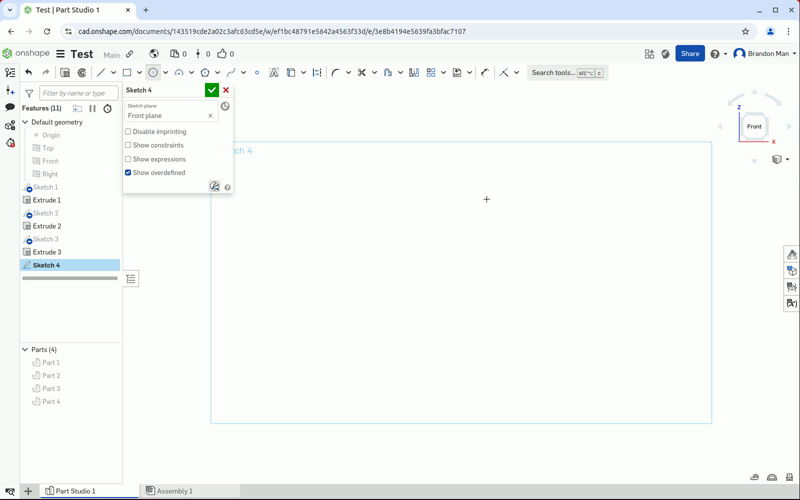
click(486, 198)
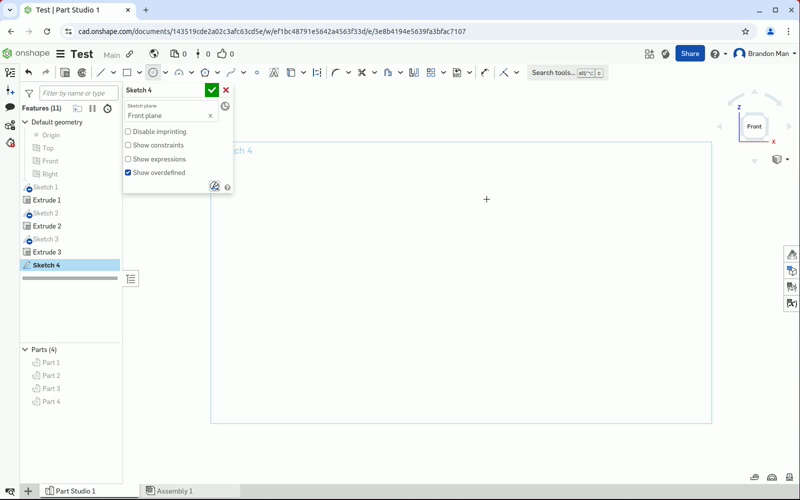
key_up(shift)
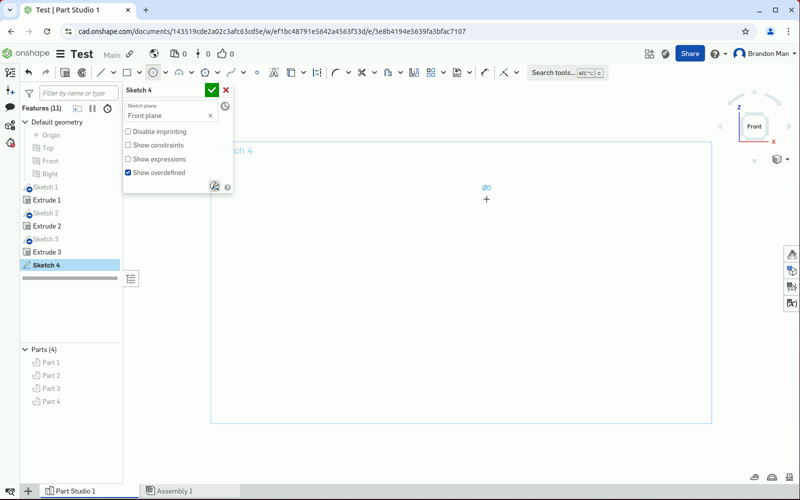
mouse_move(515, 198)
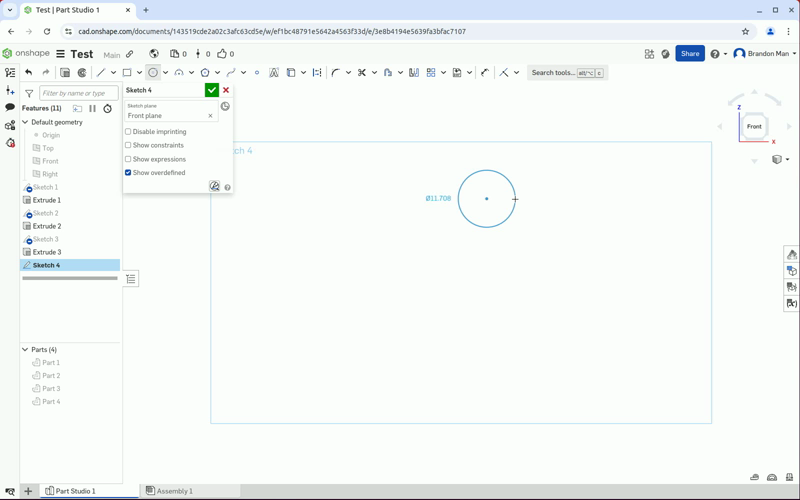
click(515, 198)
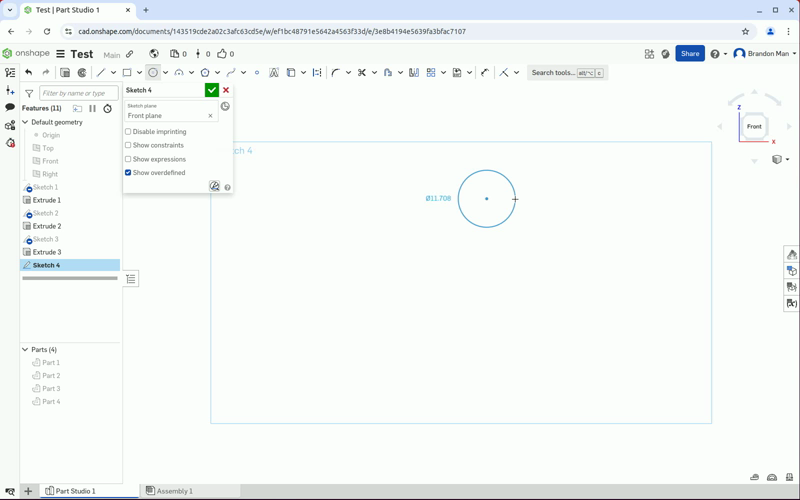
key(esc)
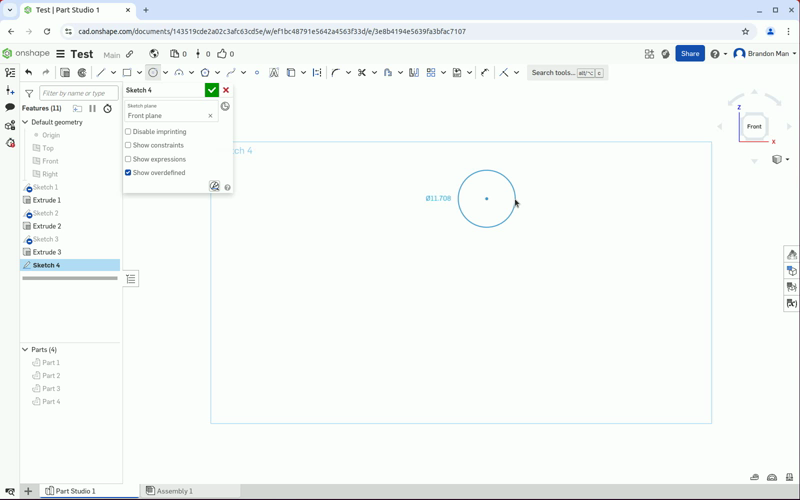
key(c)
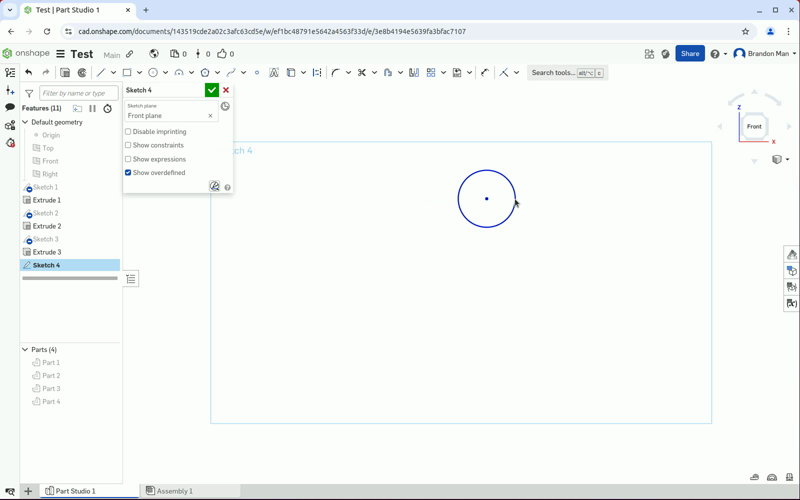
key_down(shift)
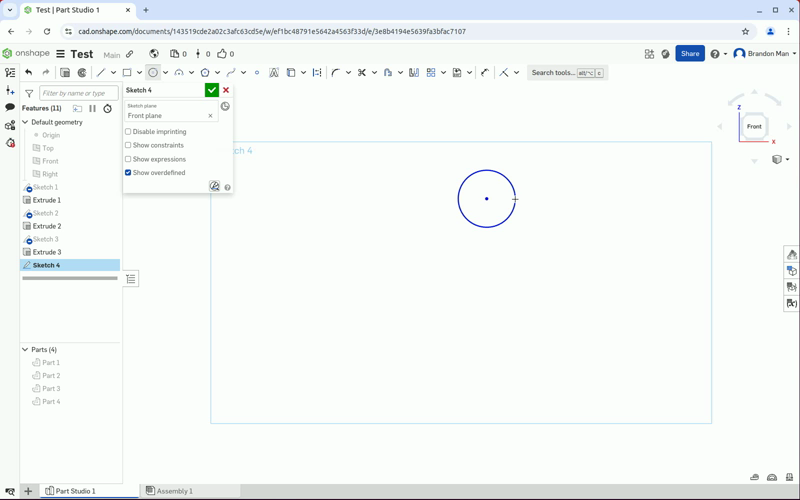
mouse_move(486, 198)
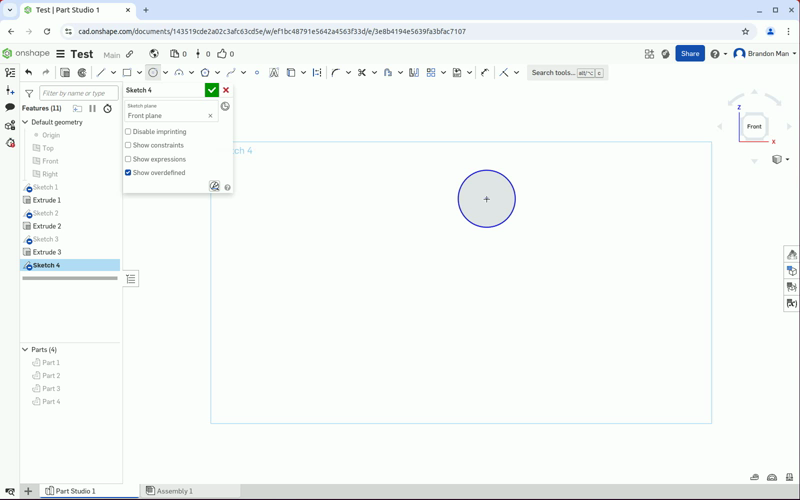
click(486, 198)
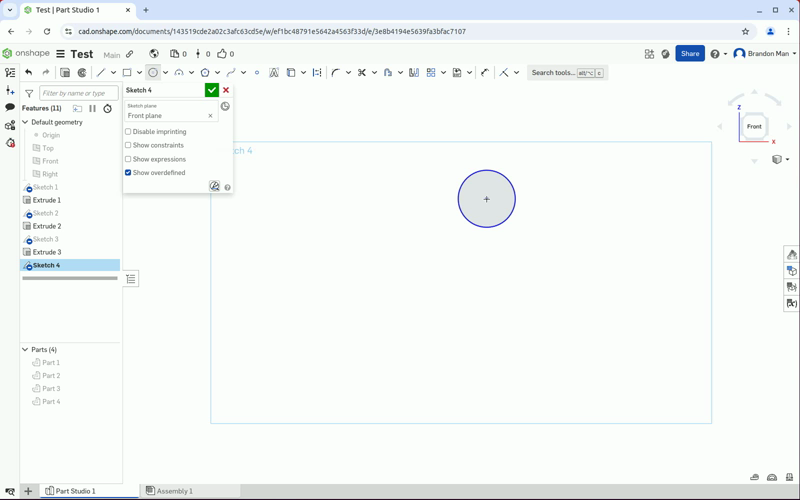
key_up(shift)
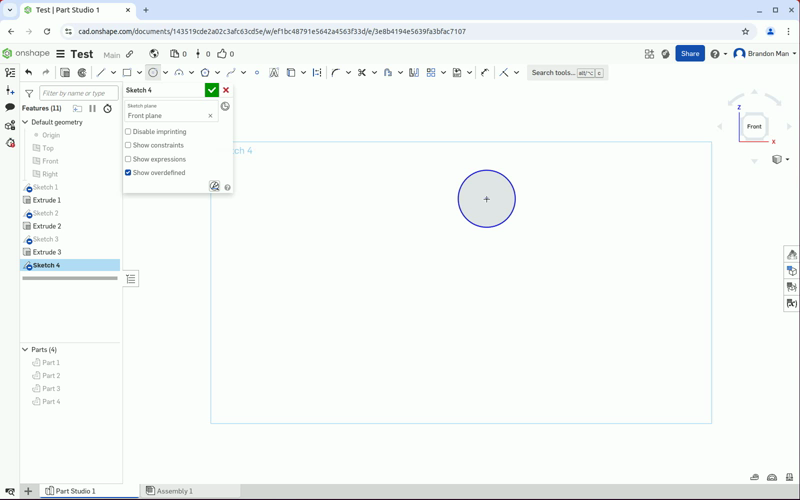
mouse_move(506, 198)
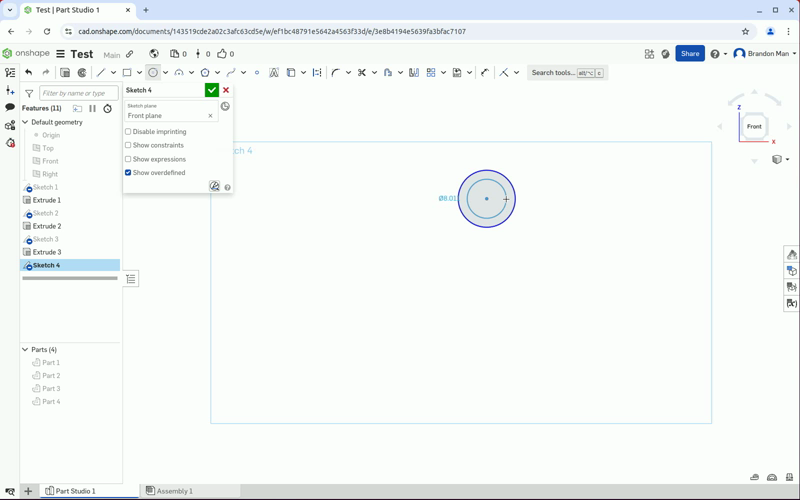
click(506, 198)
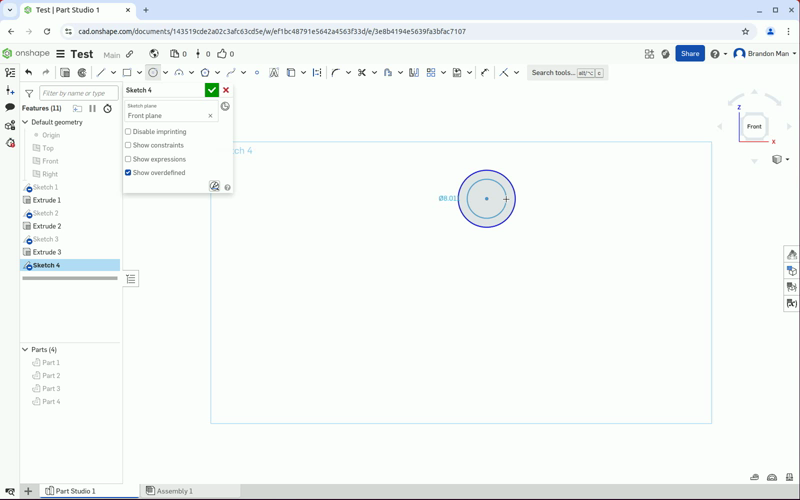
key(esc)
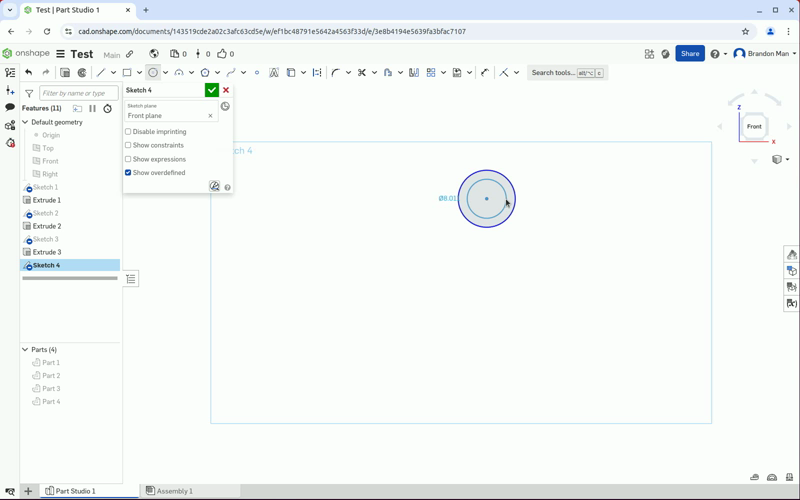
mouse_move(510, 189)
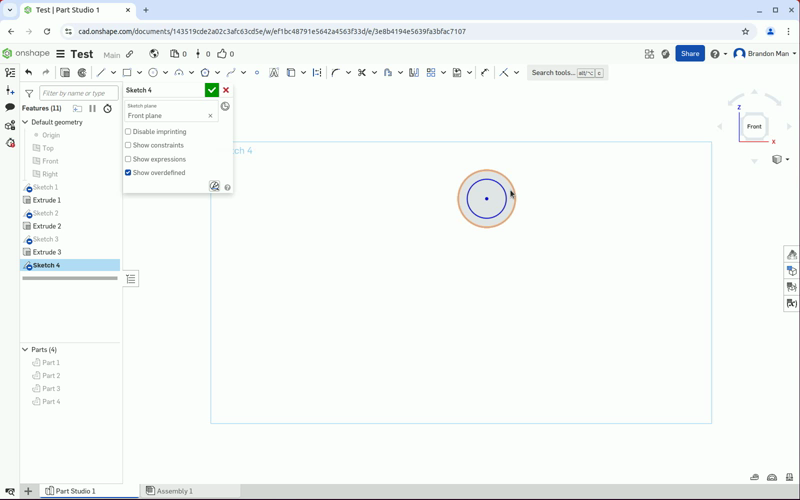
scroll(6)
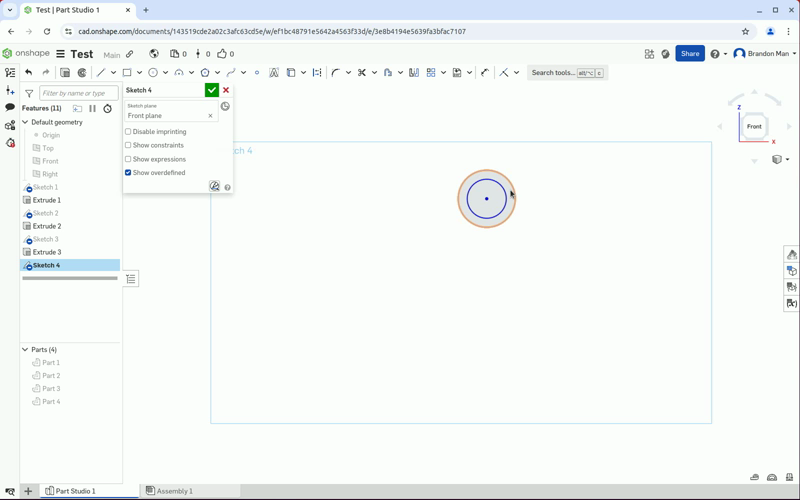
scroll(6)
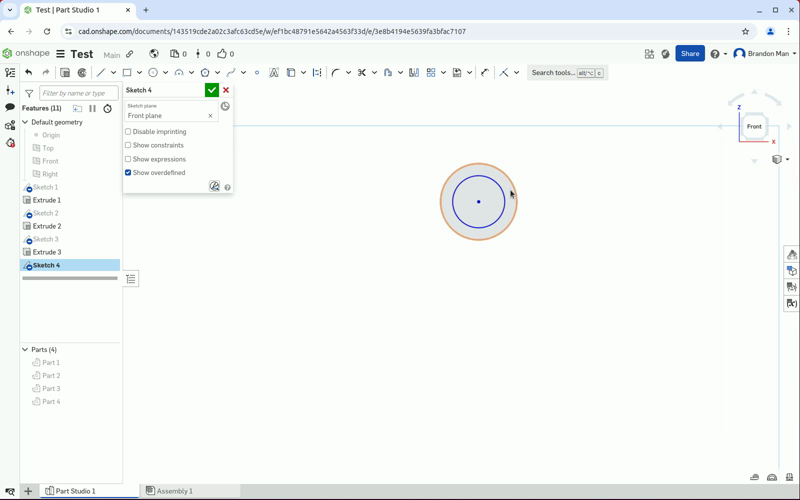
scroll(6)
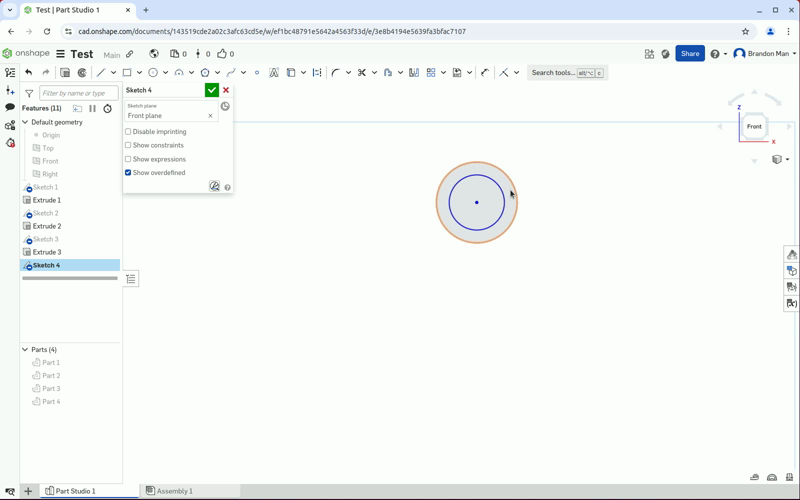
scroll(6)
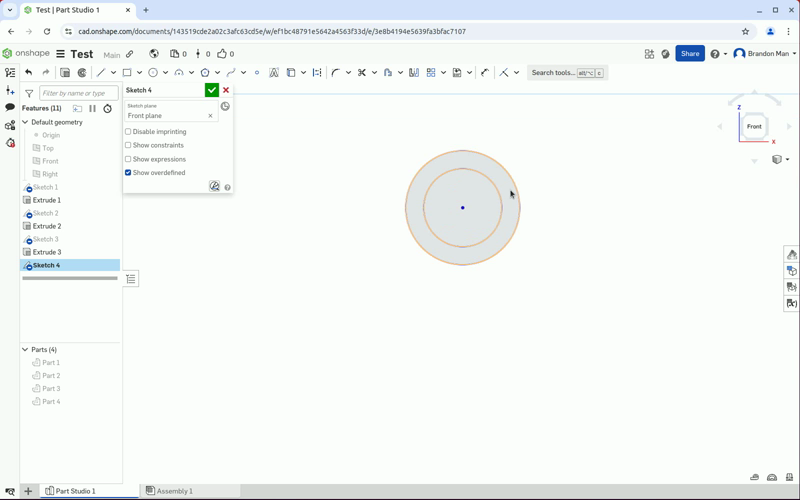
scroll(6)
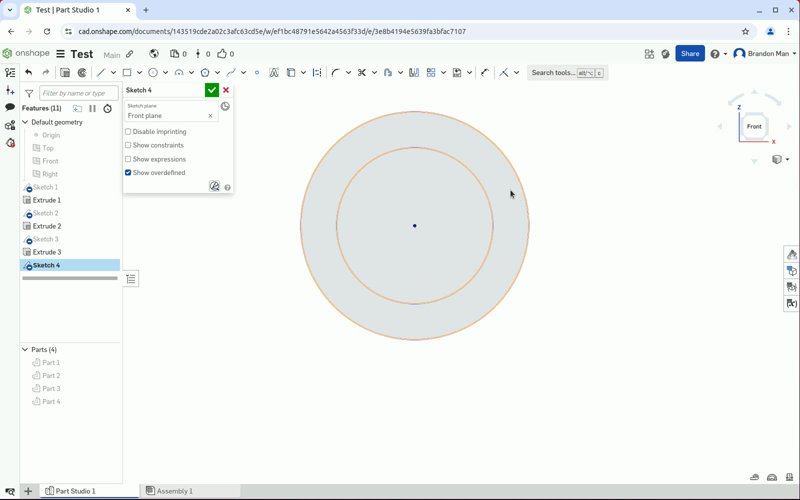
scroll(6)
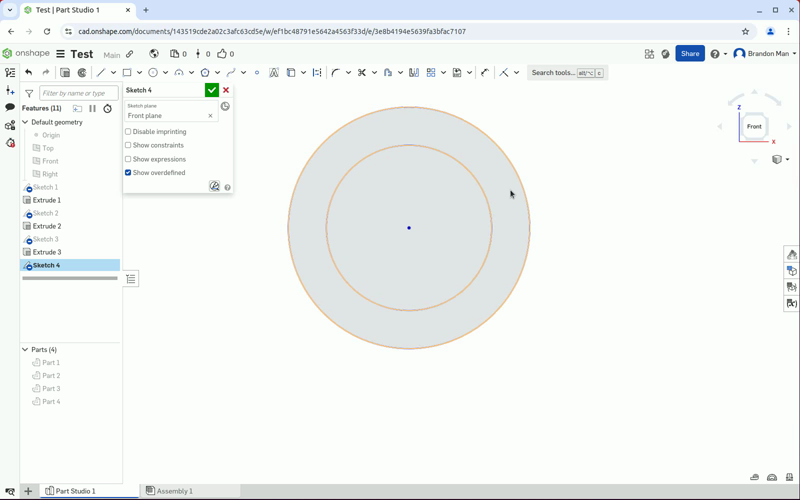
scroll(6)
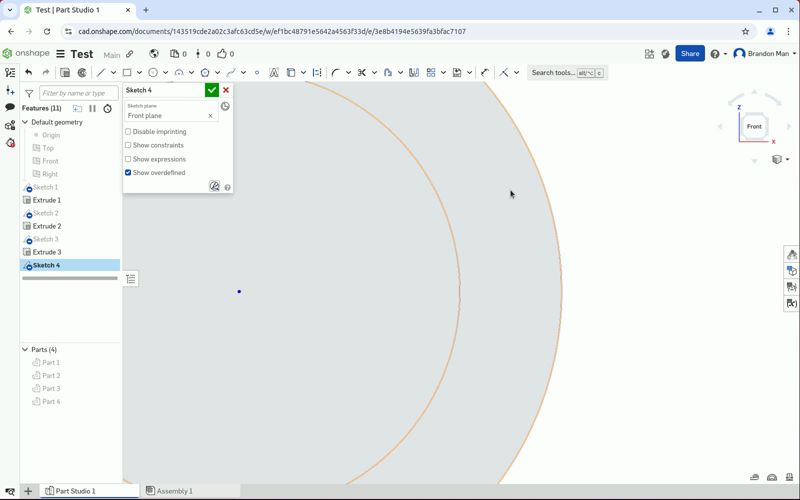
click(510, 189)
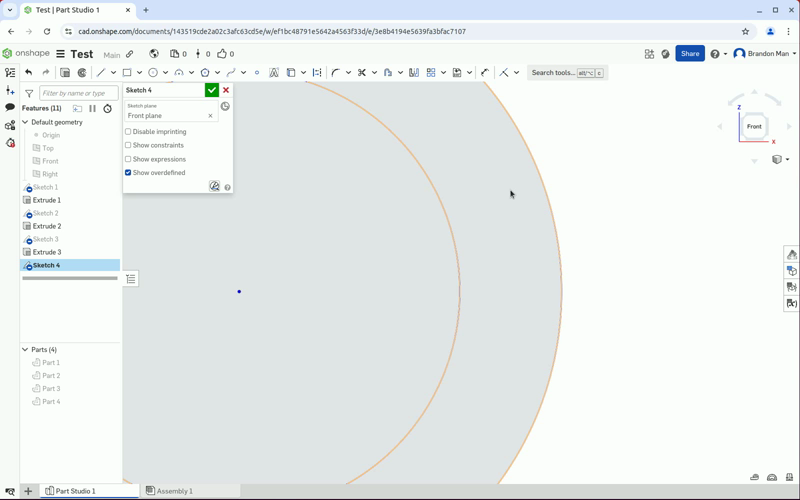
scroll(-6)
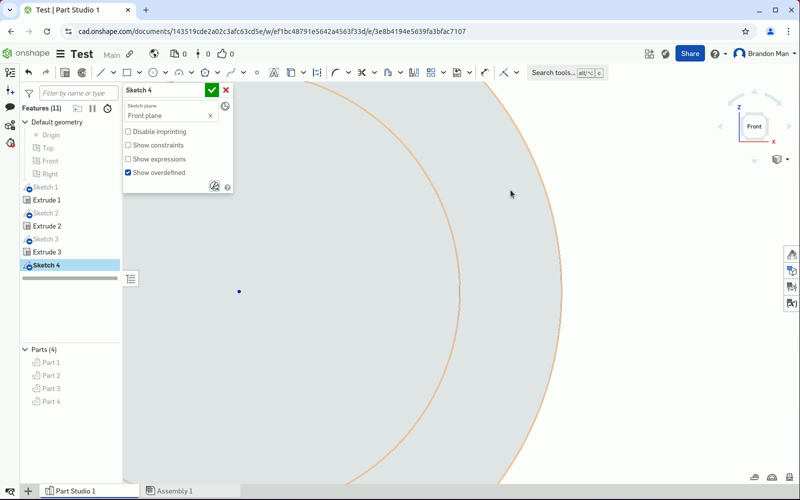
scroll(-6)
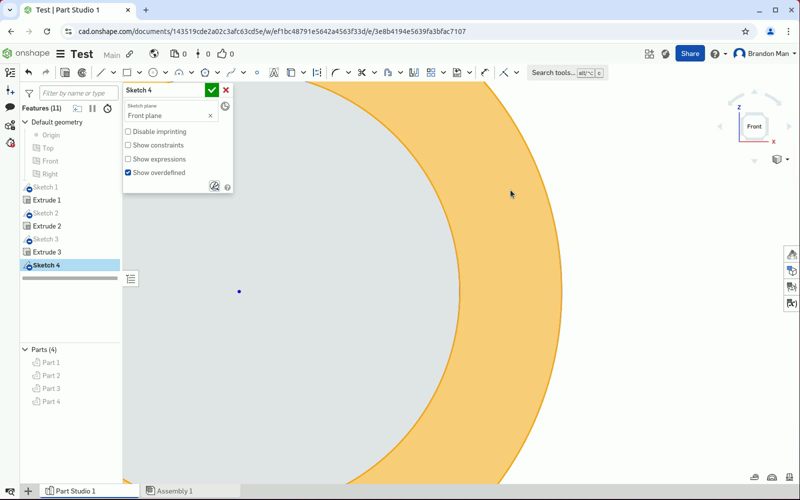
scroll(-6)
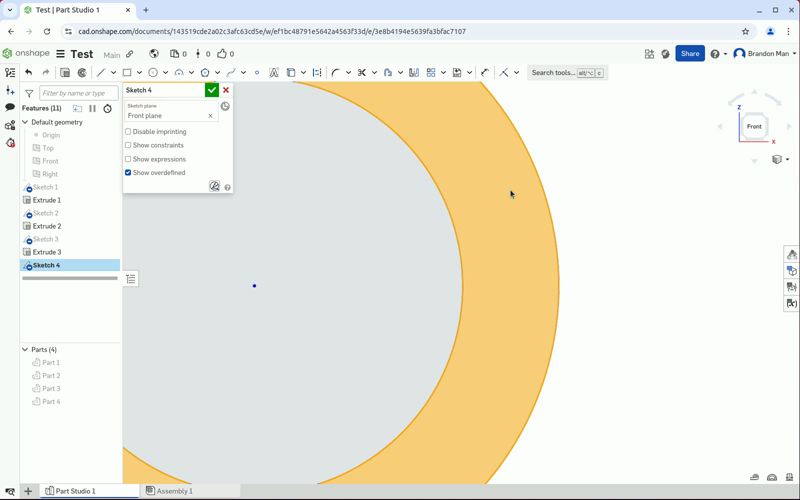
scroll(-6)
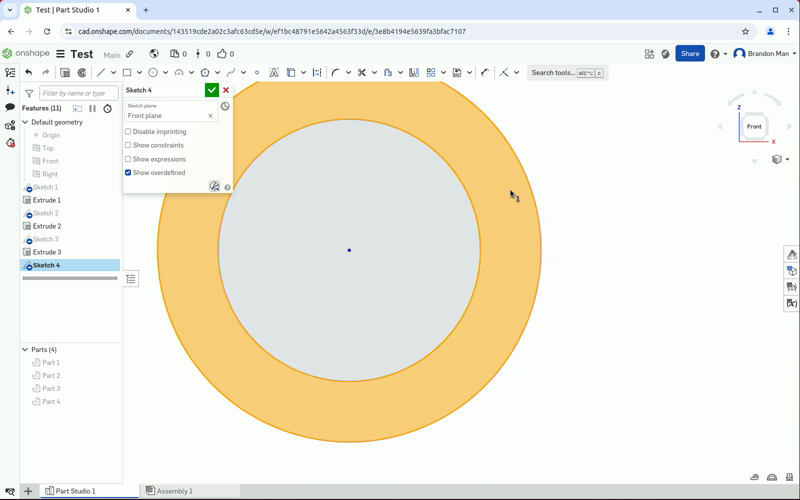
scroll(-6)
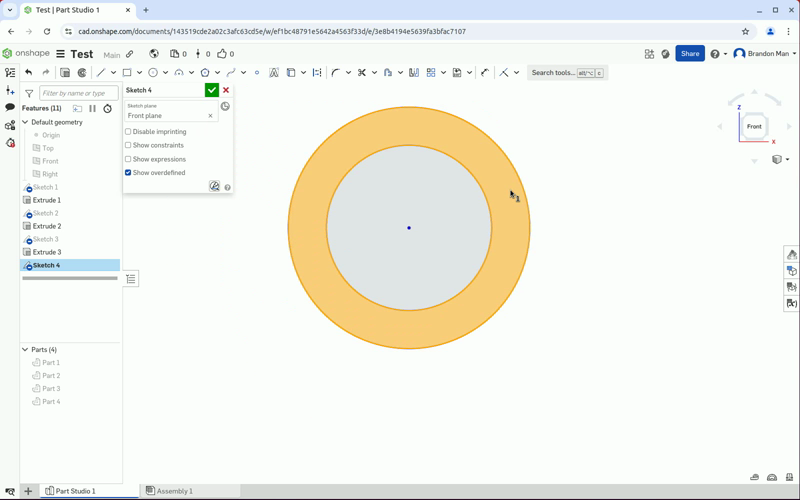
scroll(-6)
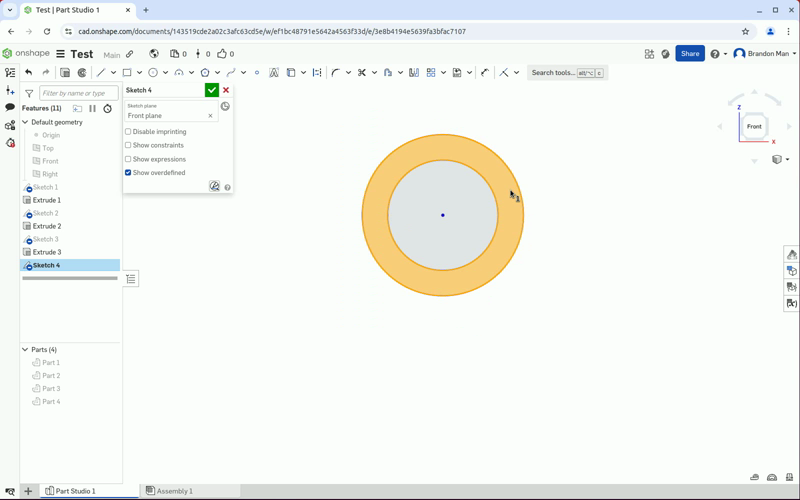
scroll(-6)
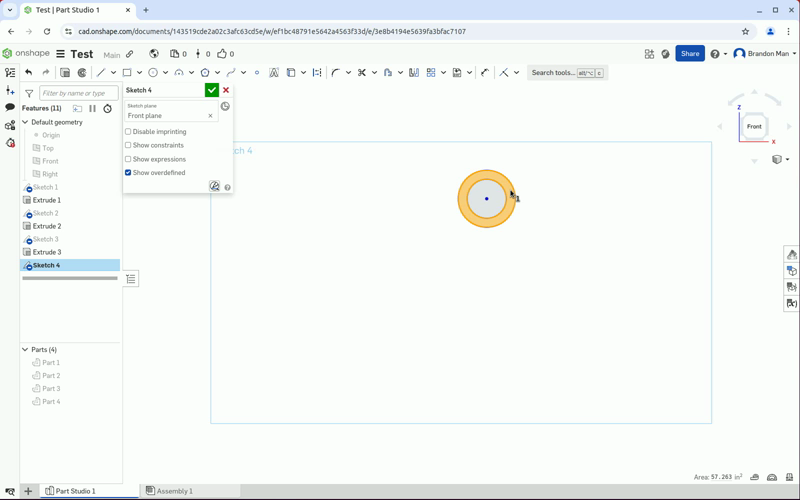
mouse_move(73, 352)
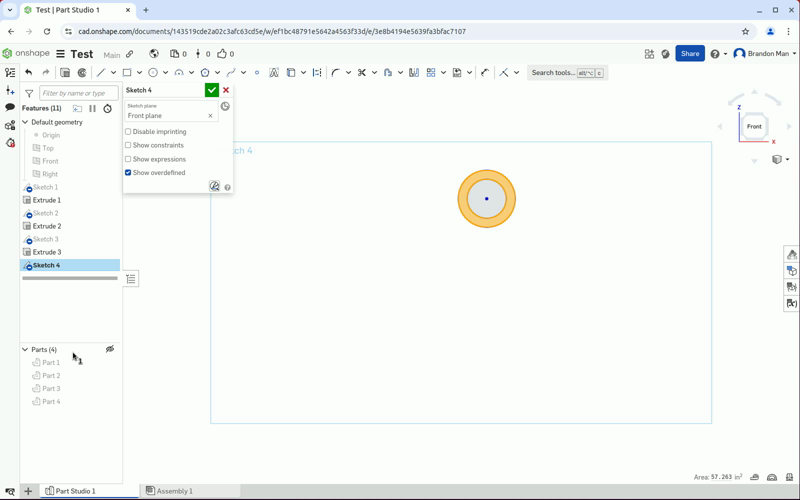
key(shift+y)
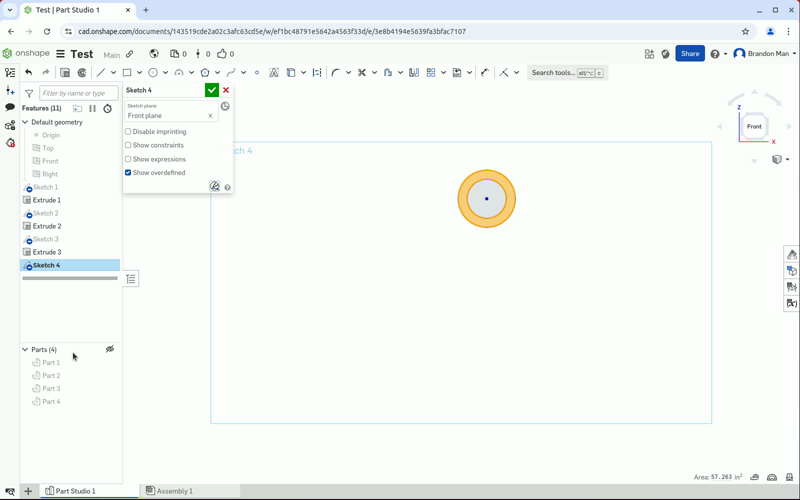
key(shift+e)
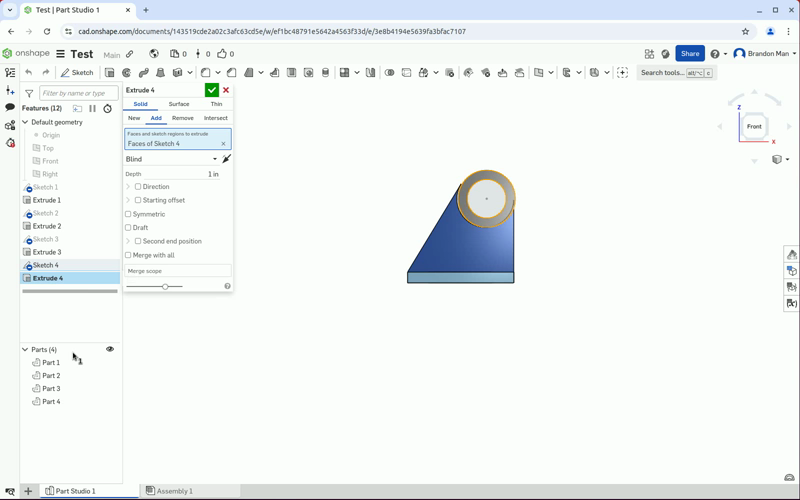
mouse_move(143, 106)
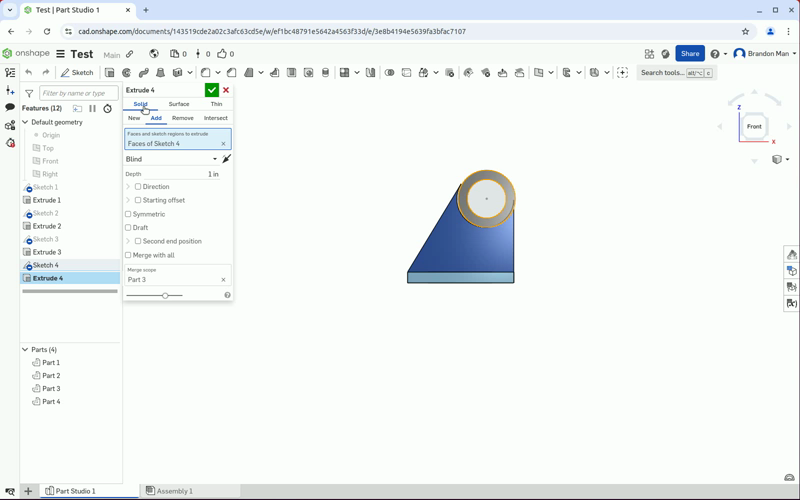
click(143, 106)
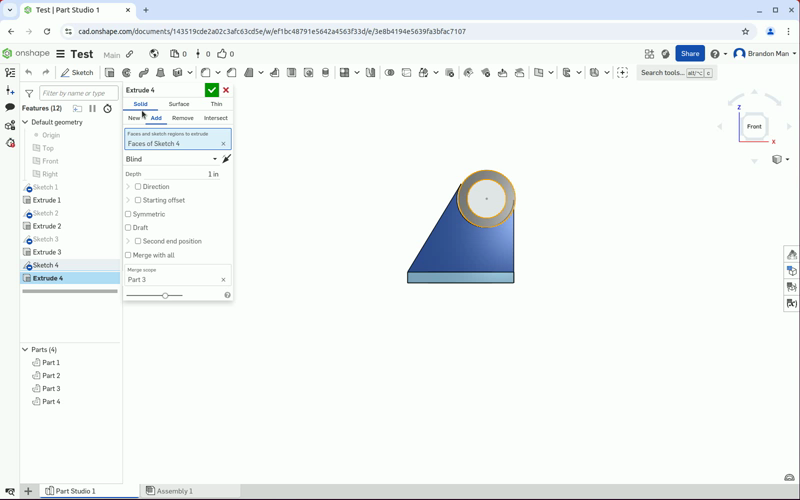
mouse_move(137, 120)
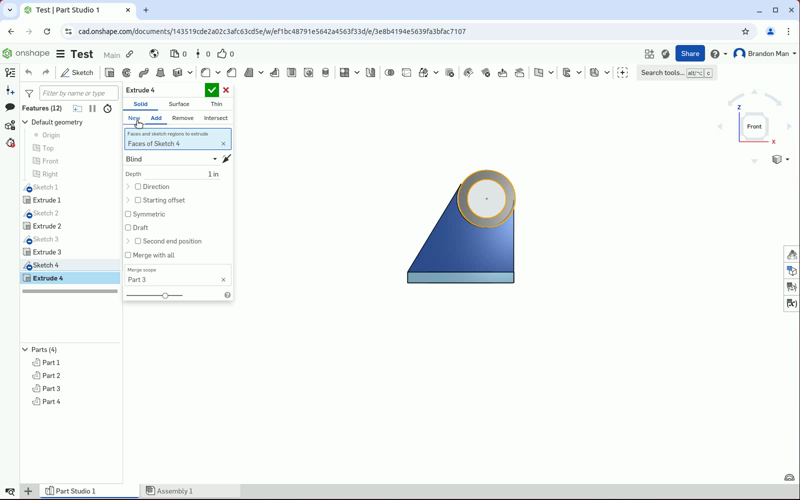
click(137, 120)
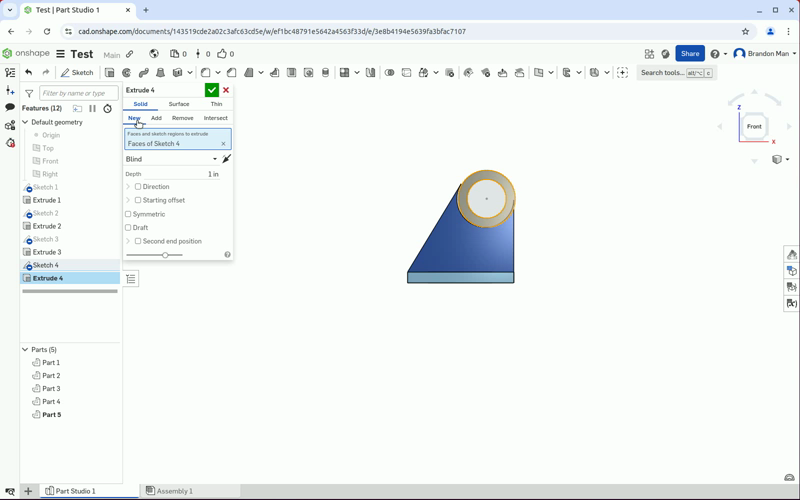
key(tab, 4)
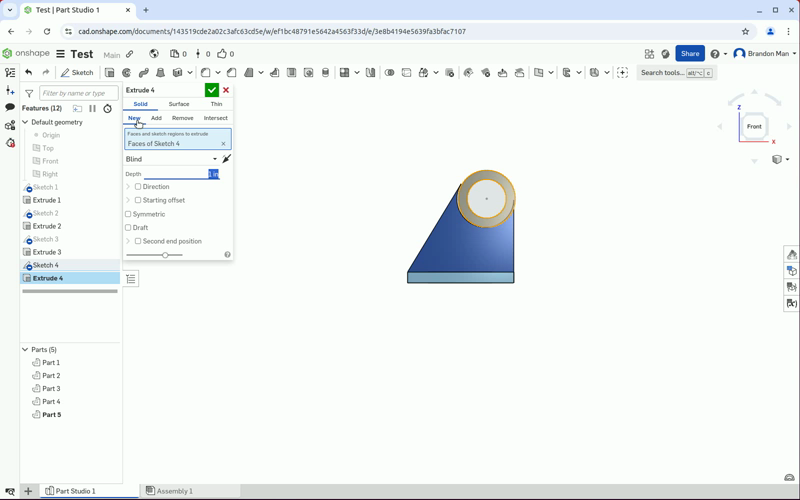
text(2.407)
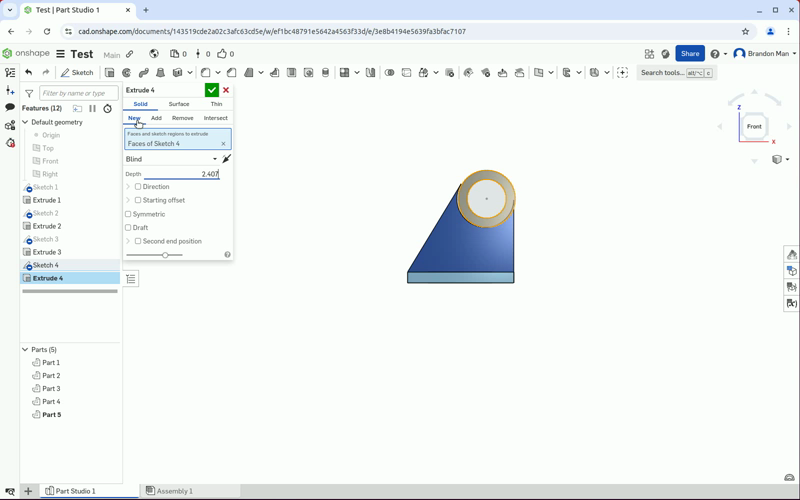
key(tab, 3)
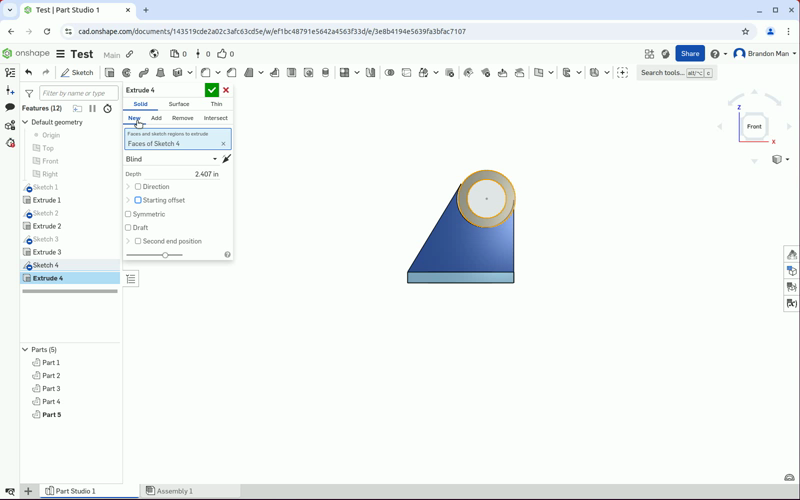
key(tab, 2)
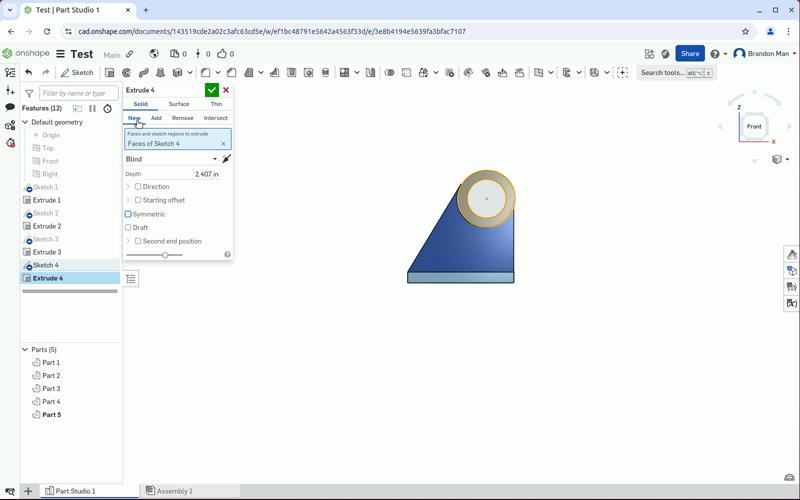
key(space)
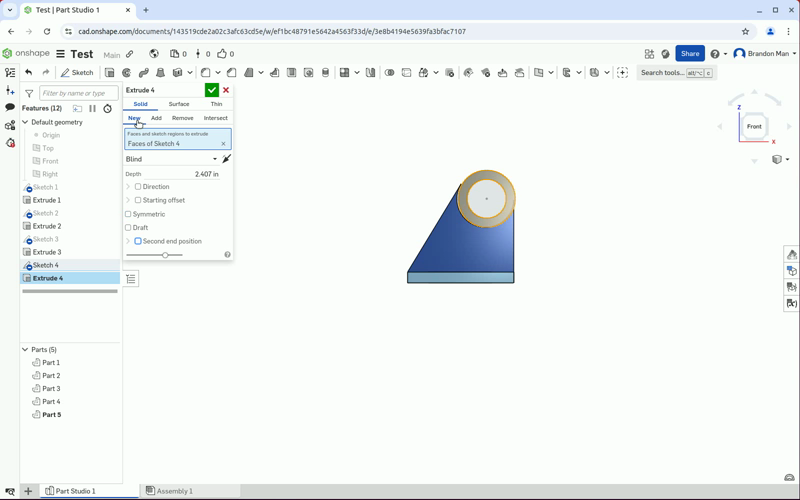
key(tab, 3)
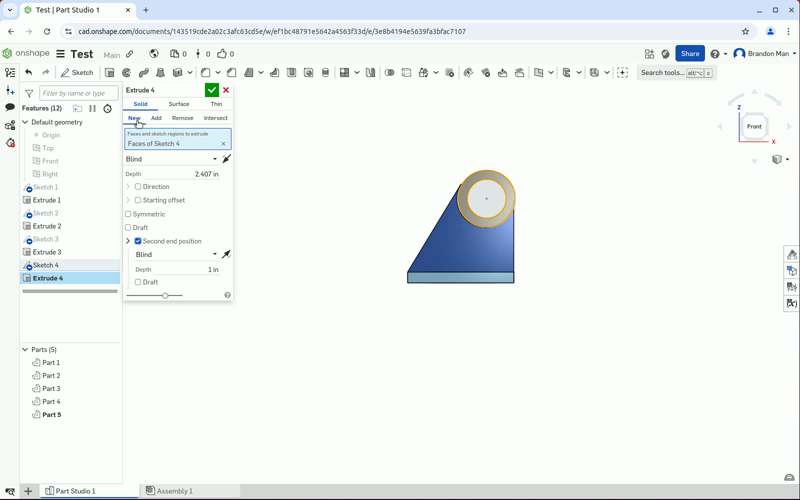
text(0.481)
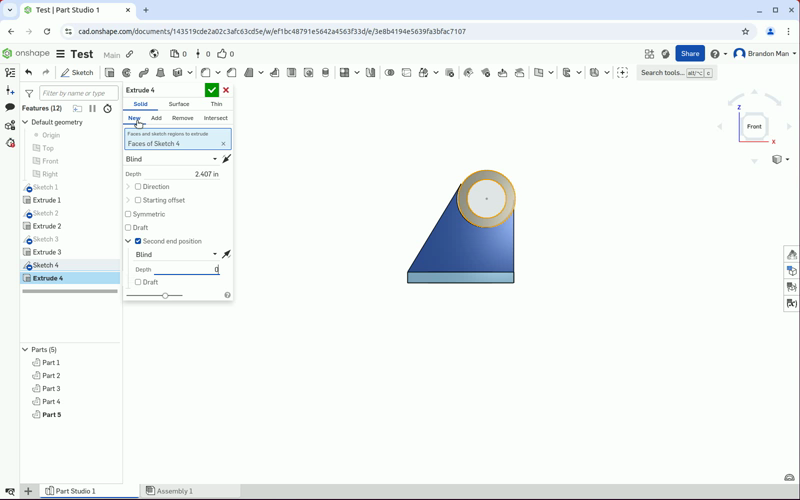
key(enter)
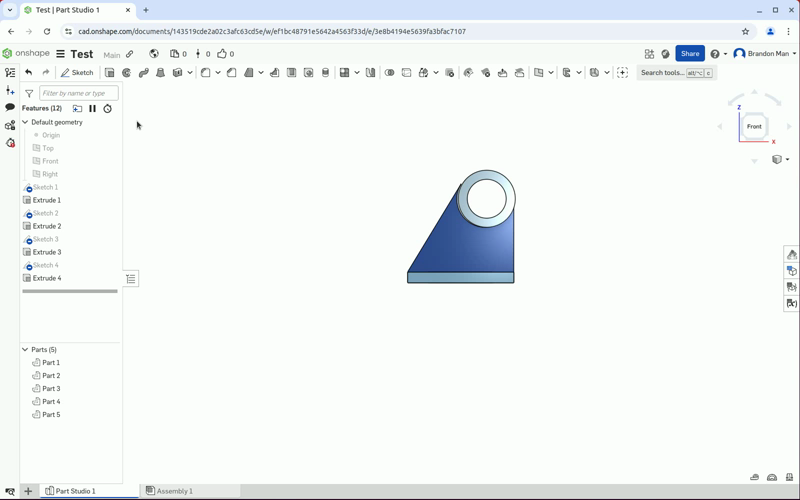
key(shift+h)
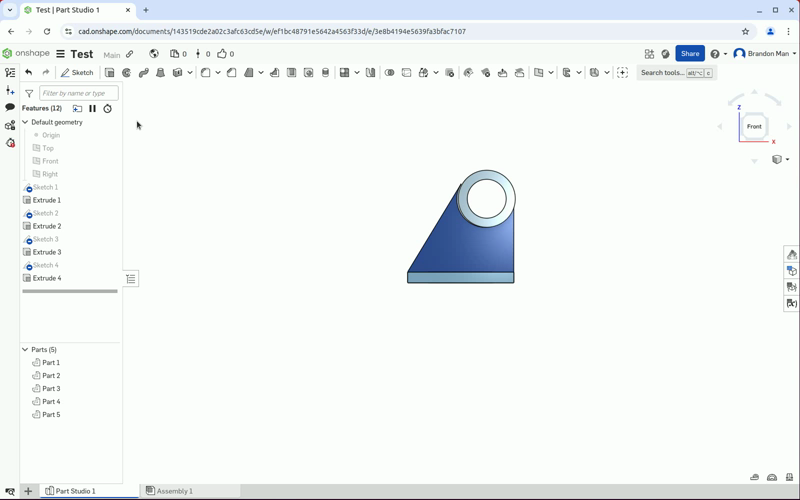
key(shift+h)
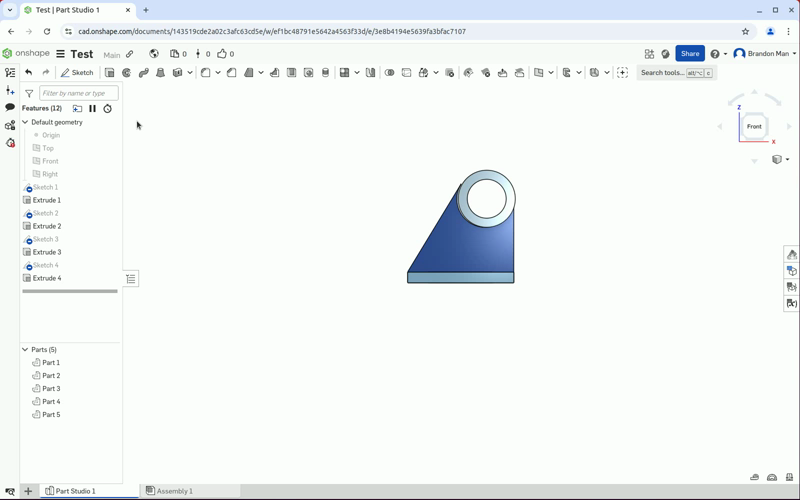
mouse_move(73, 189)
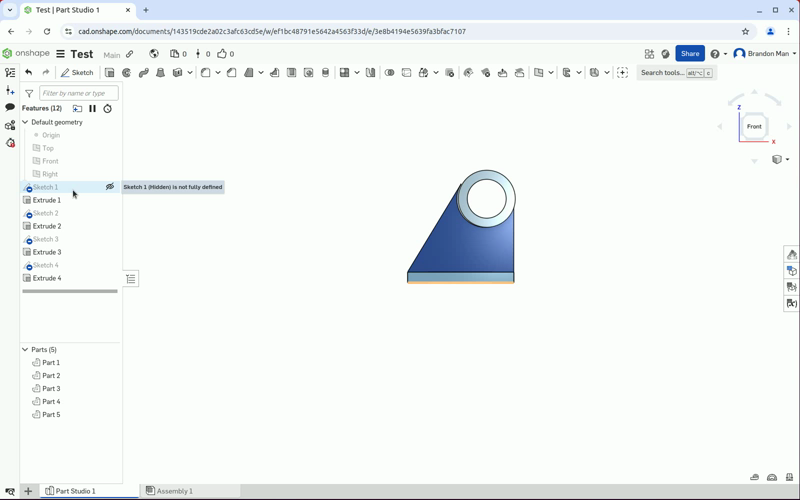
click(73, 189)
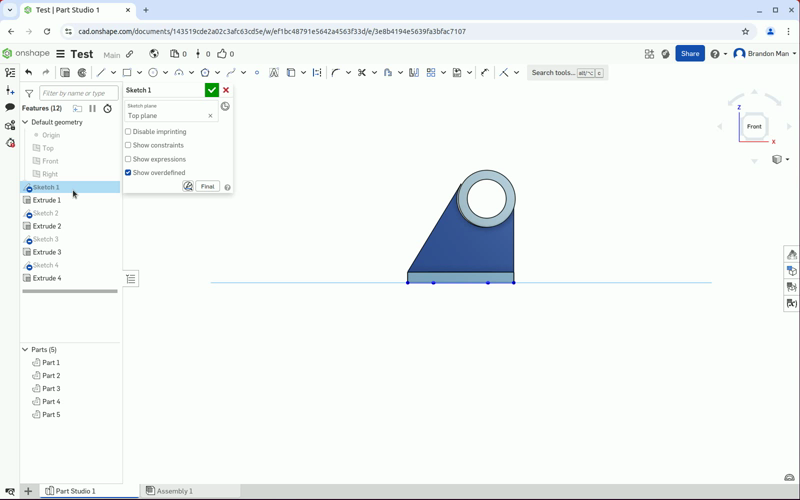
mouse_move(229, 92)
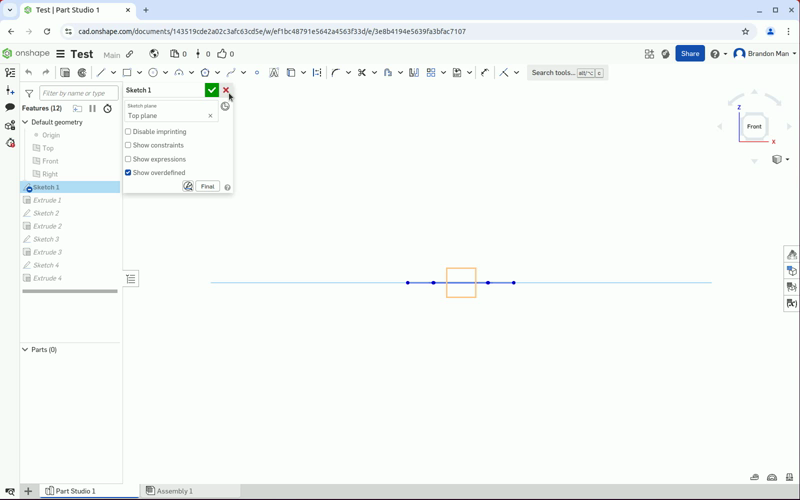
click(229, 92)
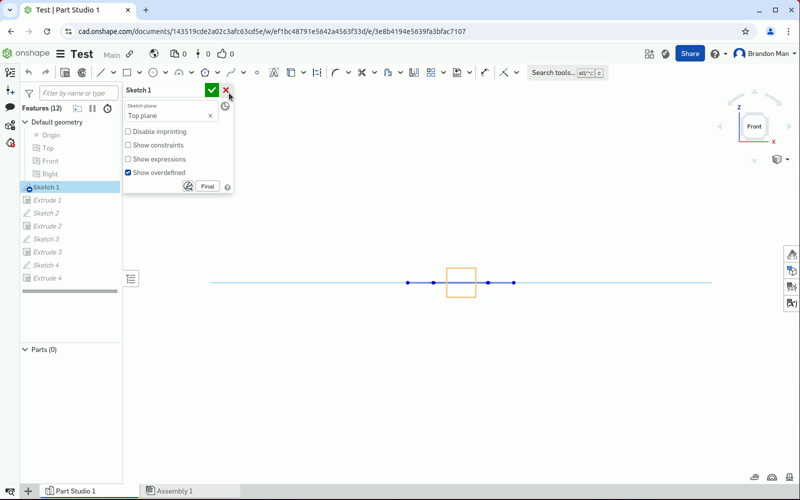
key(shift+s)
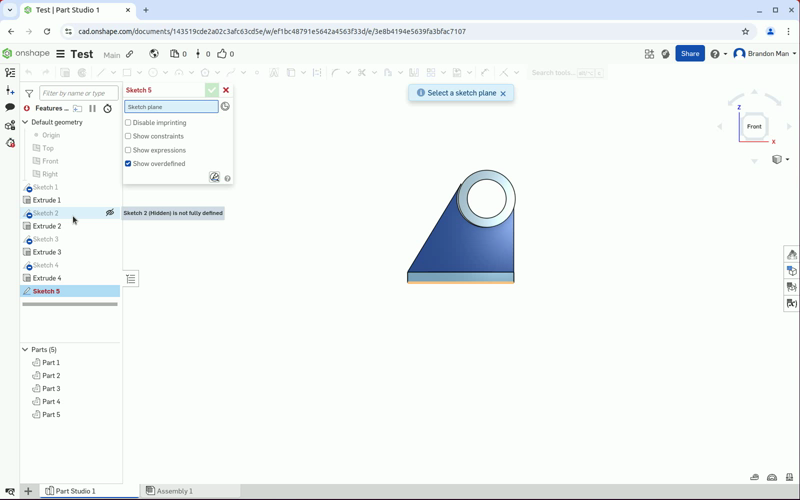
scroll(3)
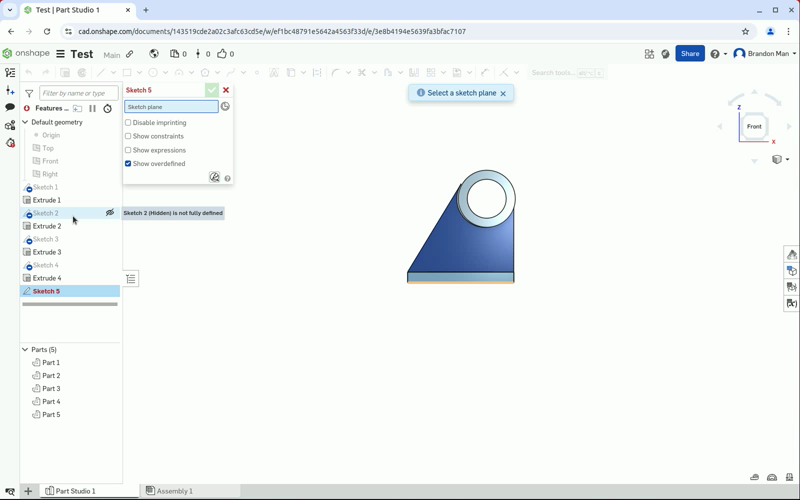
mouse_move(73, 163)
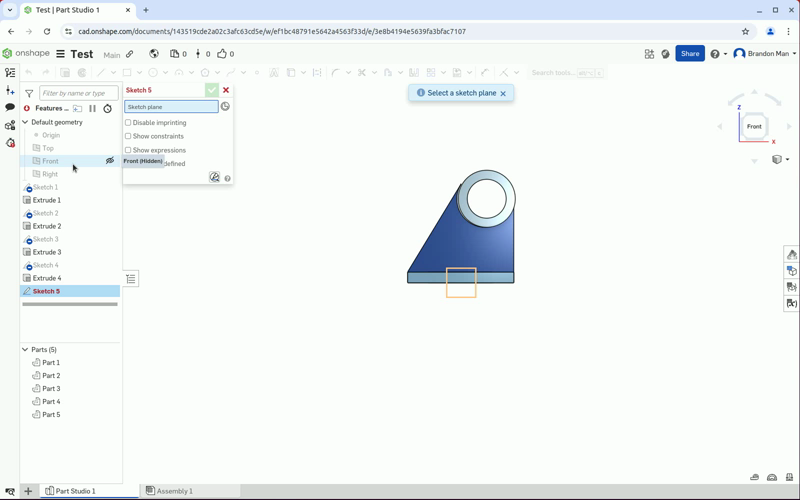
click(73, 163)
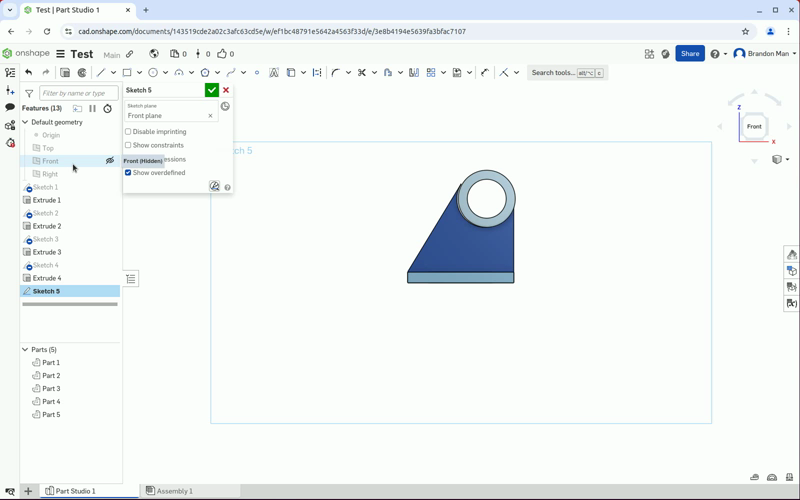
mouse_move(73, 352)
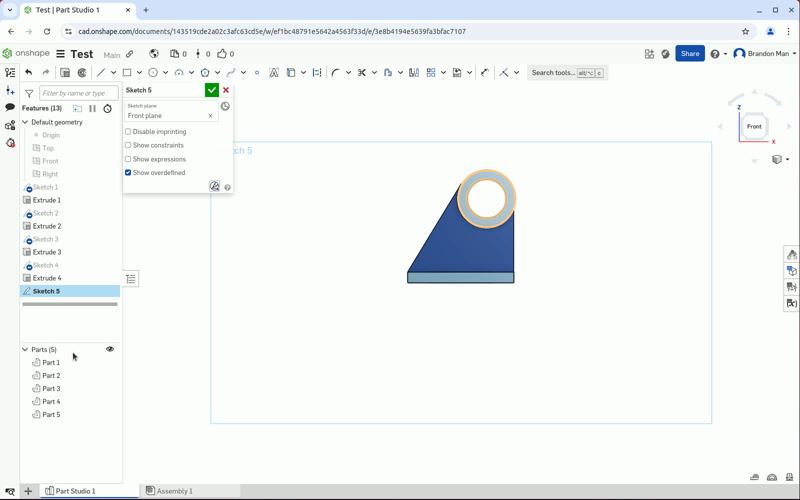
key(y)
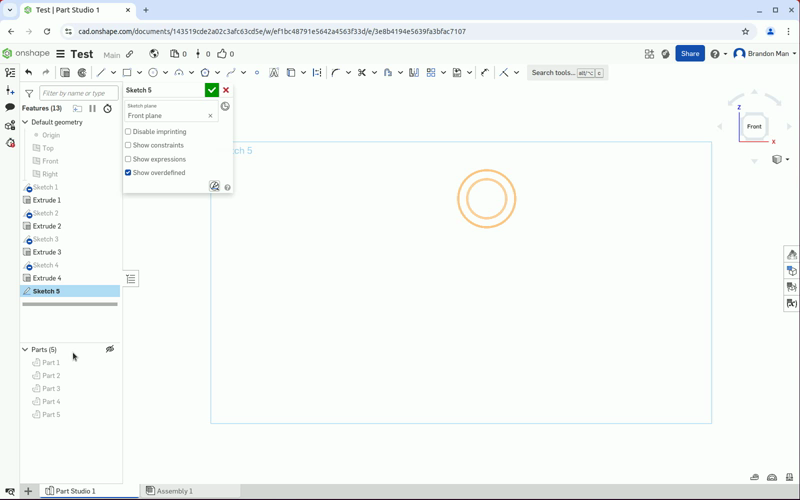
key(c)
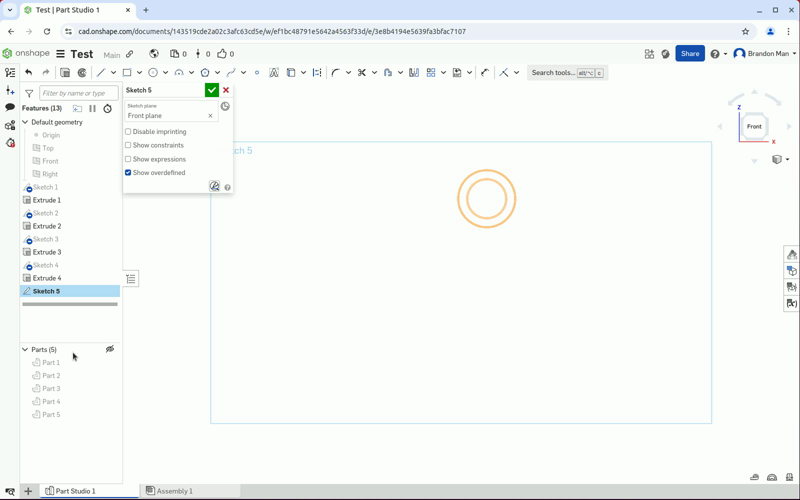
key_down(shift)
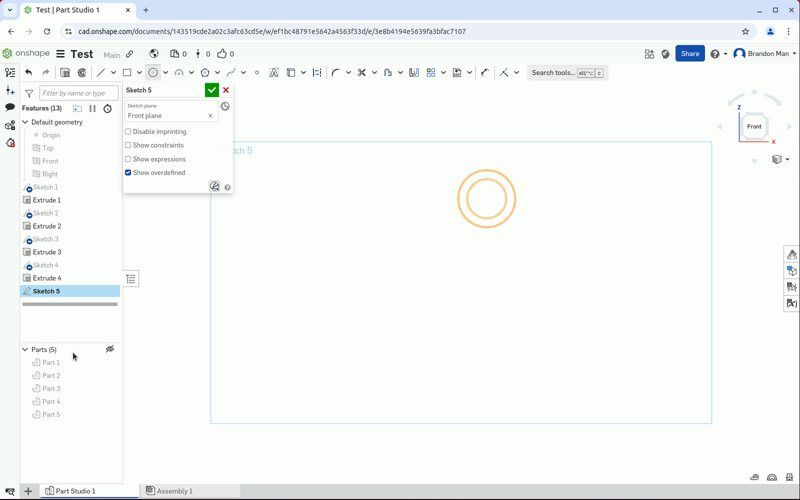
mouse_move(486, 198)
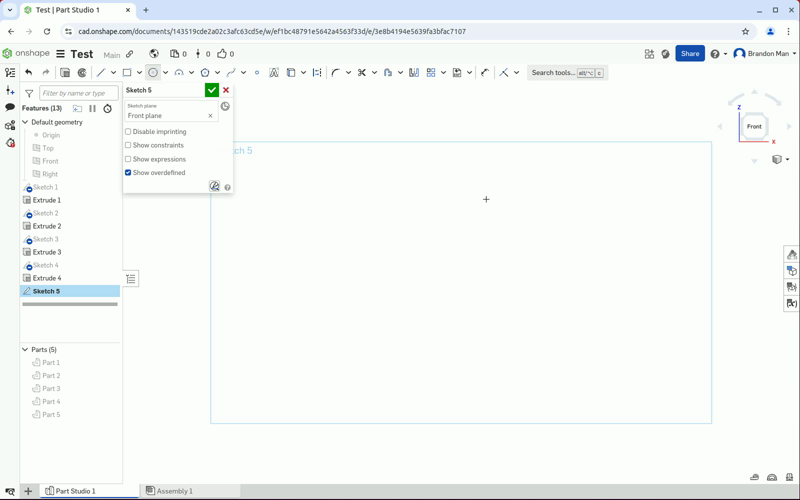
click(486, 198)
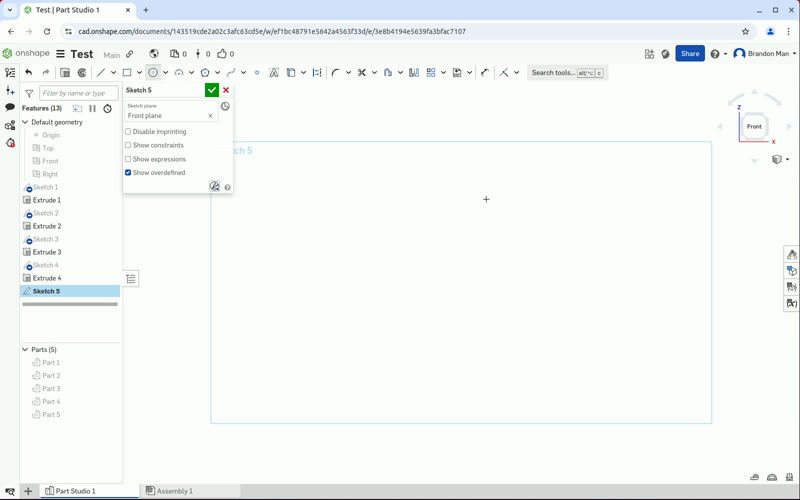
key_up(shift)
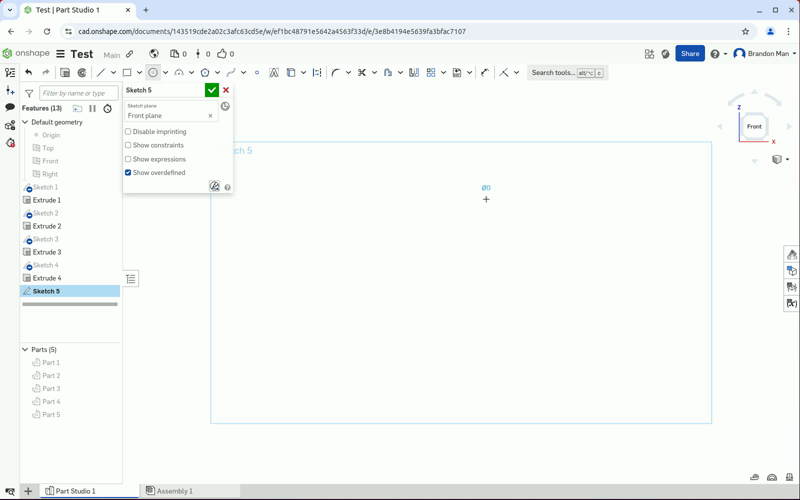
mouse_move(505, 198)
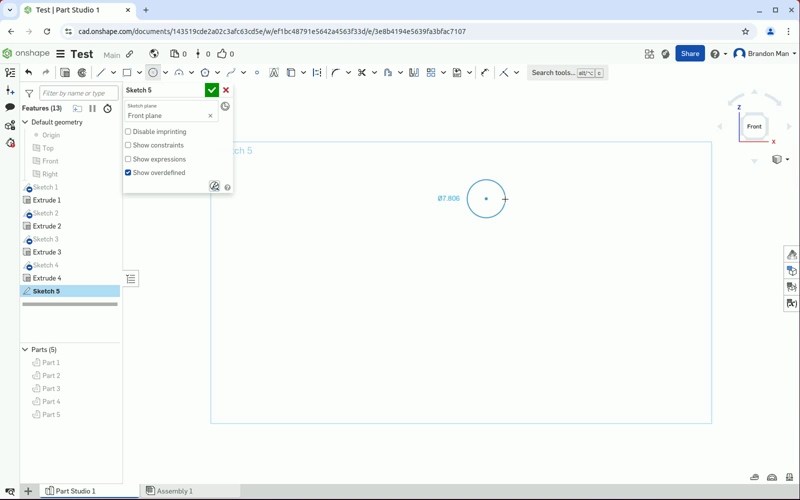
click(505, 198)
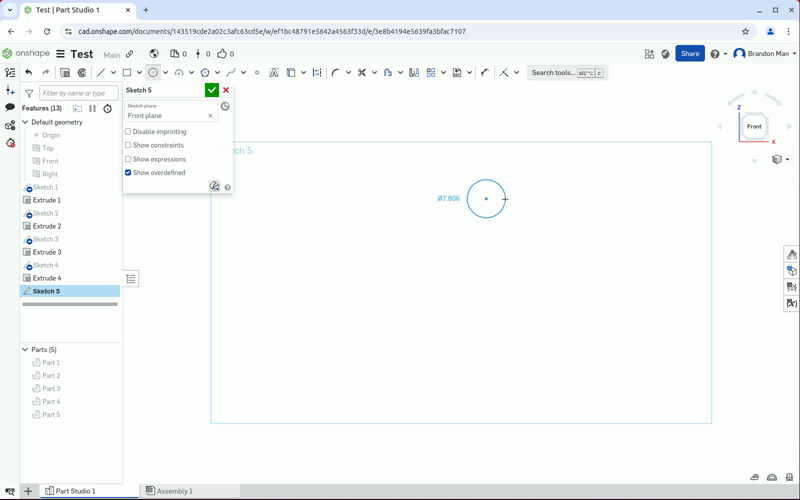
key(esc)
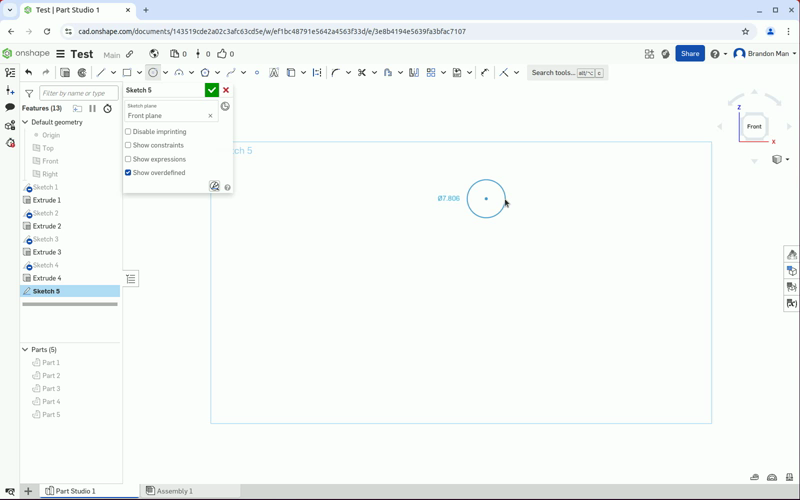
key(c)
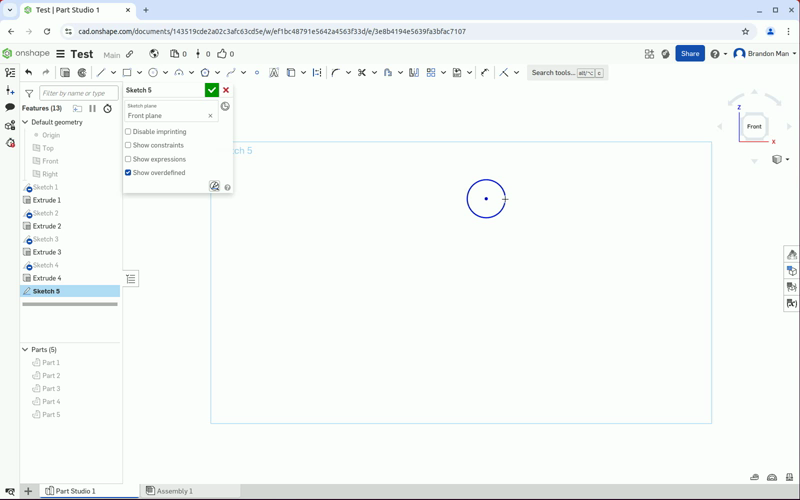
key_down(shift)
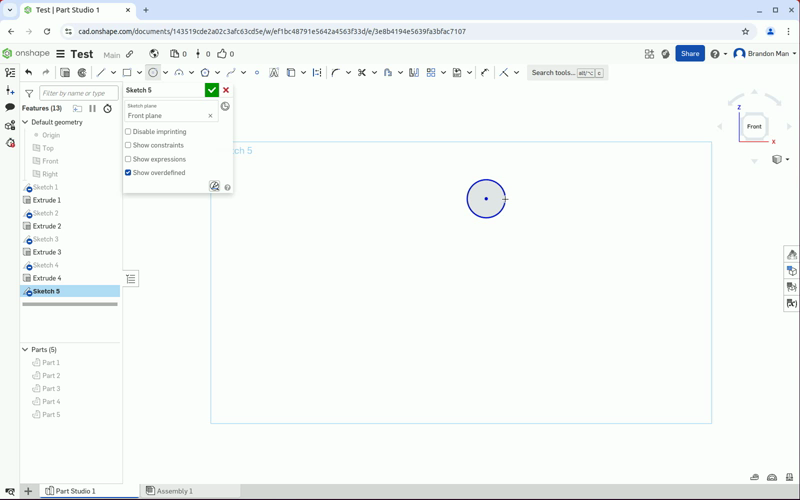
mouse_move(486, 198)
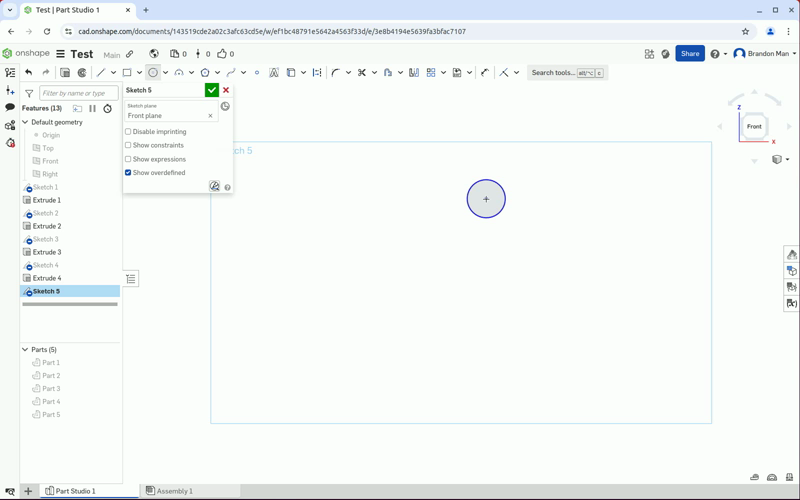
click(486, 198)
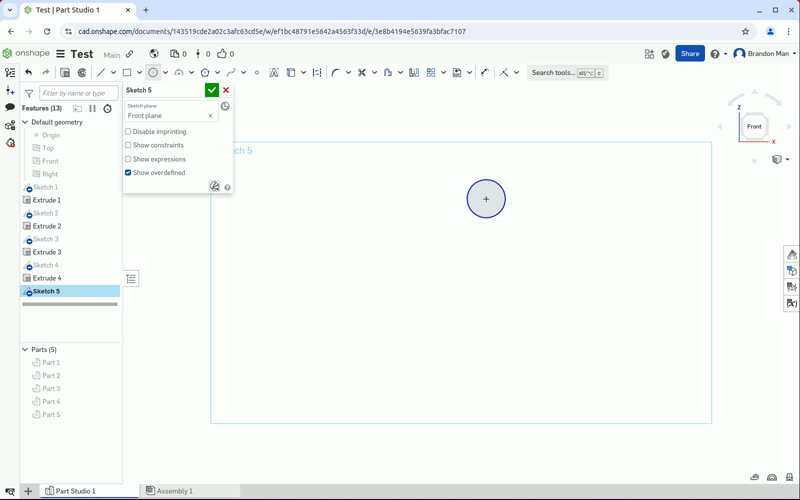
key_up(shift)
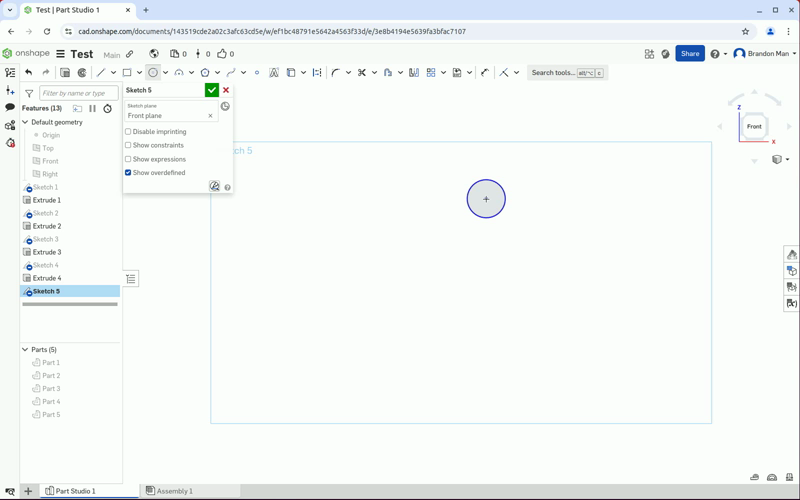
mouse_move(497, 198)
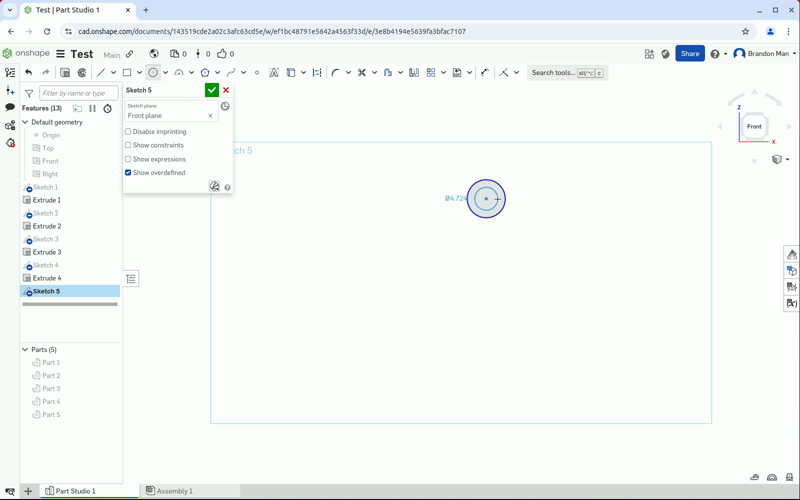
click(497, 198)
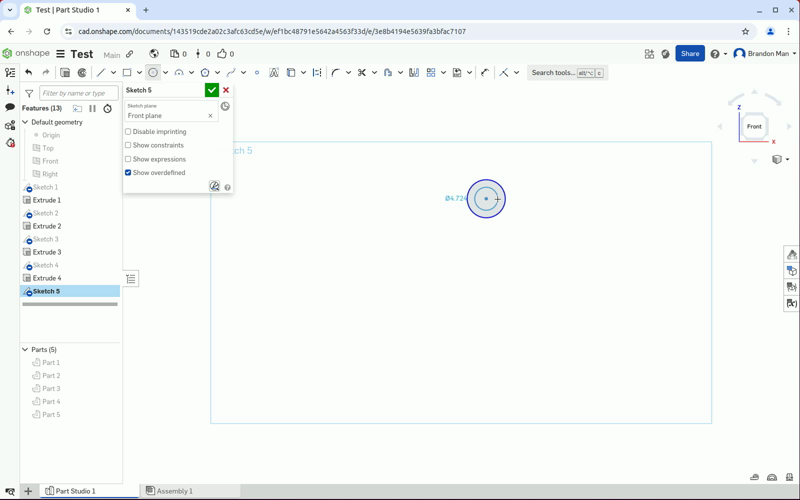
key(esc)
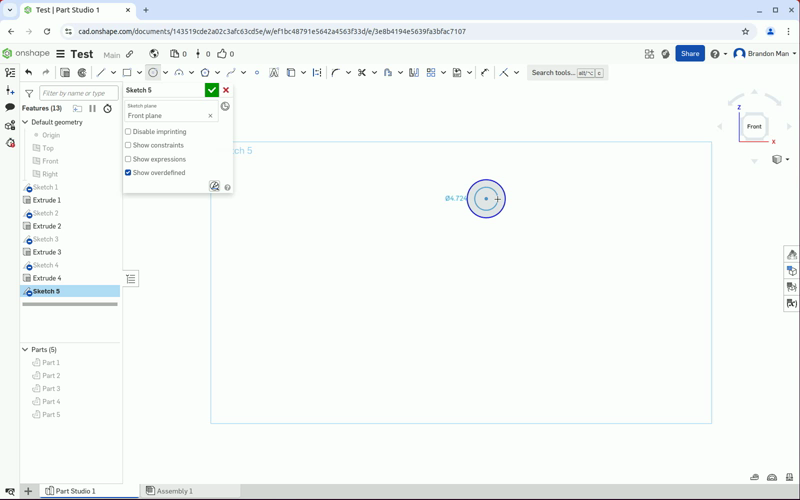
mouse_move(489, 185)
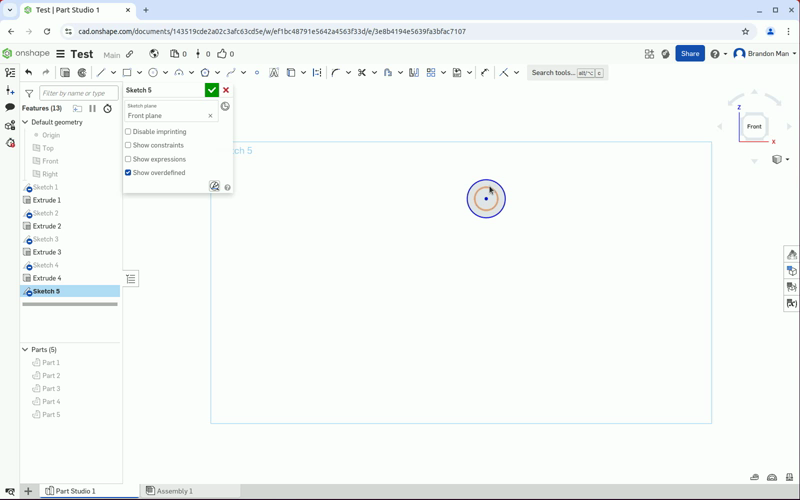
scroll(6)
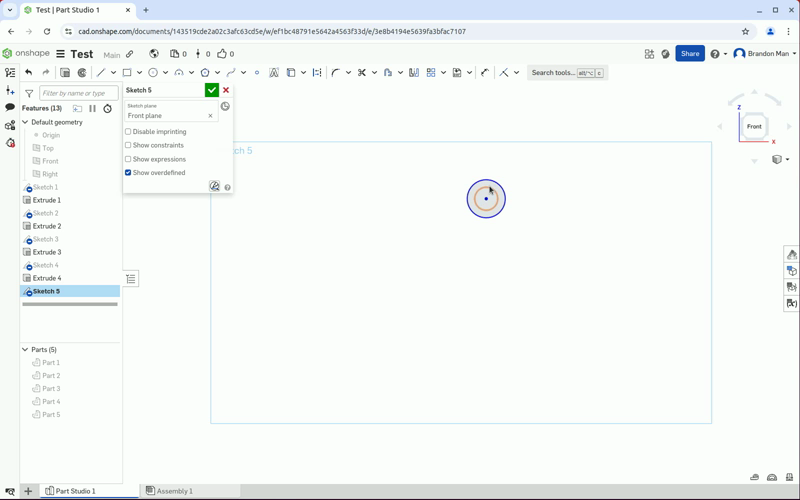
scroll(6)
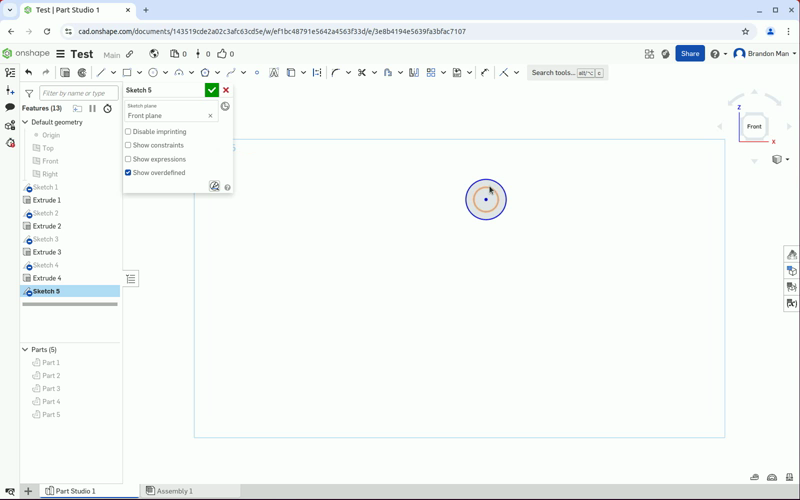
scroll(6)
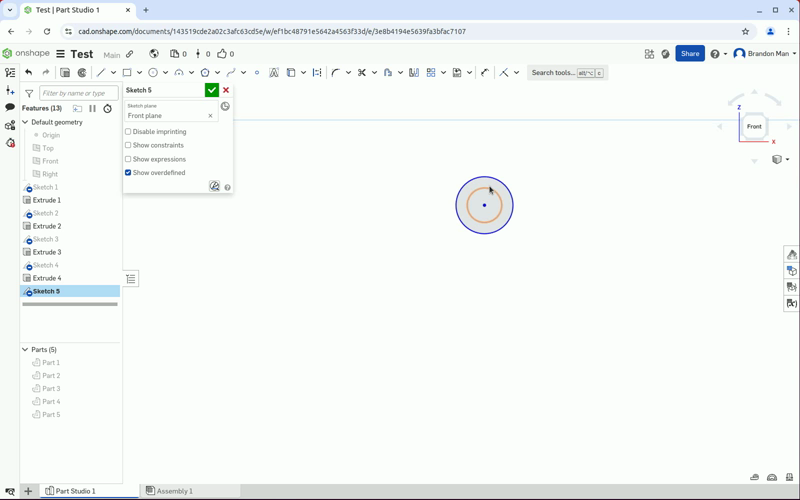
scroll(6)
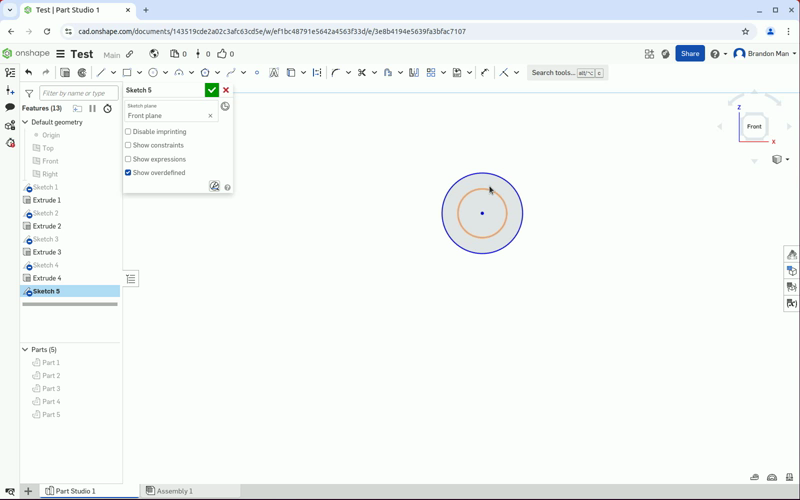
scroll(6)
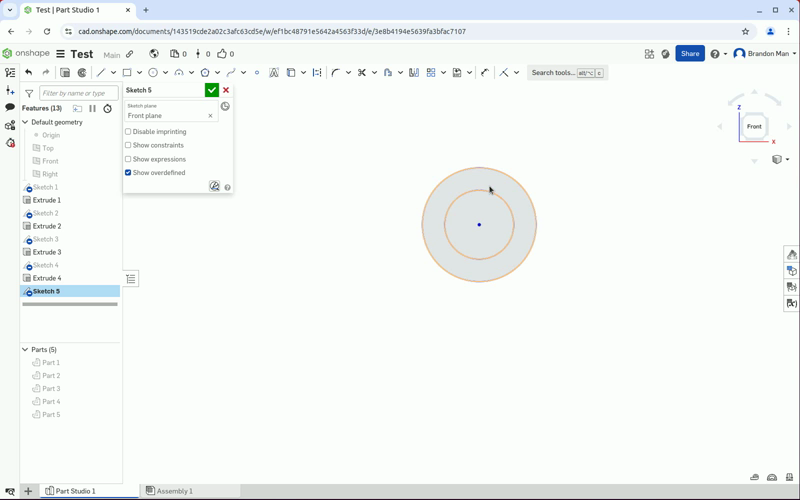
scroll(6)
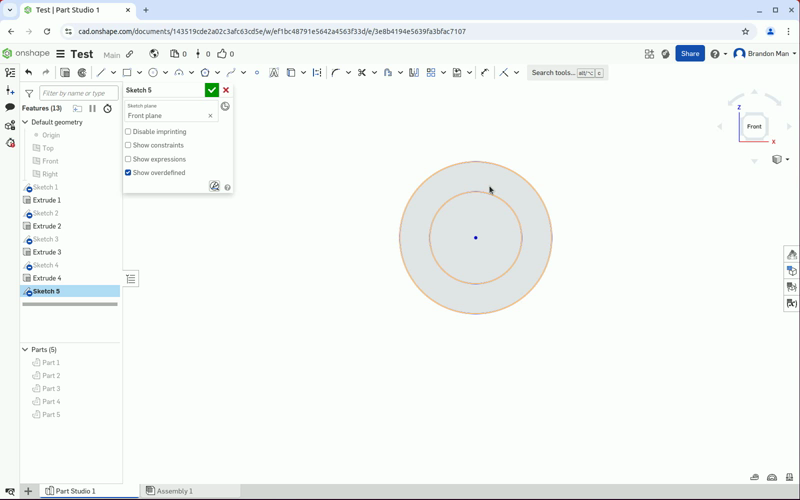
scroll(6)
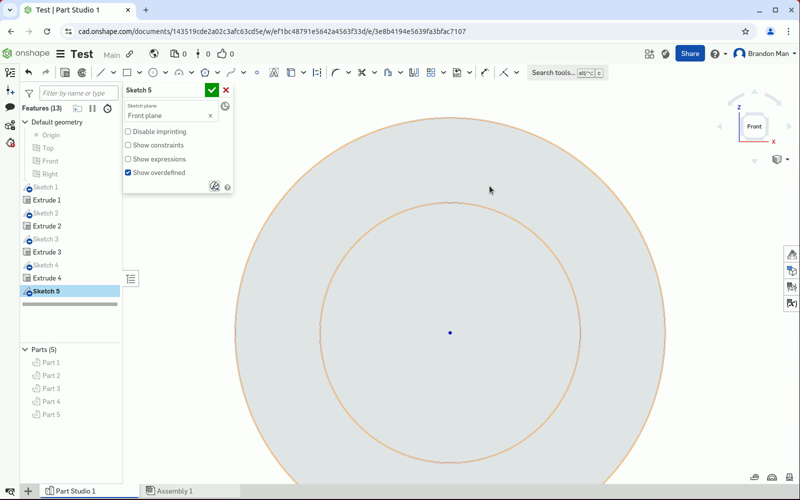
click(489, 185)
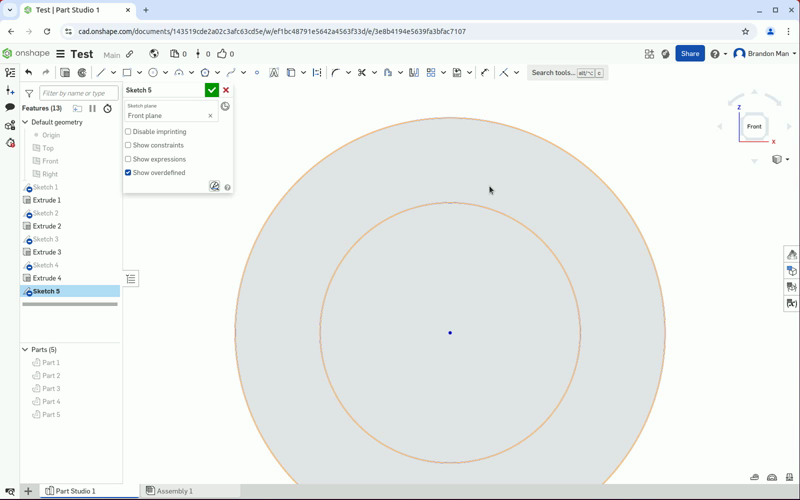
scroll(-6)
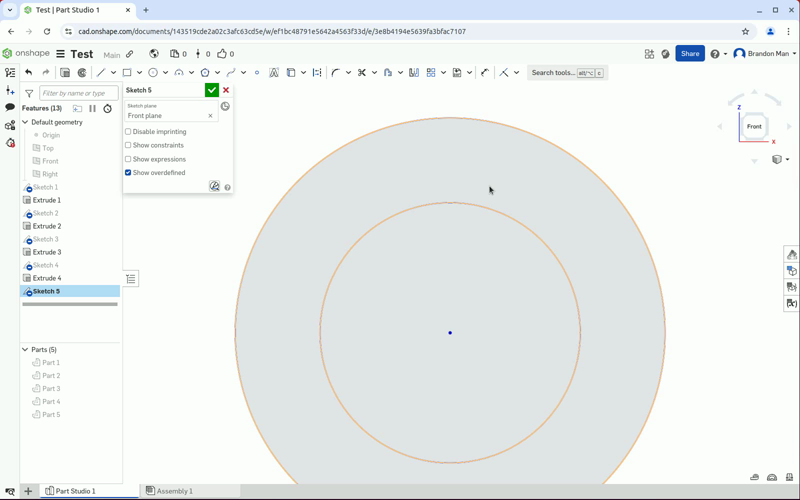
scroll(-6)
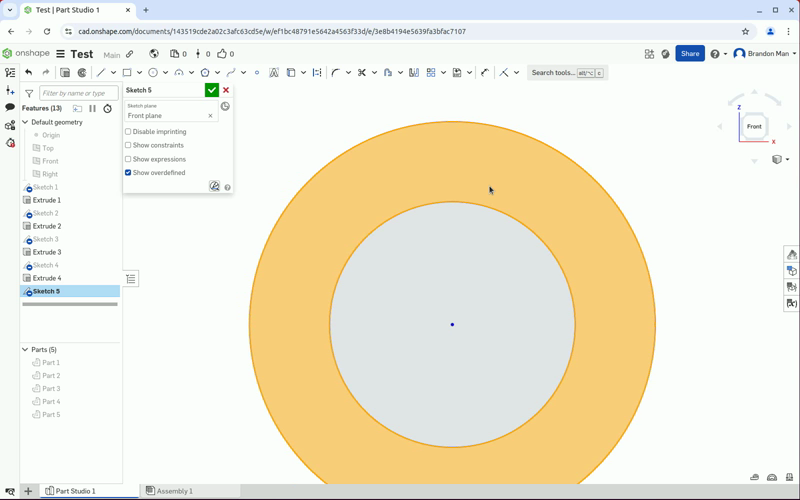
scroll(-6)
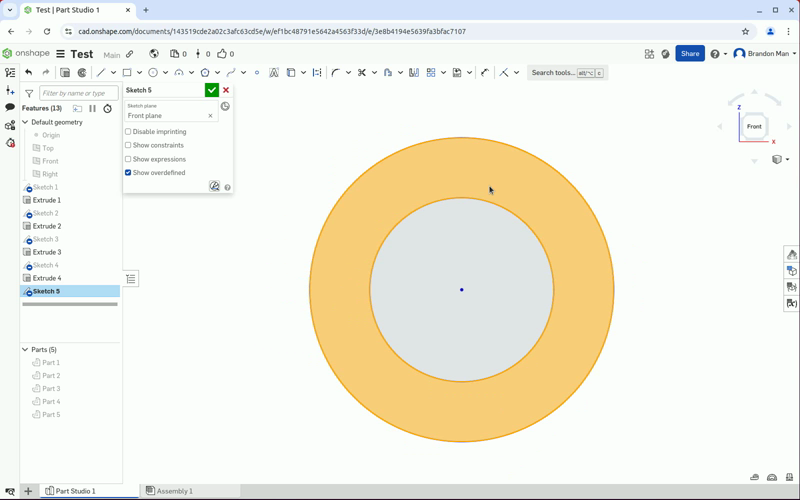
scroll(-6)
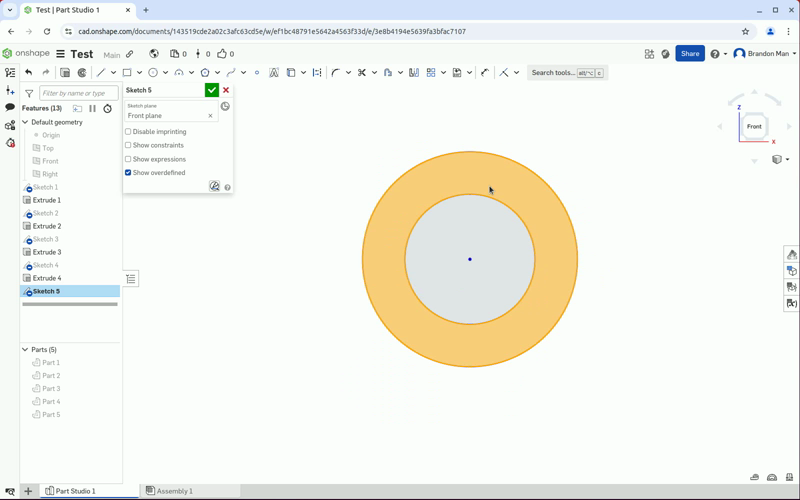
scroll(-6)
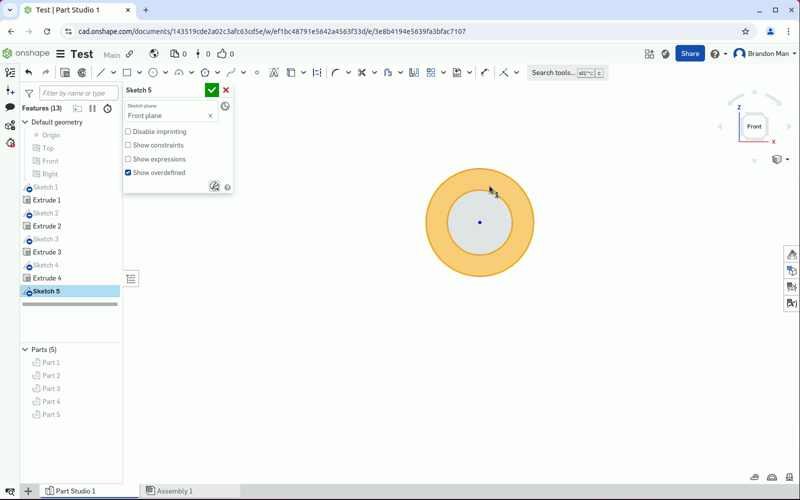
scroll(-6)
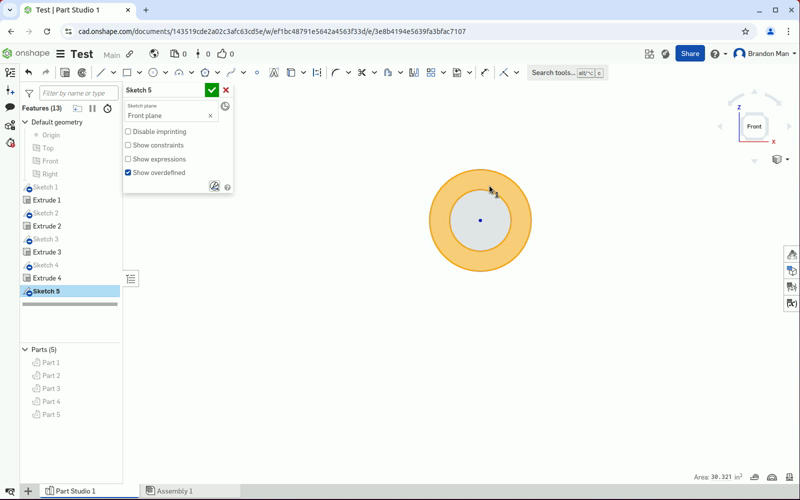
scroll(-6)
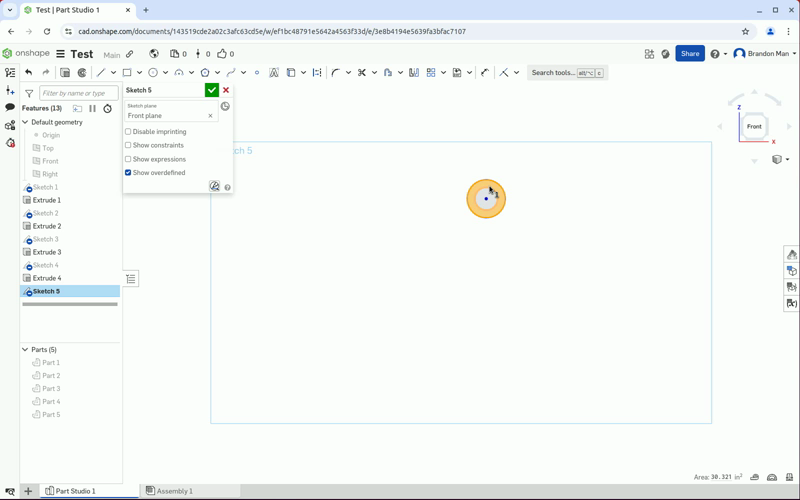
mouse_move(73, 352)
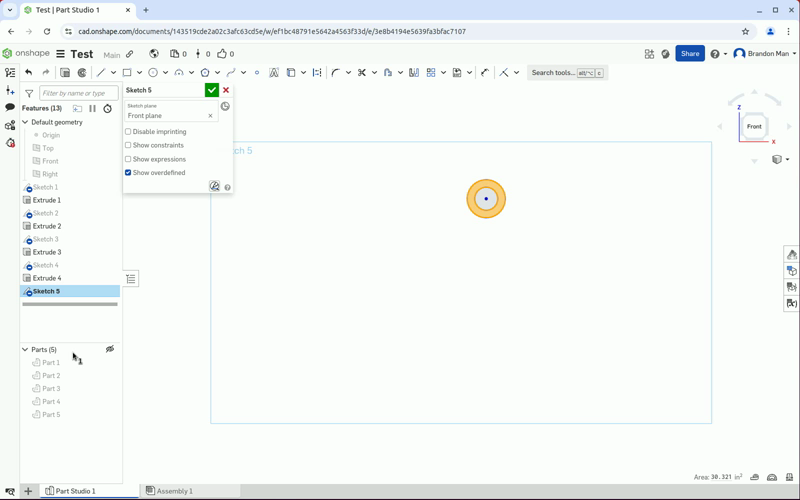
key(shift+y)
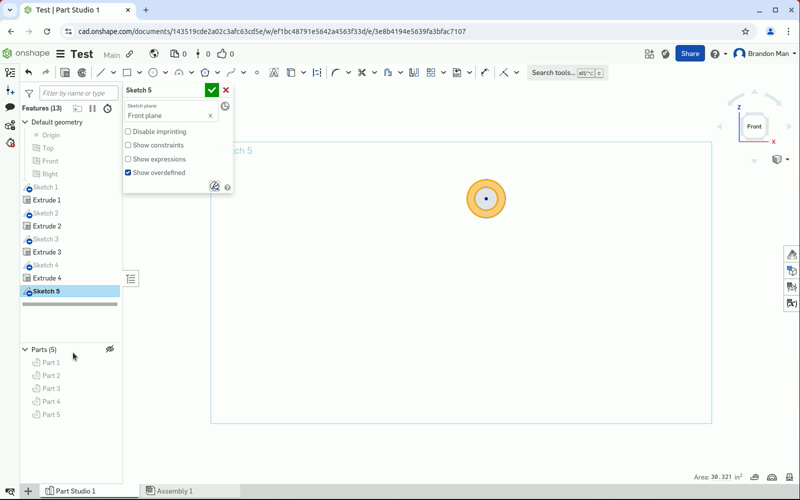
key(shift+e)
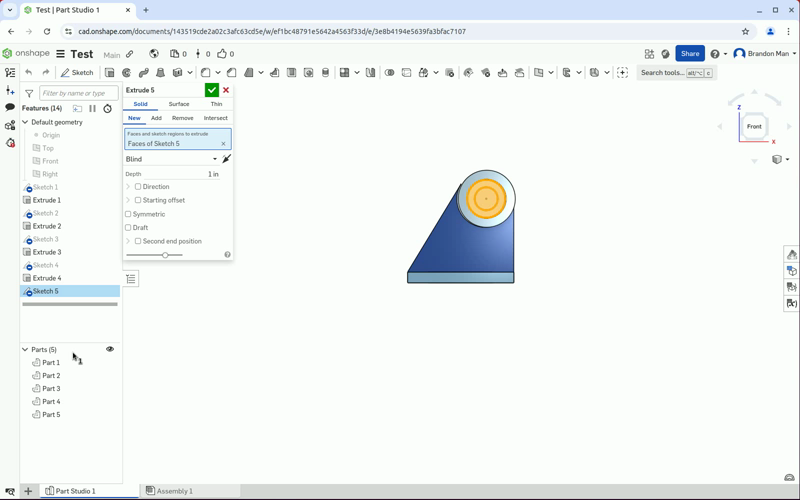
mouse_move(143, 106)
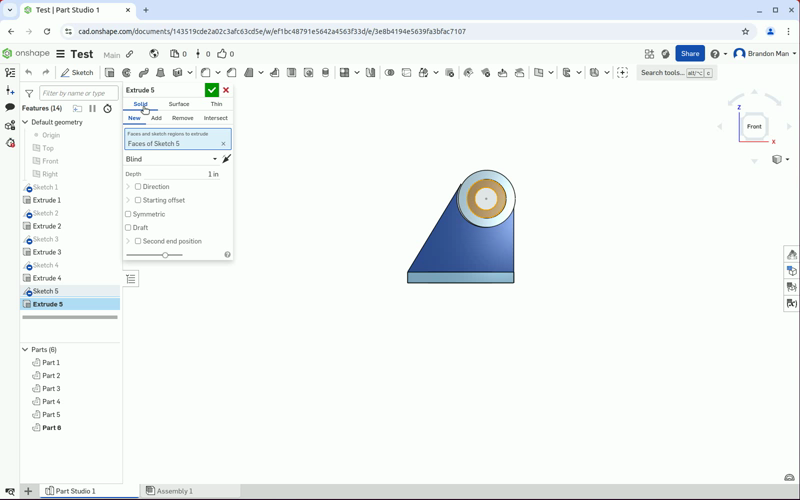
click(143, 106)
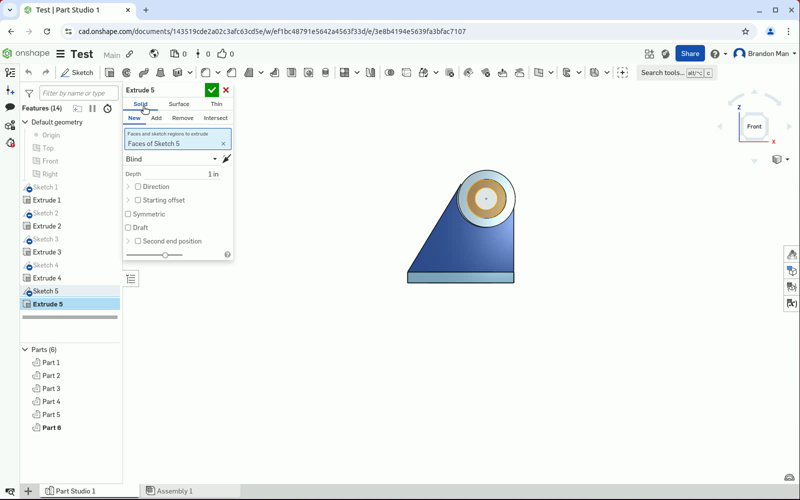
mouse_move(137, 120)
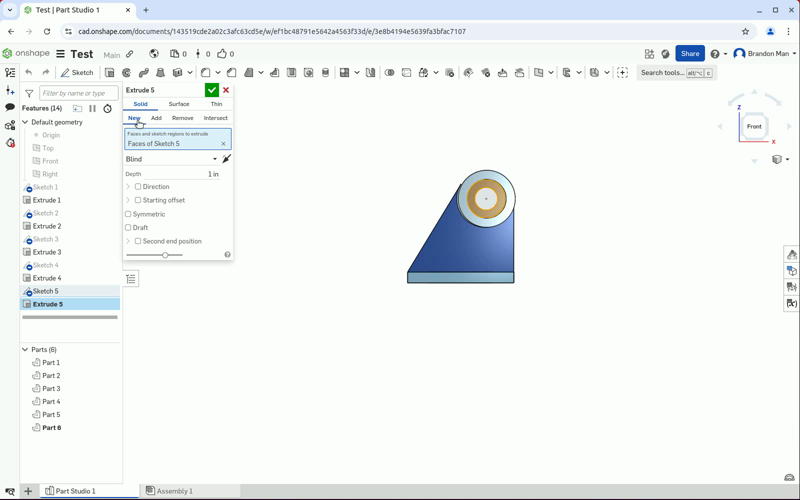
click(137, 120)
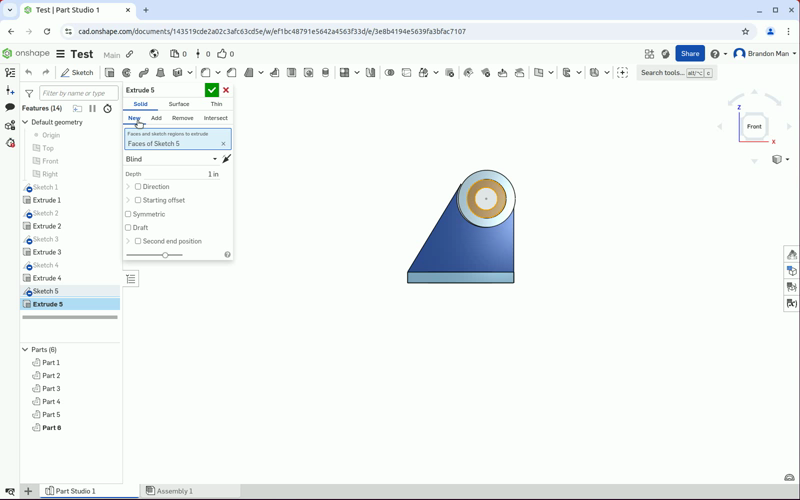
key(tab, 4)
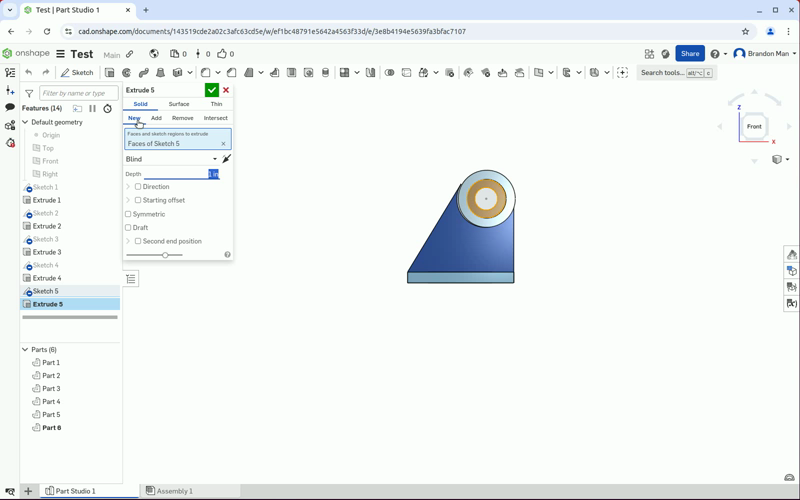
text(3.129)
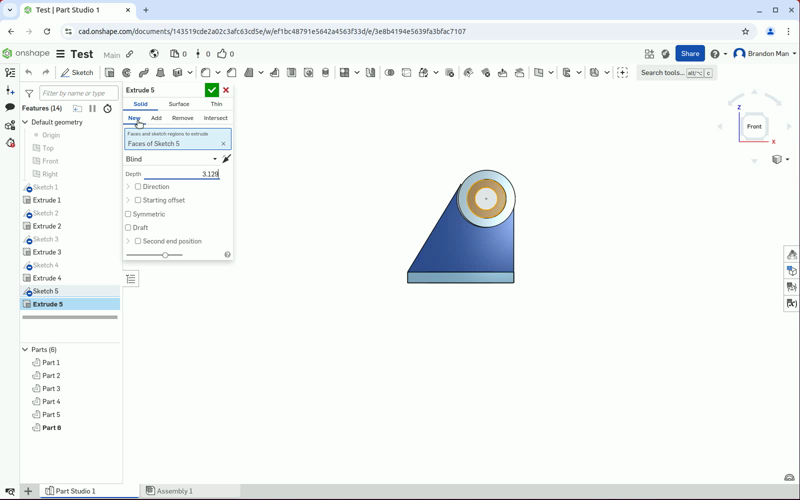
key(enter)
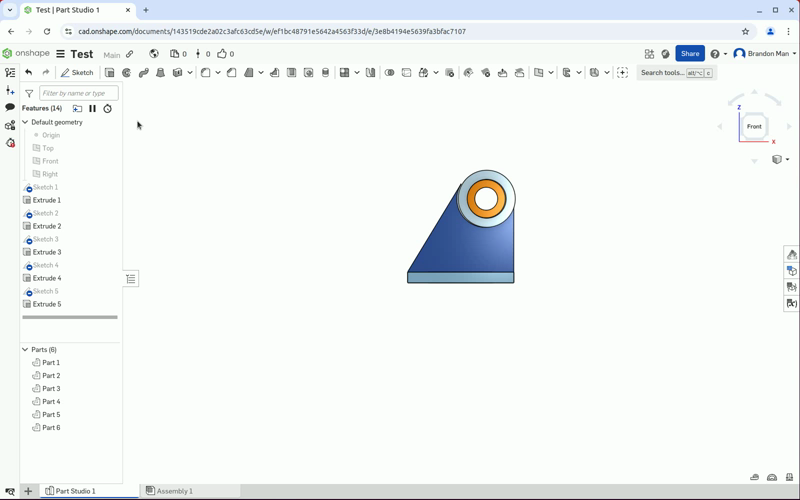
key(shift+h)
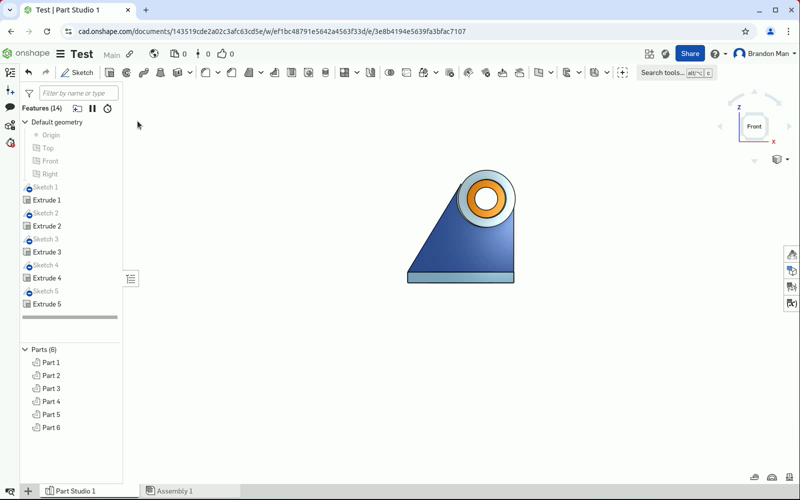
key(shift+h)
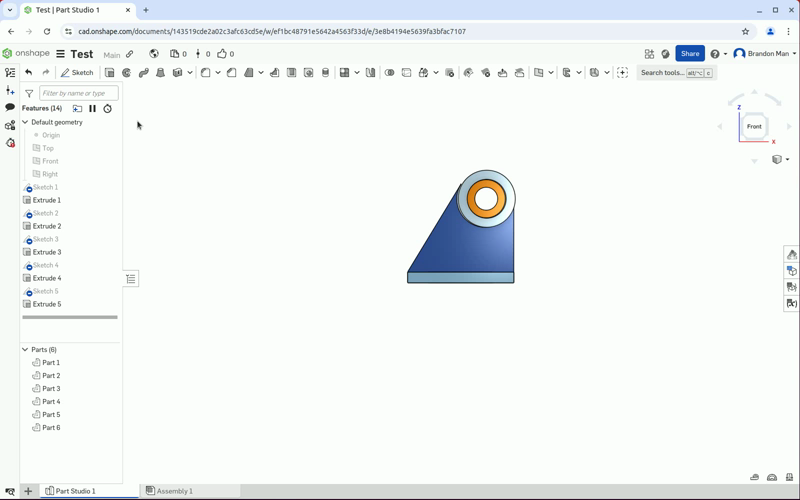
key(shift+7)
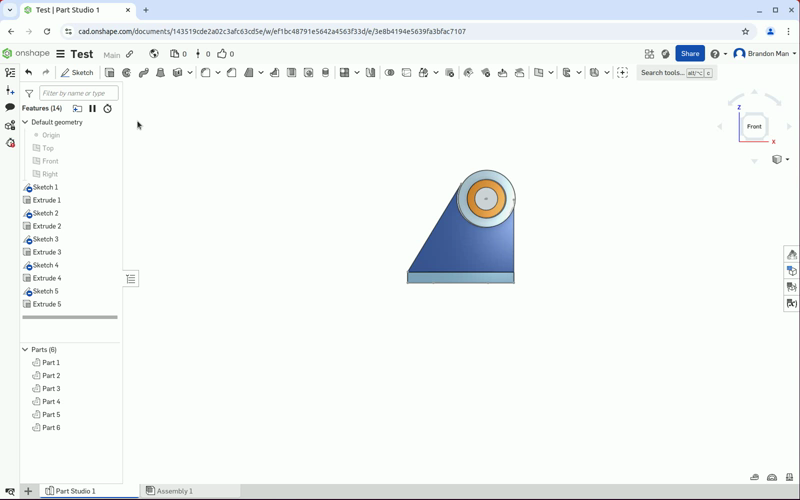
key(left, 2)
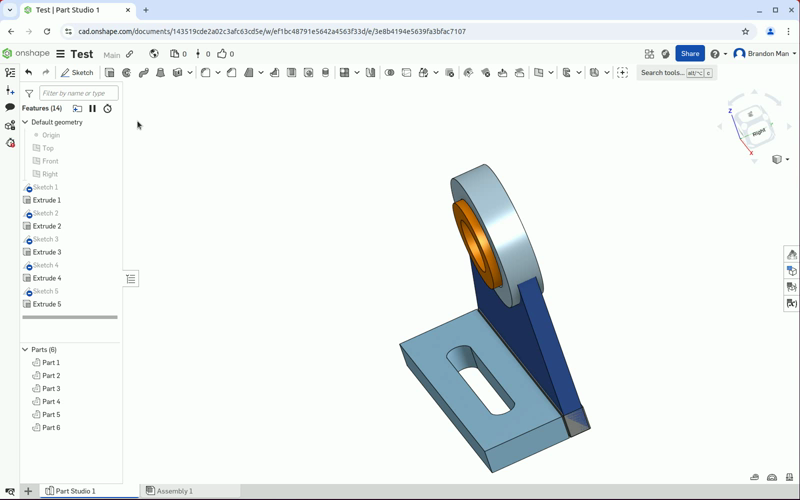
key(down, 2)
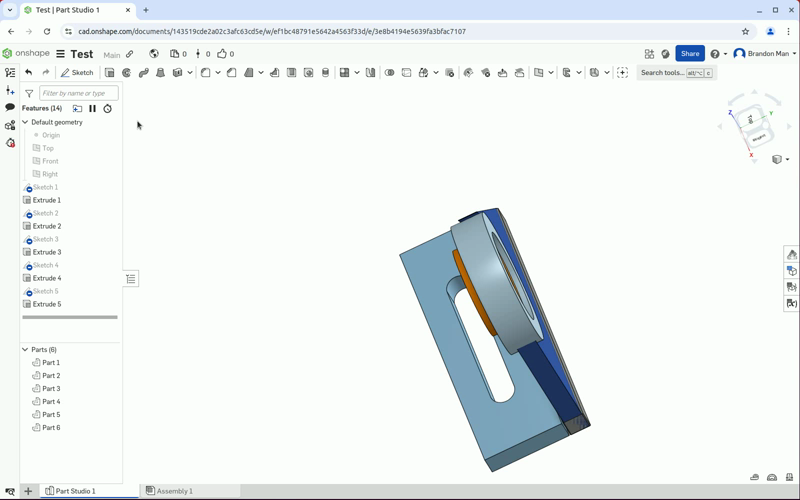
key(up, 2)
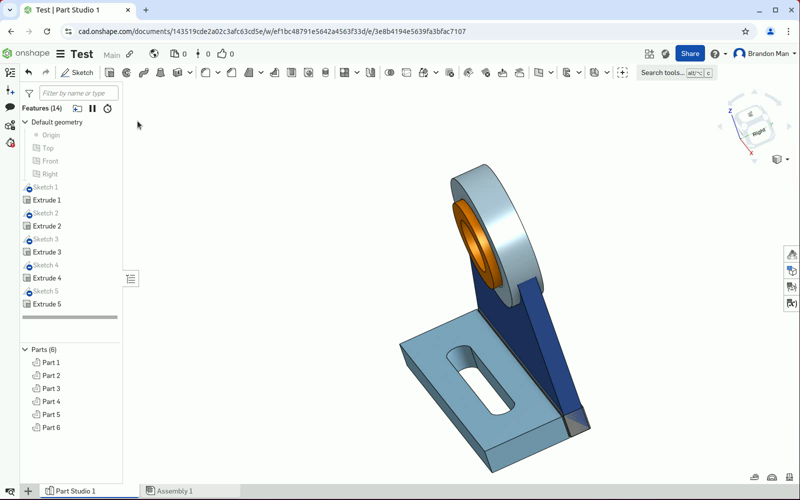
key(right, 2)
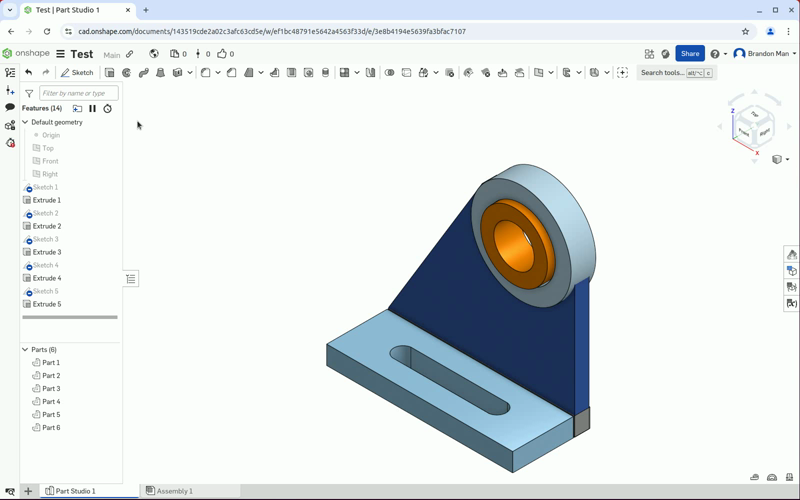
mouse_move(73, 189)
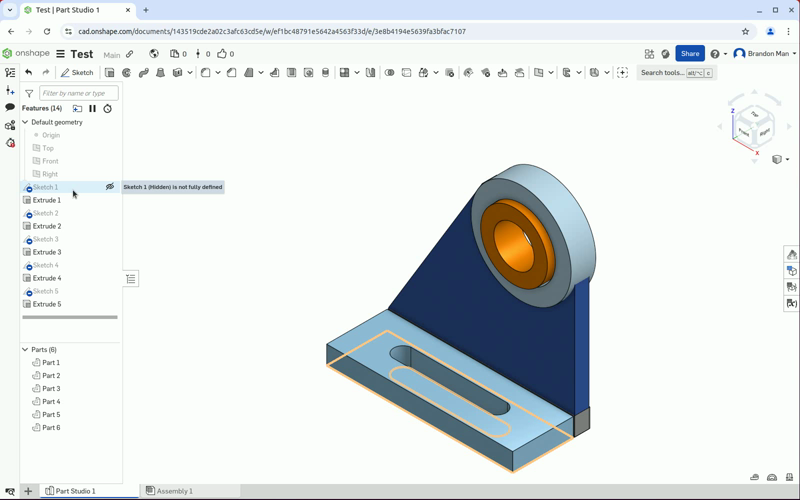
click(73, 189)